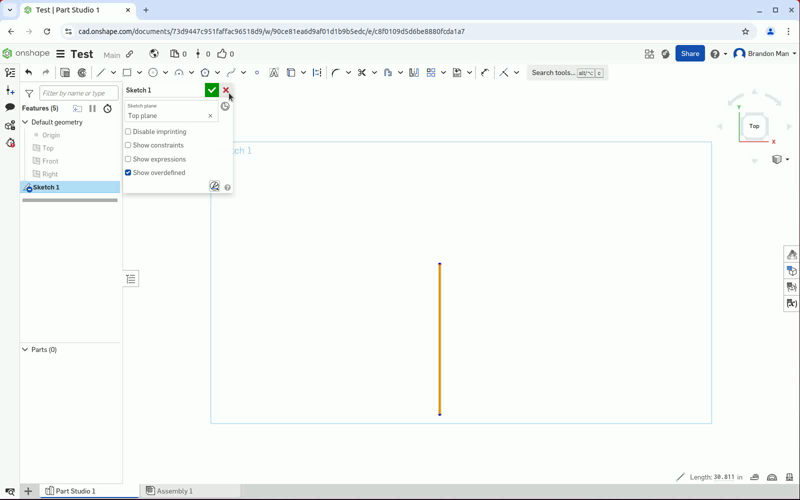
key(shift+h)
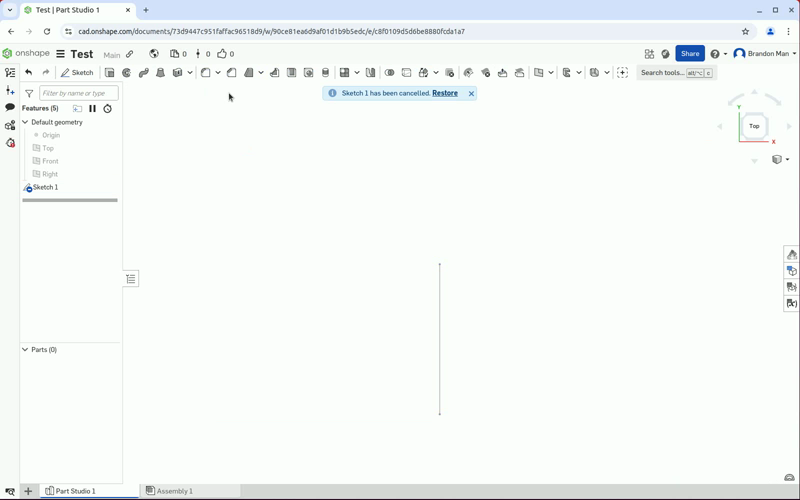
key(shift+s)
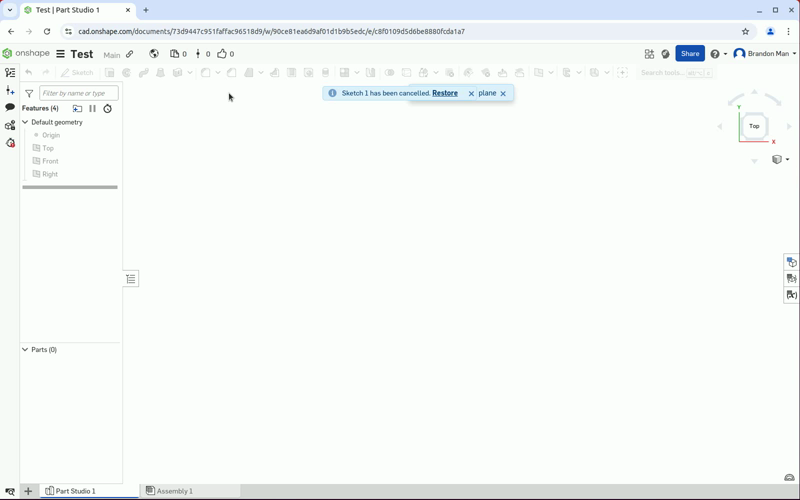
mouse_move(73, 150)
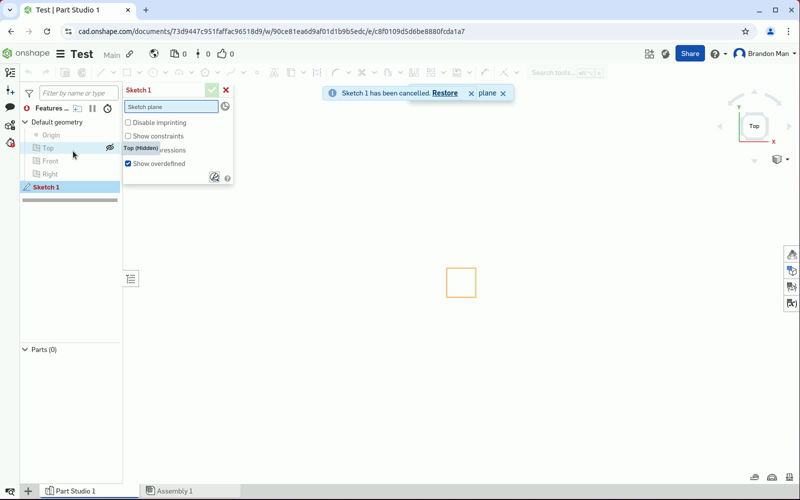
click(73, 150)
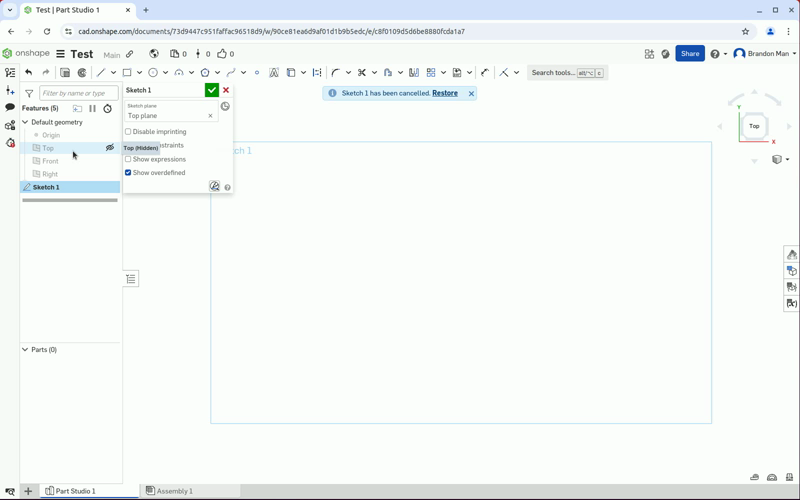
mouse_move(73, 352)
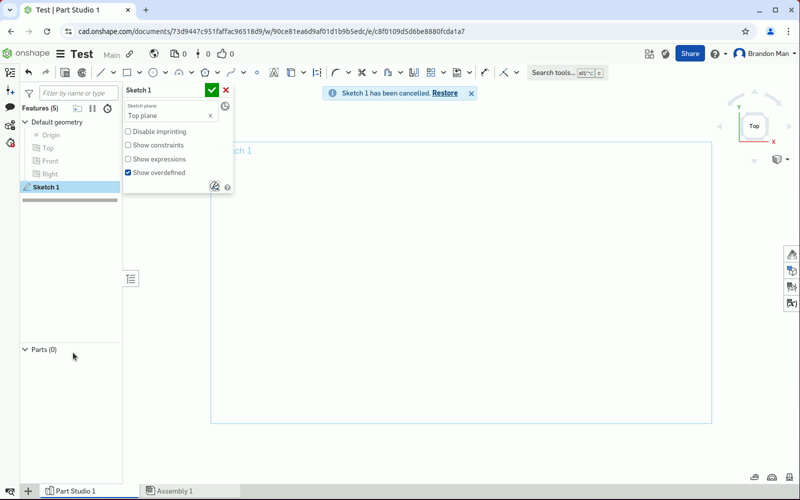
key(y)
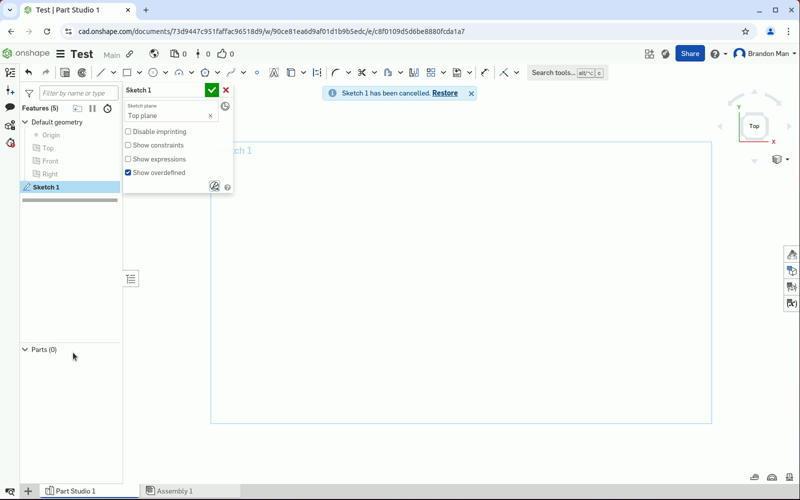
key(c)
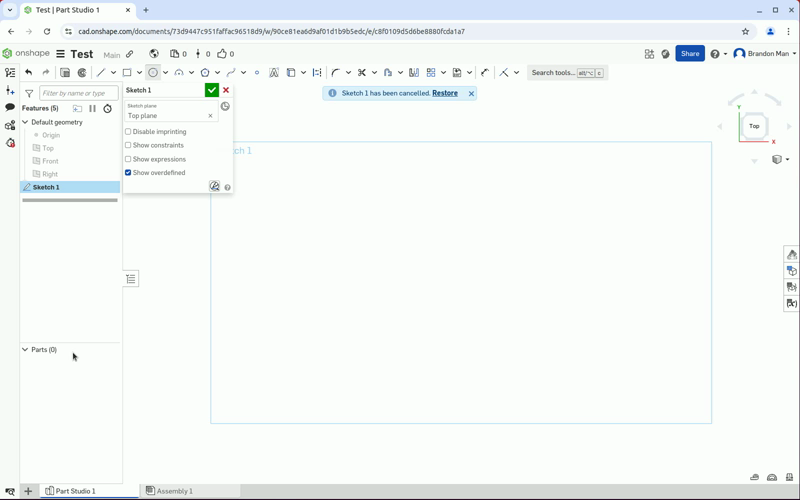
key_down(shift)
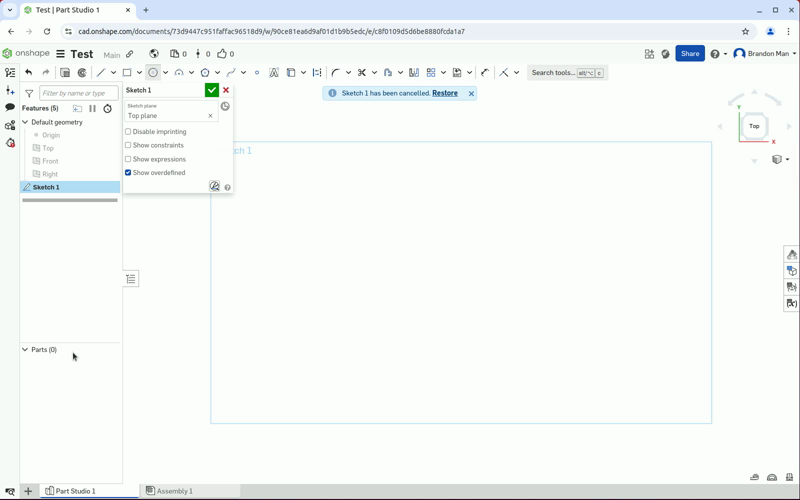
mouse_move(461, 282)
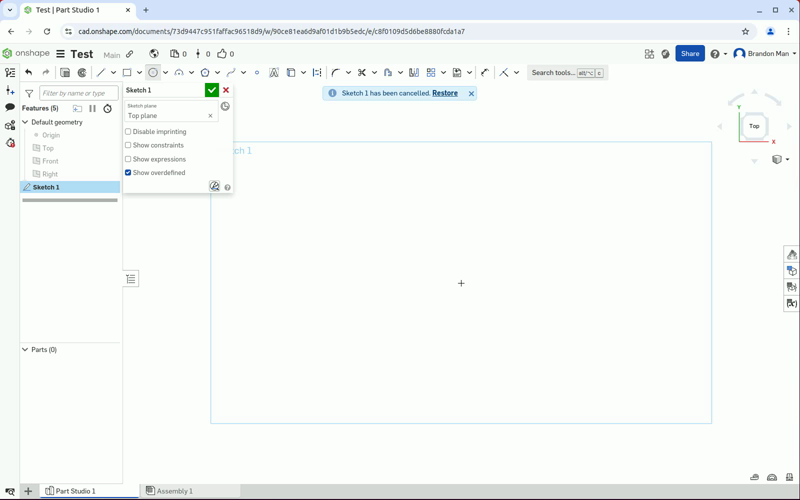
click(461, 282)
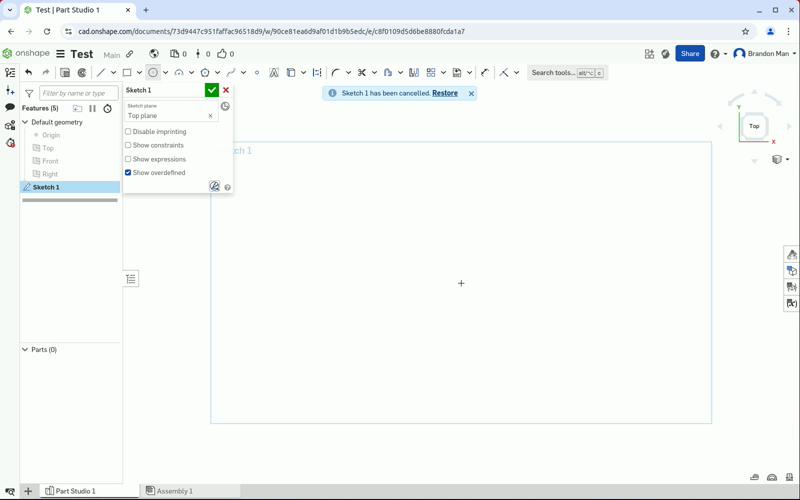
key_up(shift)
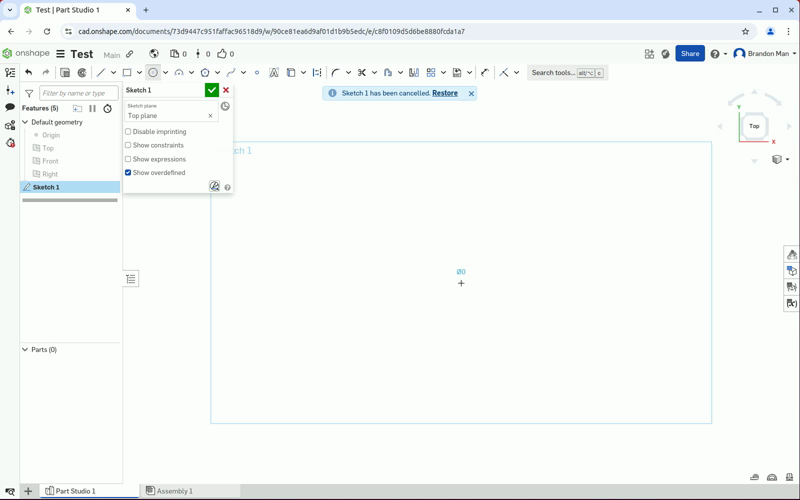
mouse_move(572, 282)
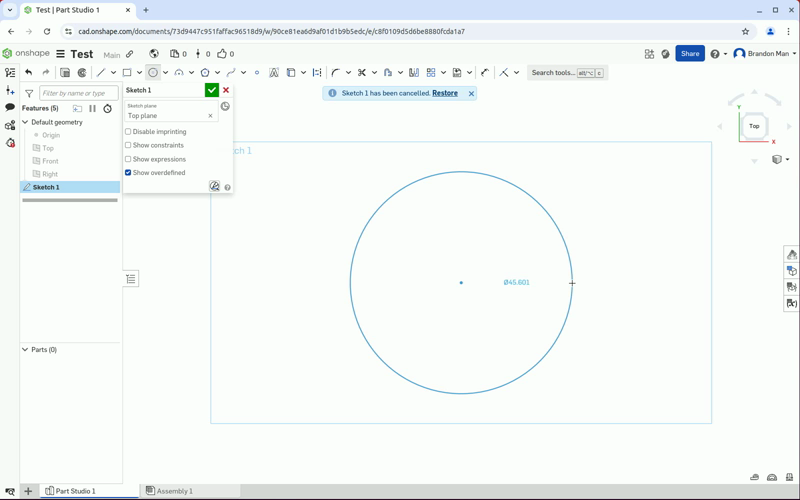
click(572, 282)
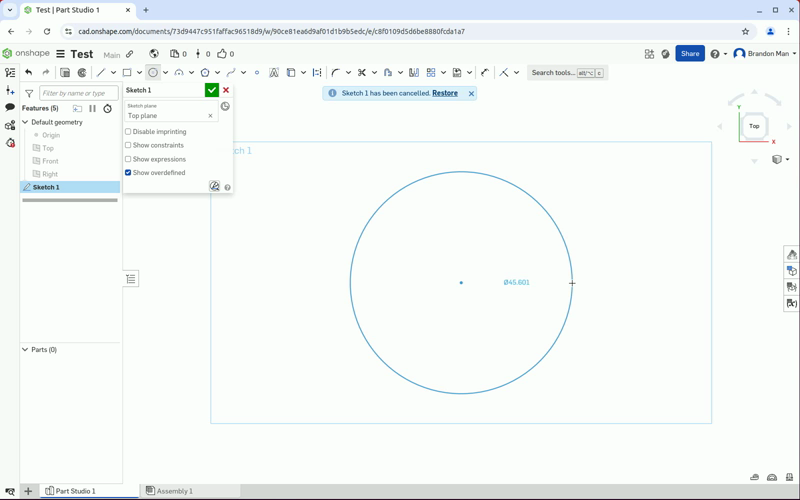
key(esc)
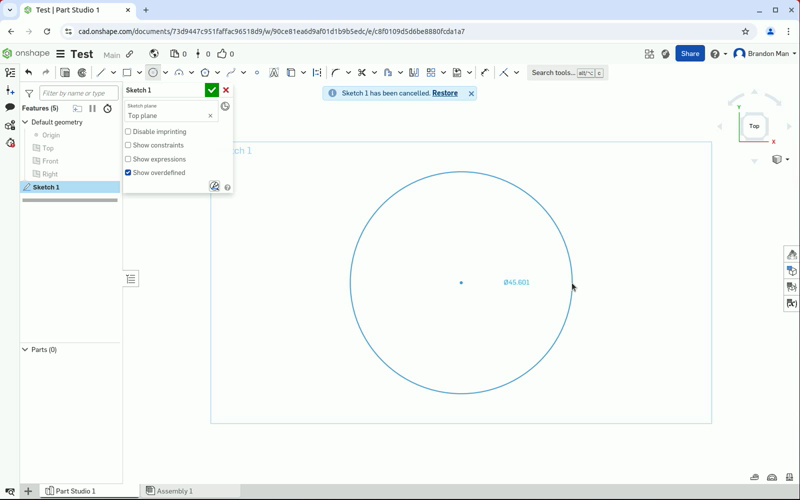
mouse_move(461, 285)
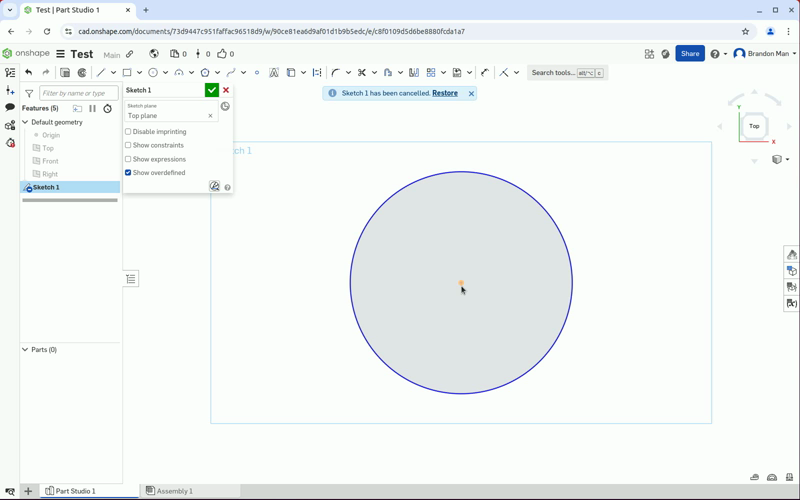
click(461, 285)
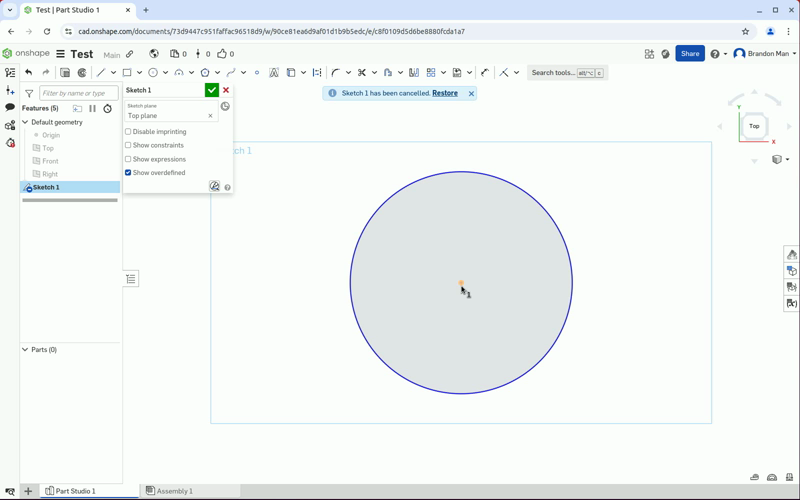
mouse_move(73, 352)
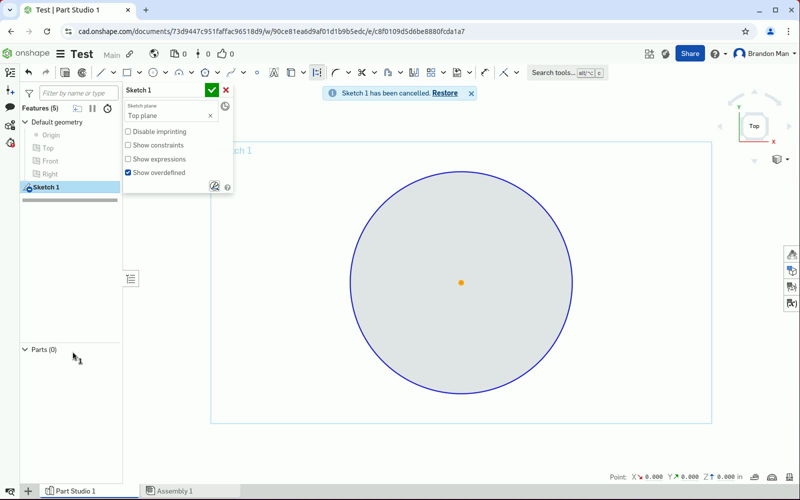
key(shift+y)
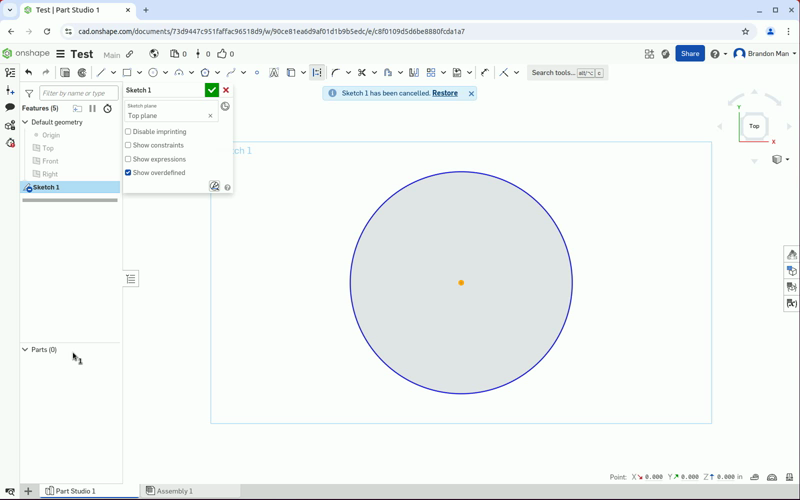
key(shift+e)
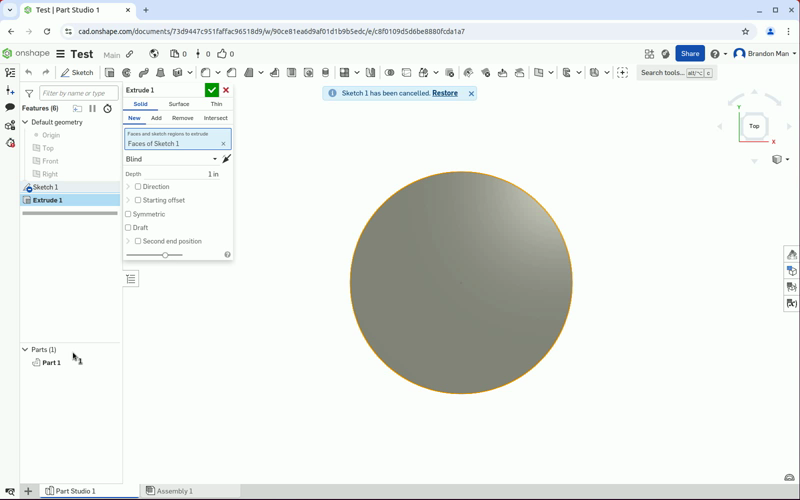
mouse_move(143, 106)
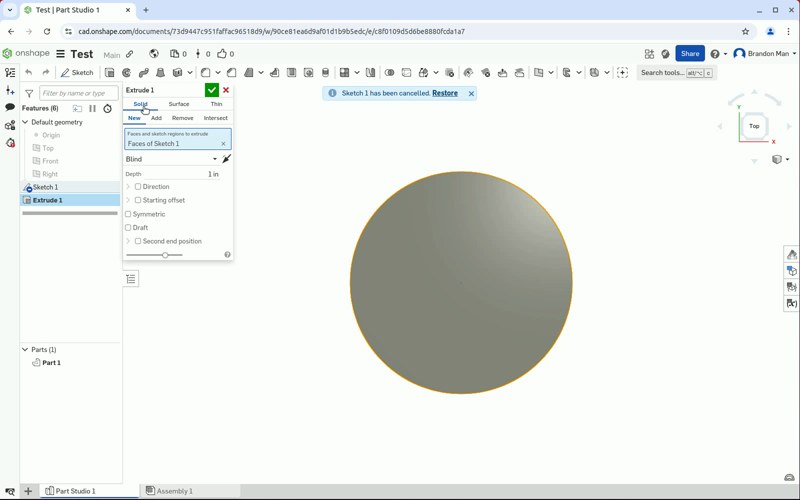
click(143, 106)
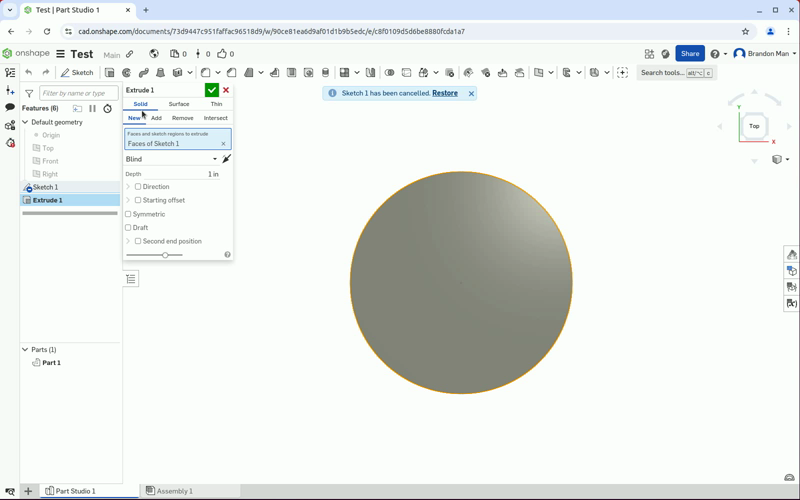
mouse_move(137, 120)
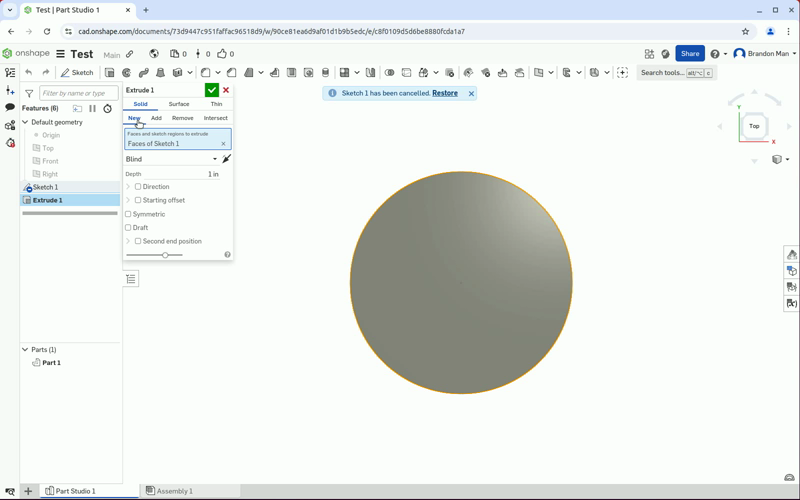
click(137, 120)
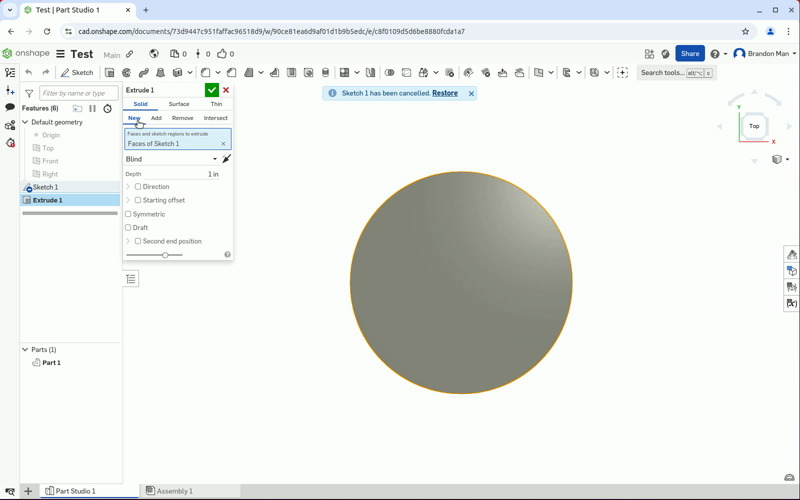
key(tab, 4)
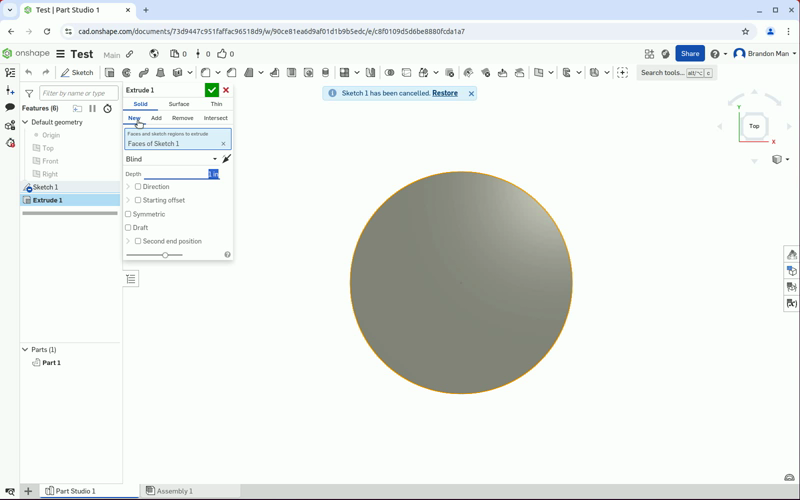
text(7.703)
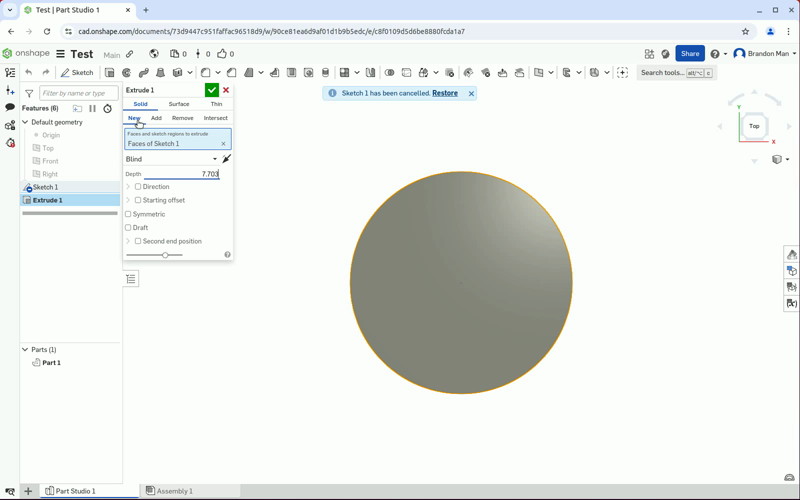
key(enter)
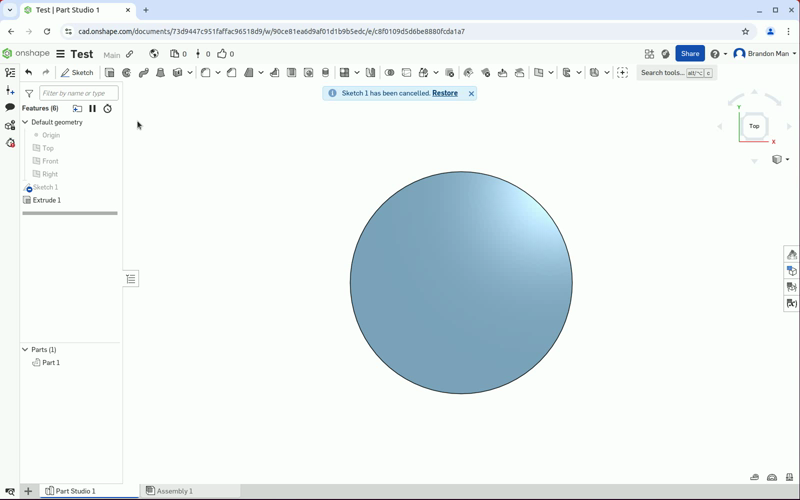
key(shift+h)
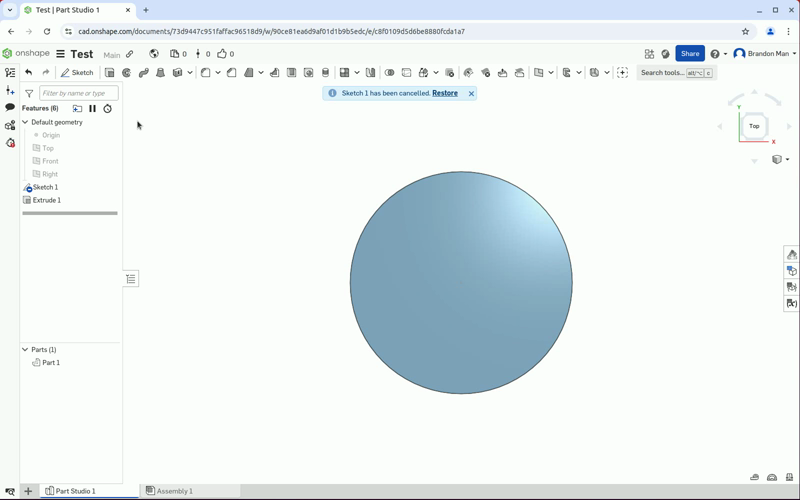
key(shift+h)
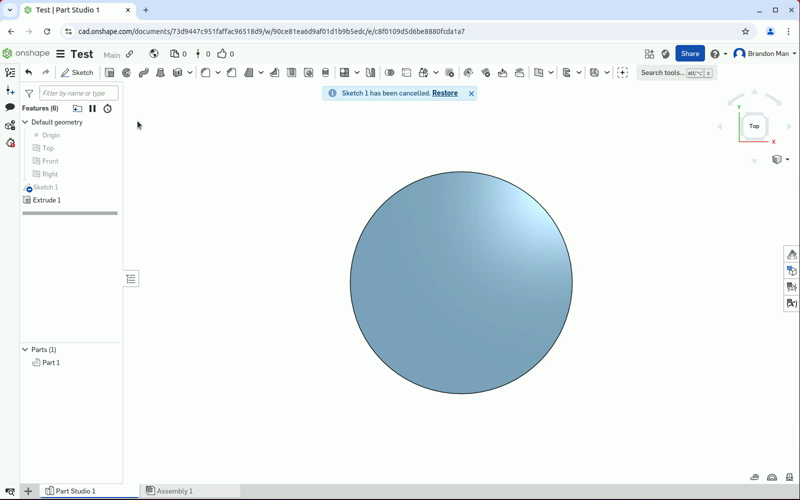
mouse_move(73, 189)
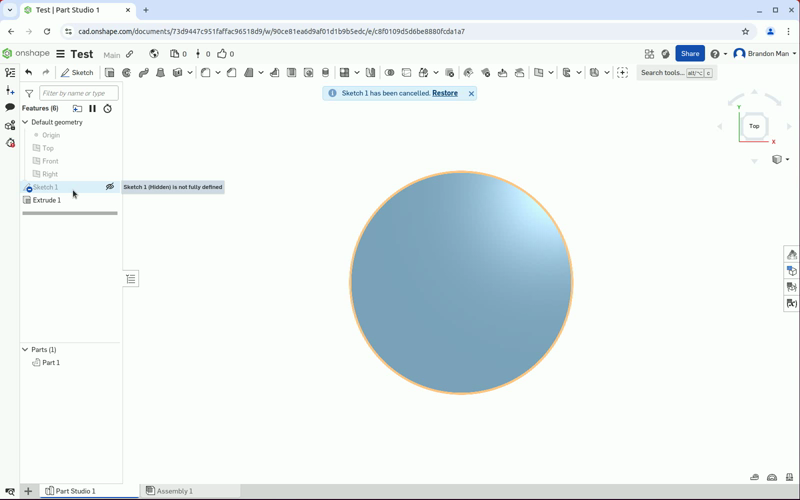
click(73, 189)
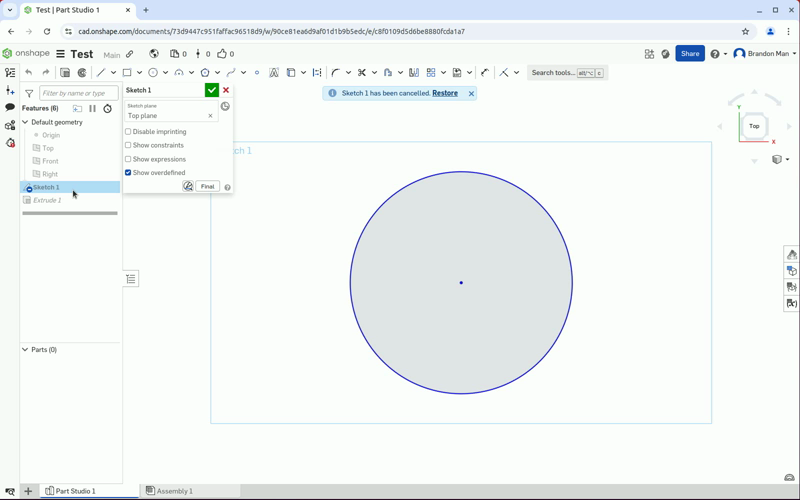
mouse_move(229, 92)
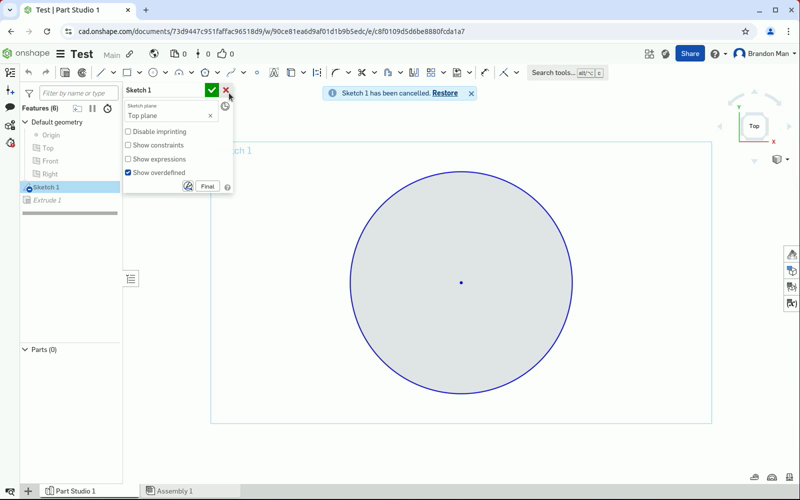
click(229, 92)
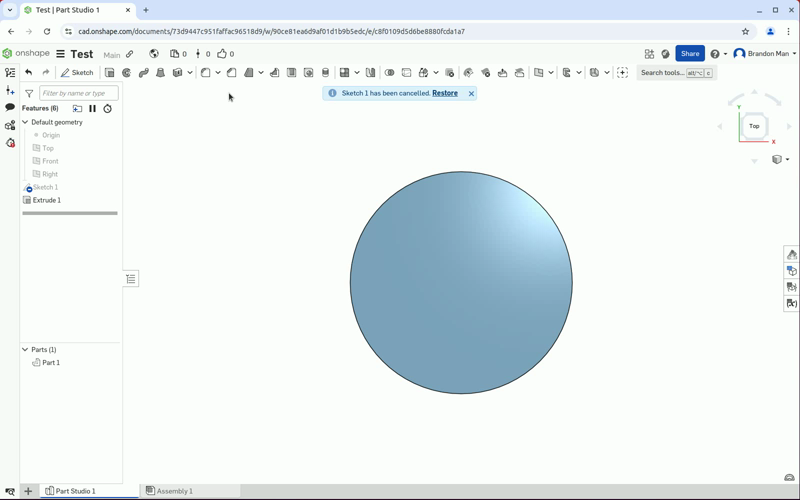
mouse_move(73, 352)
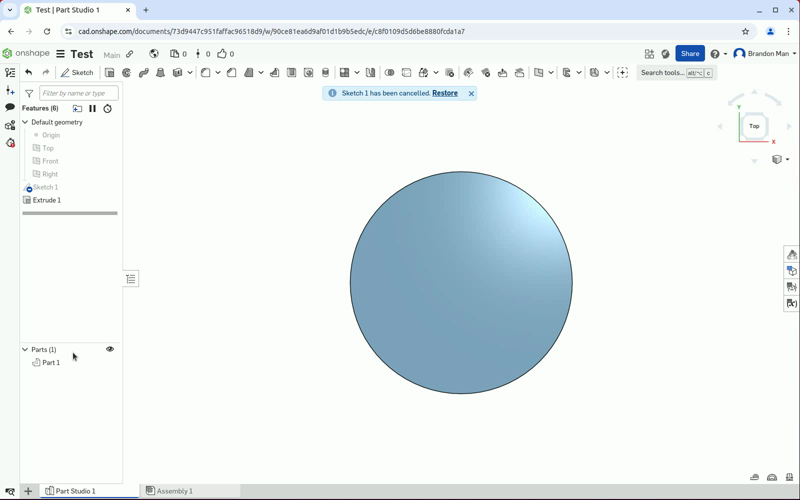
key(y)
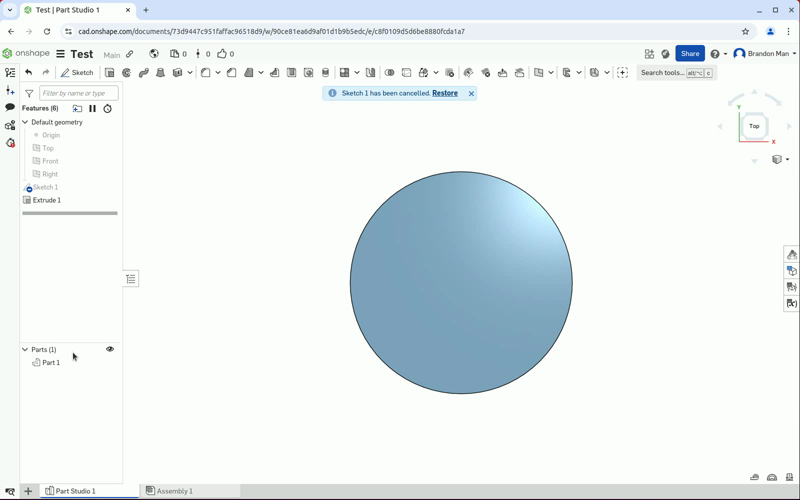
key(shift+p)
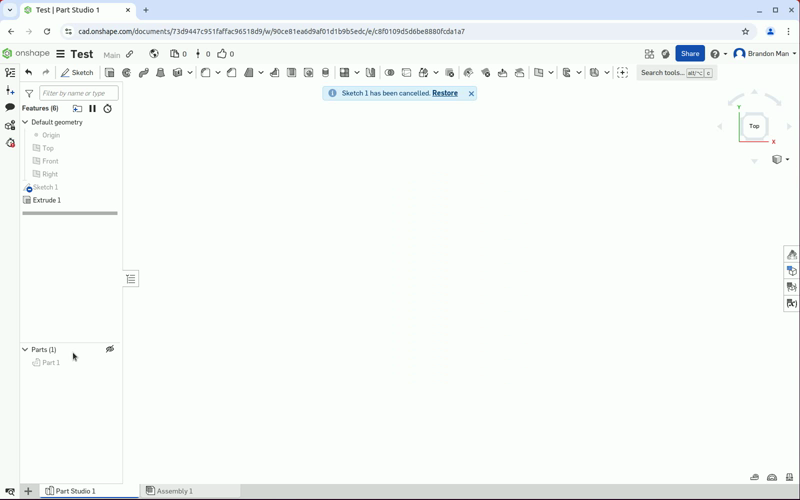
key(space)
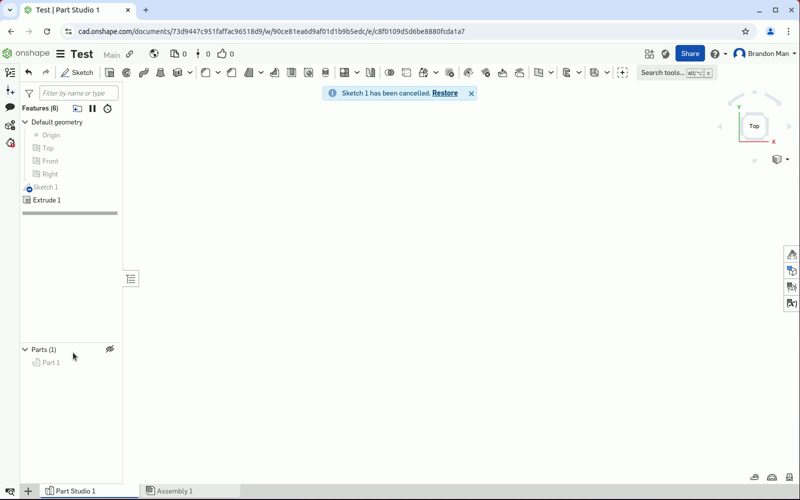
key_down(shift)
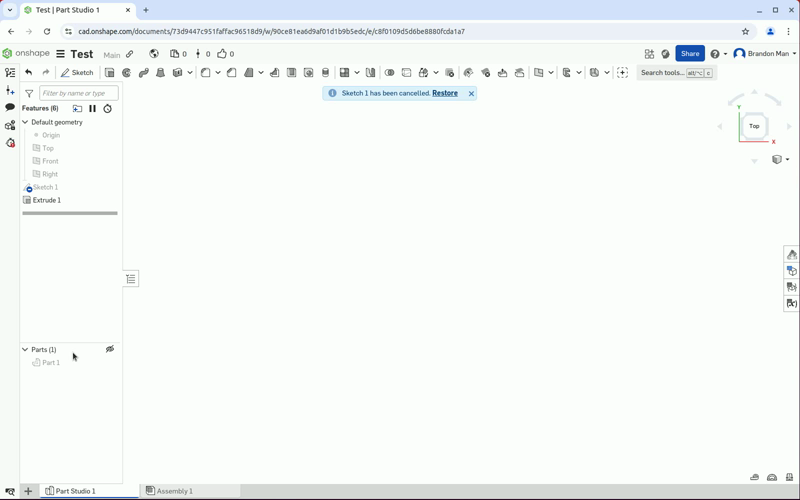
key(up)
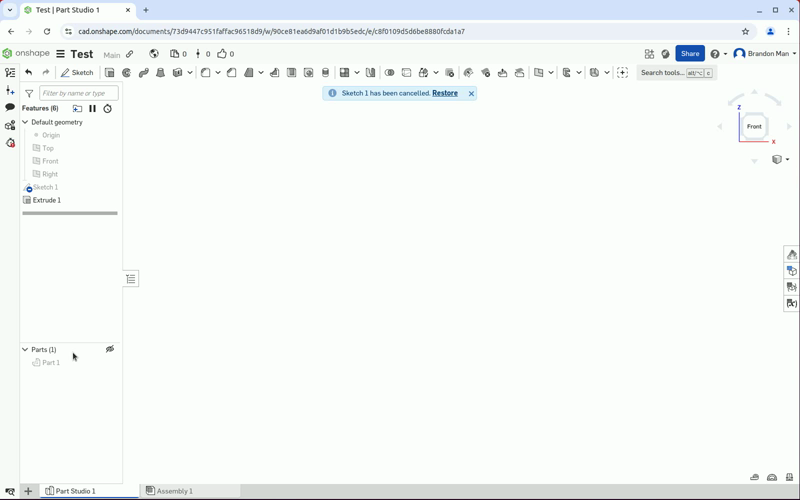
key_up(shift)
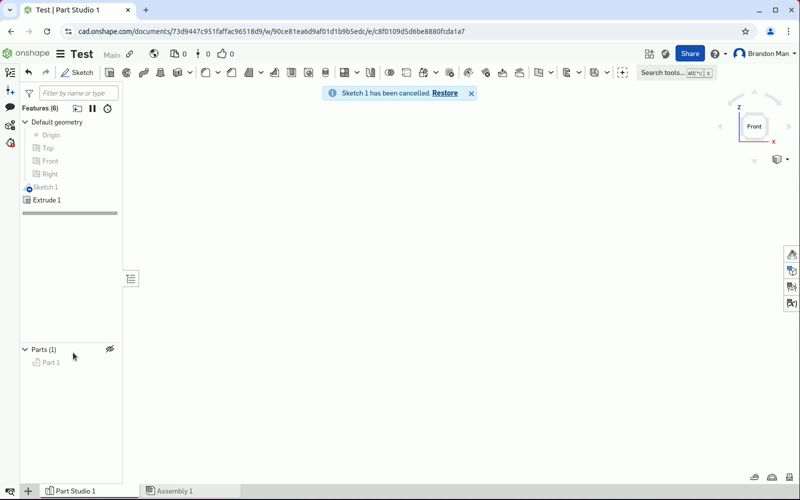
key(space)
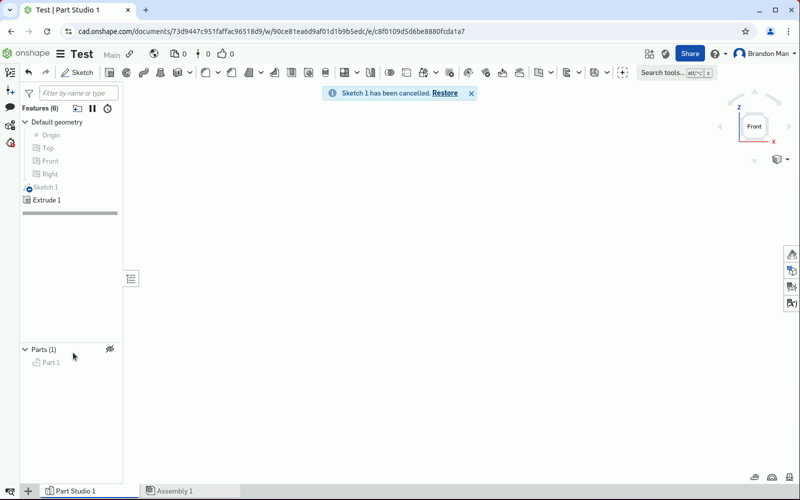
key_down(shift)
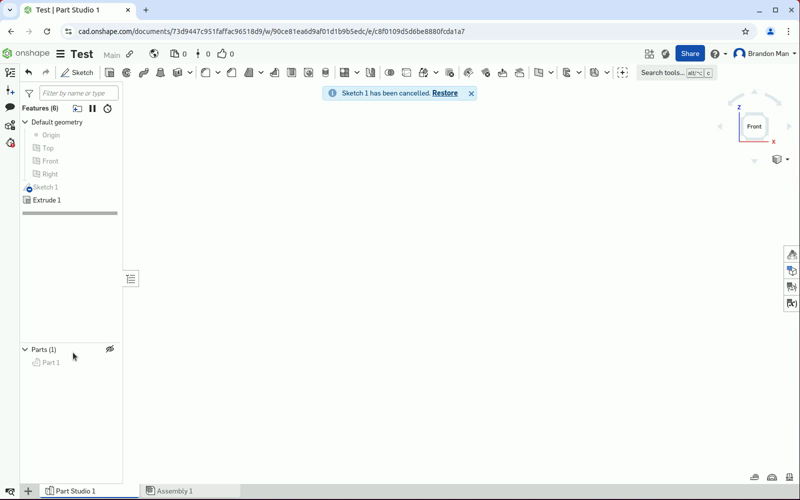
key(left)
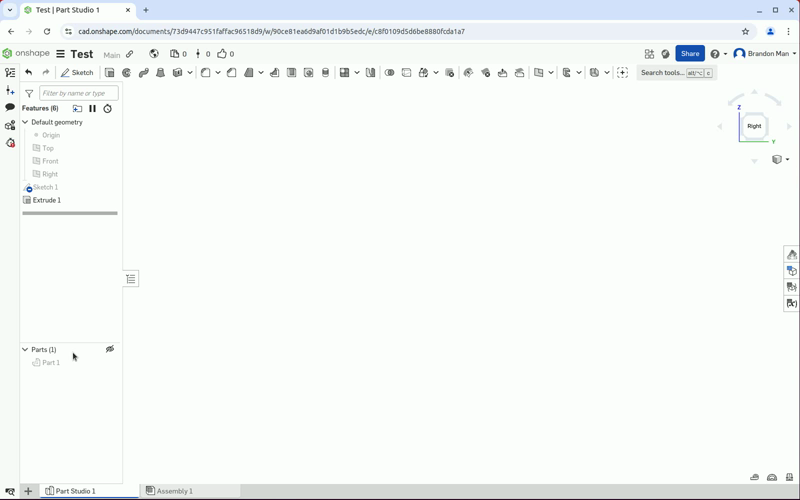
key_up(shift)
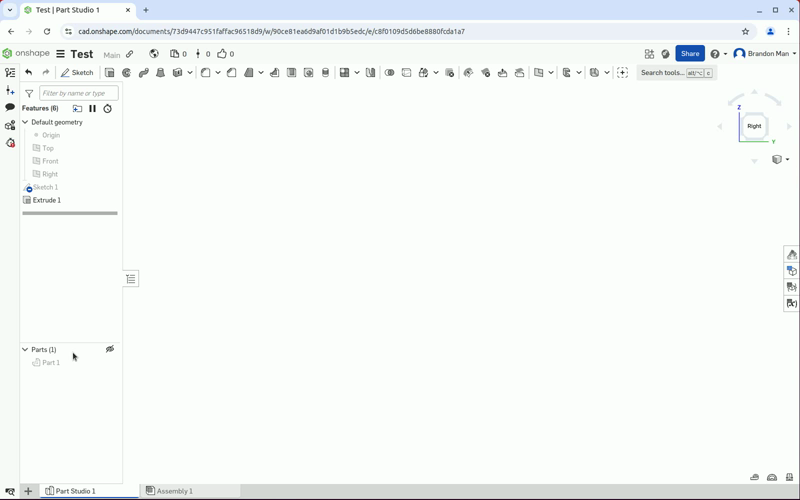
mouse_move(73, 352)
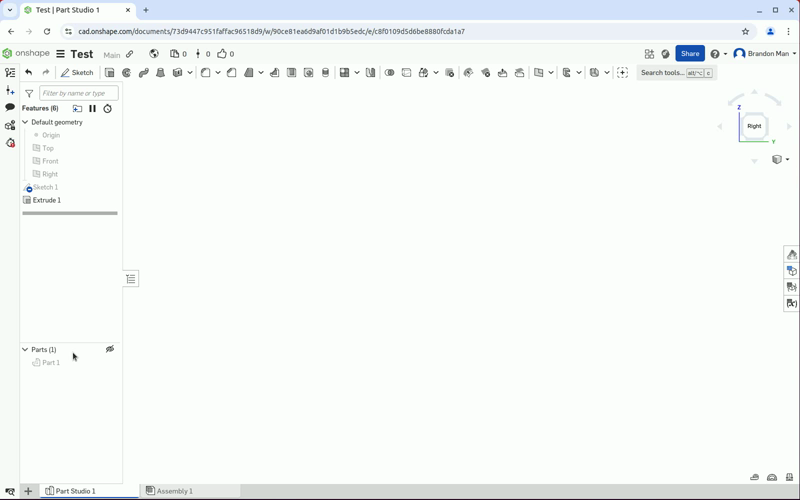
key(shift+y)
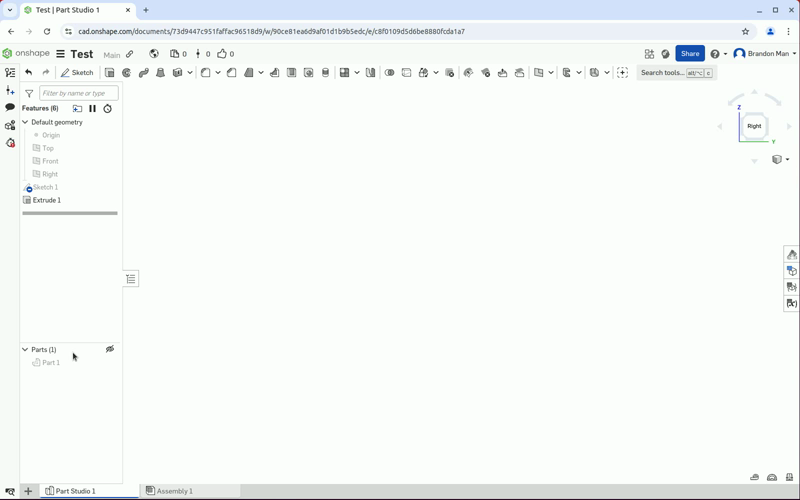
key(shift+s)
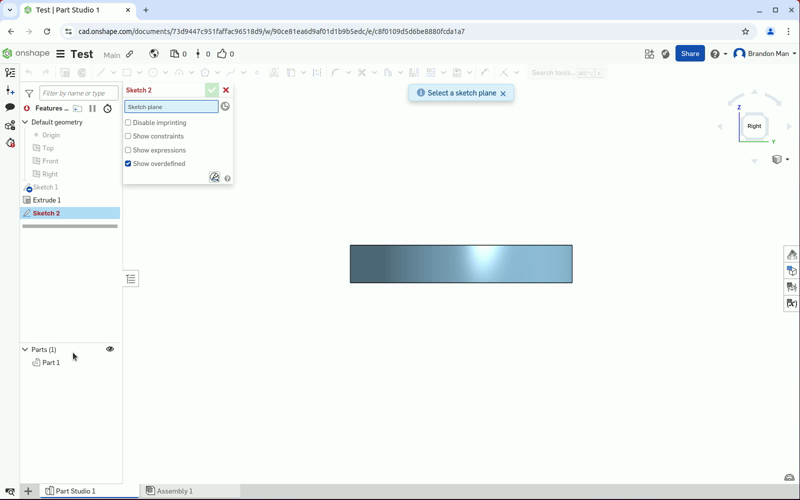
mouse_move(73, 176)
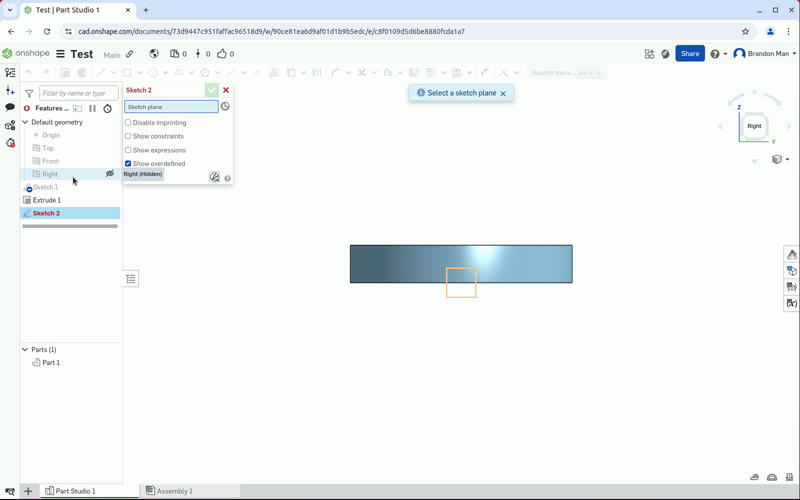
click(73, 176)
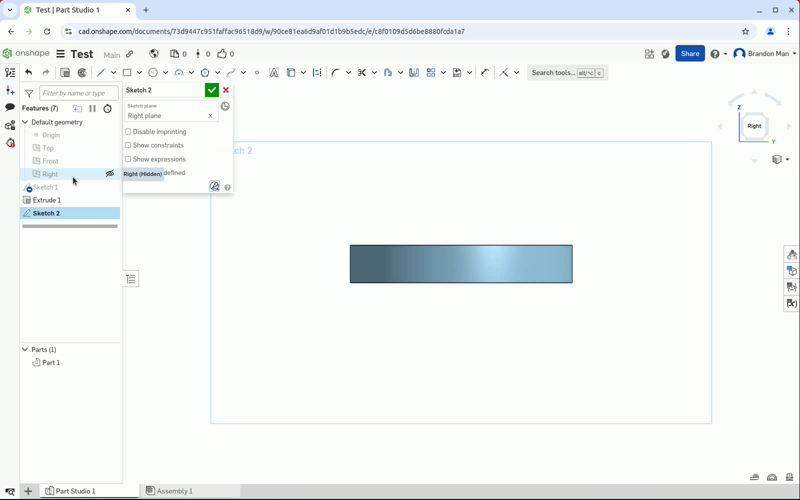
mouse_move(73, 352)
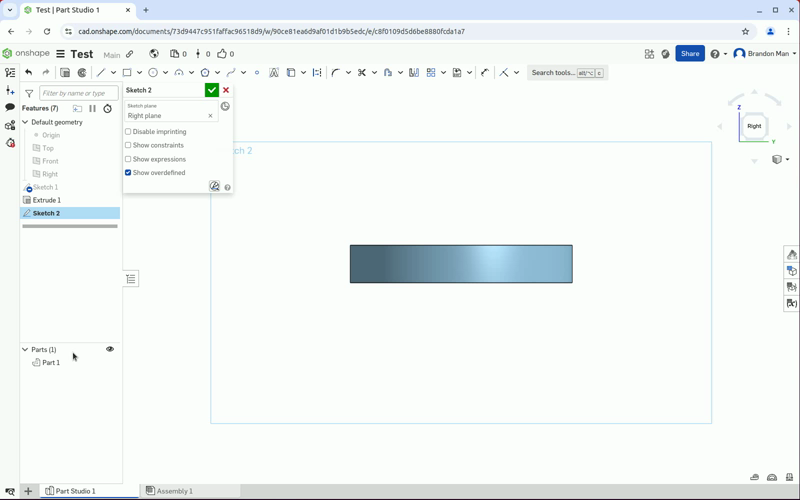
key(y)
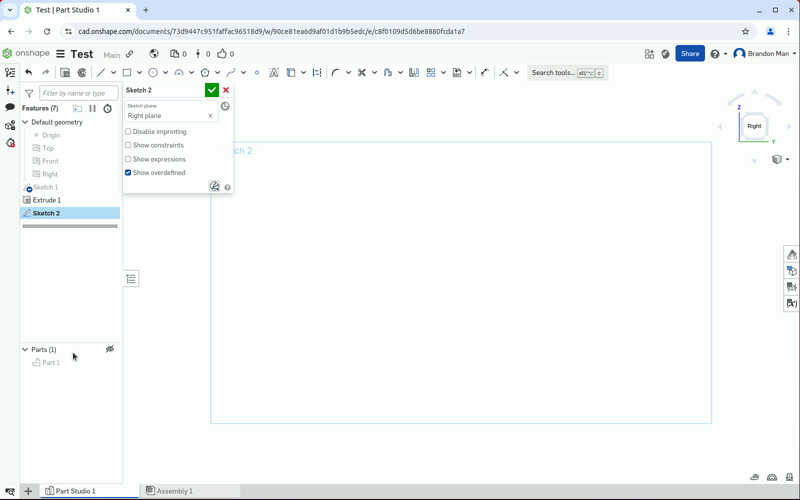
key(c)
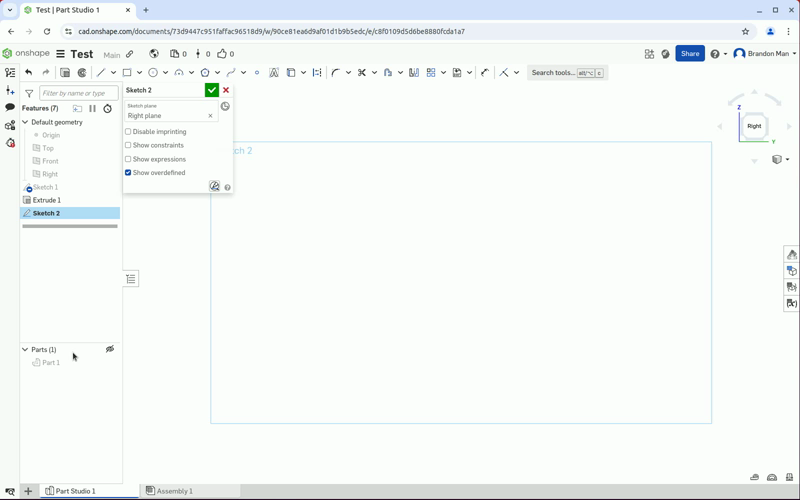
key_down(shift)
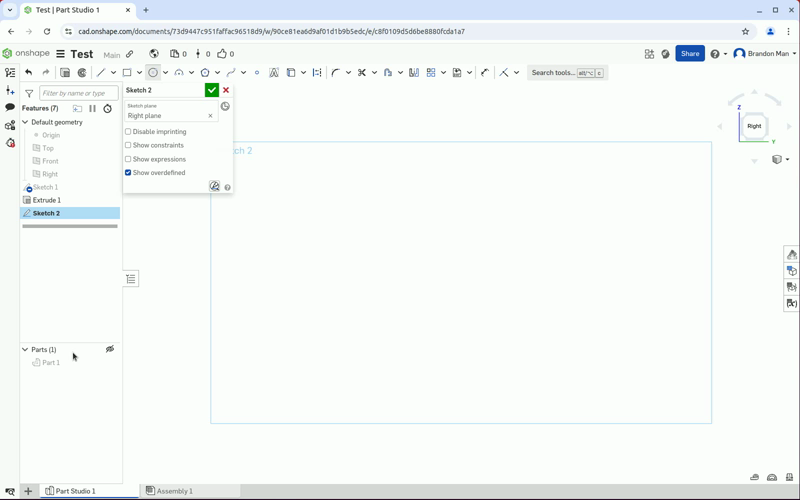
mouse_move(365, 264)
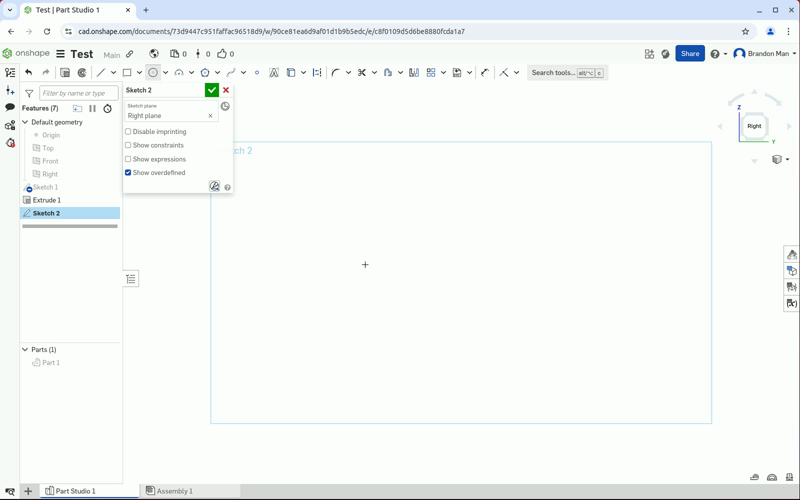
click(365, 264)
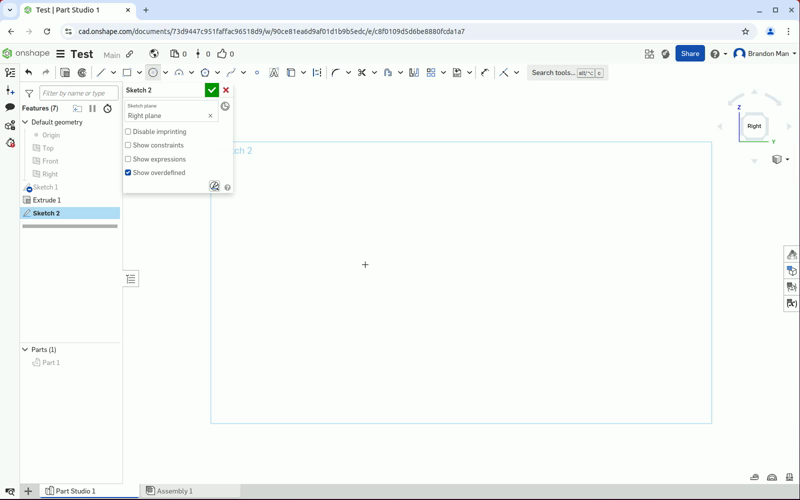
key_up(shift)
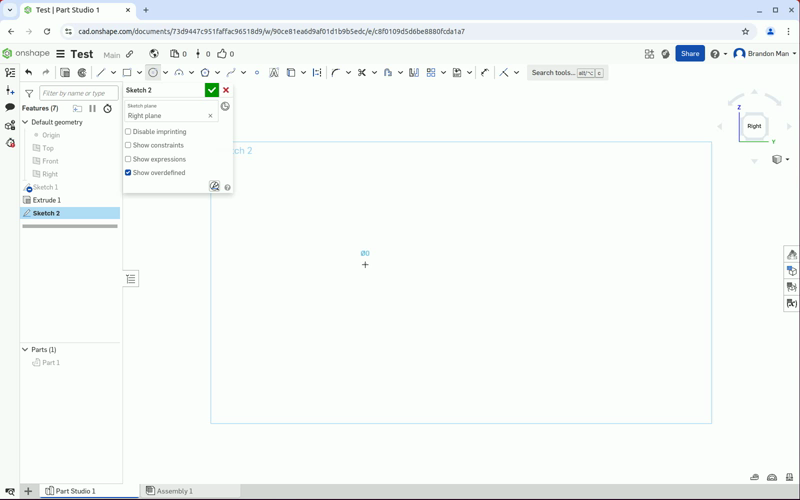
mouse_move(377, 264)
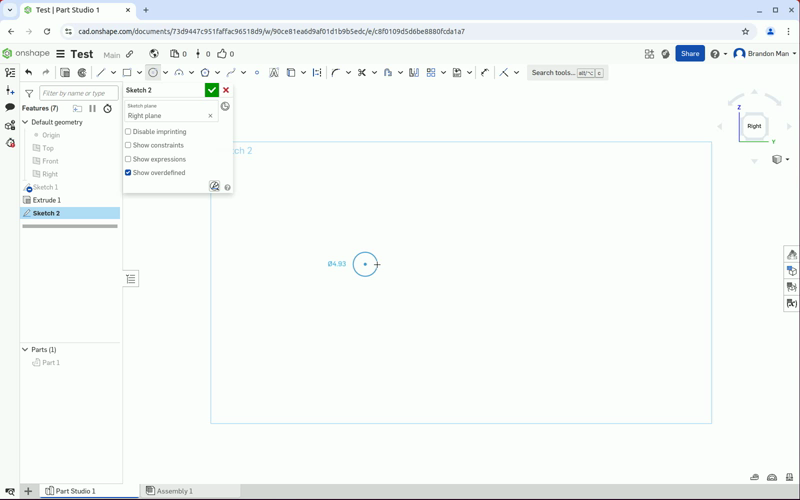
click(377, 264)
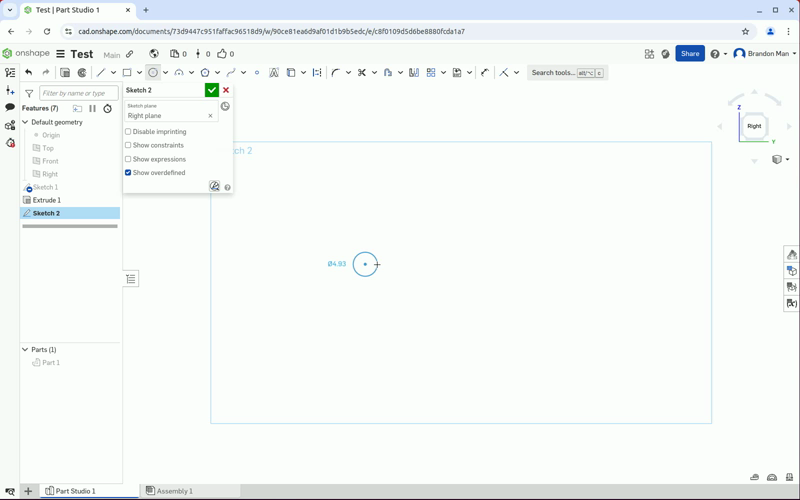
key(esc)
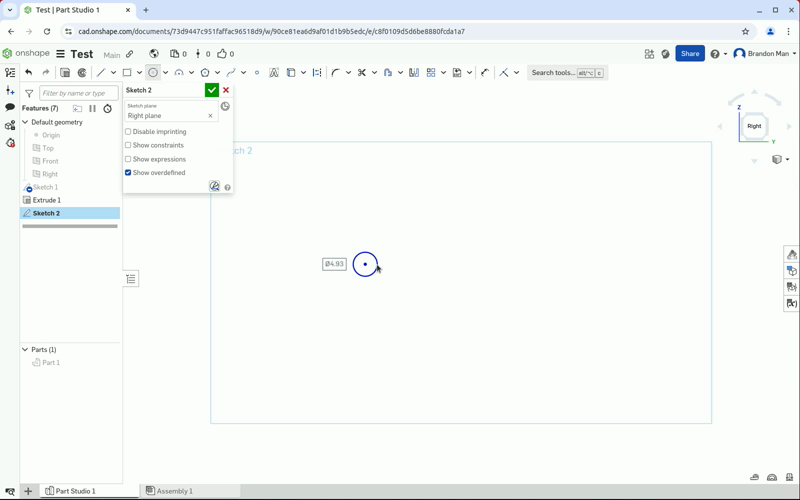
mouse_move(363, 252)
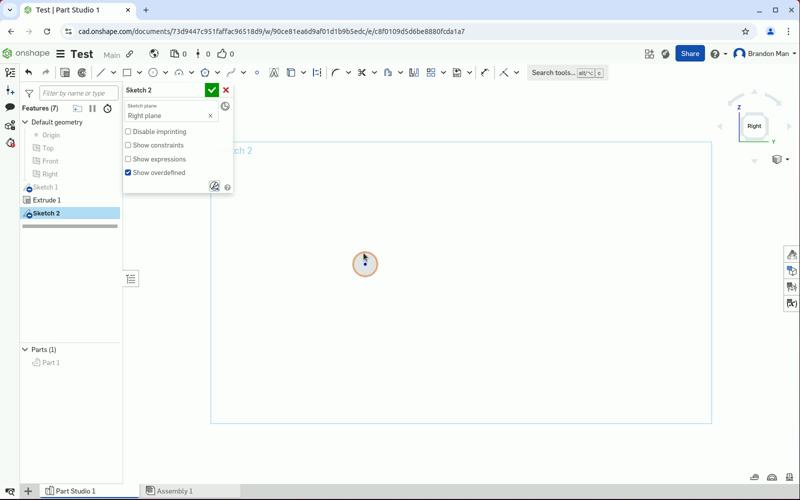
scroll(6)
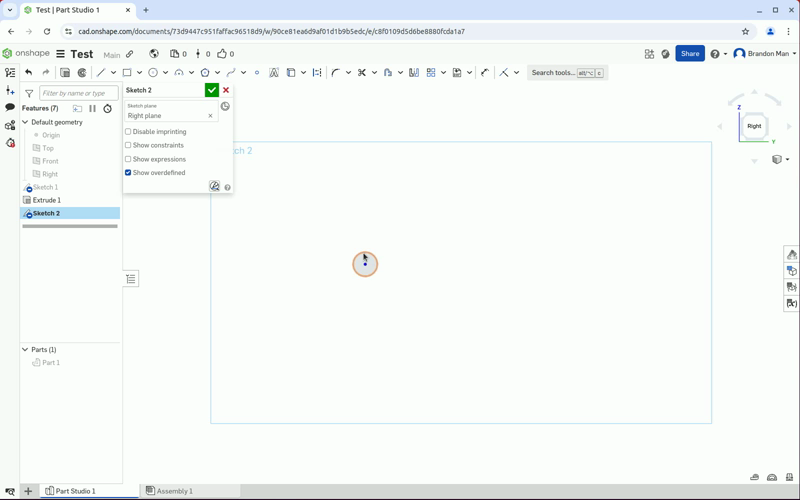
scroll(6)
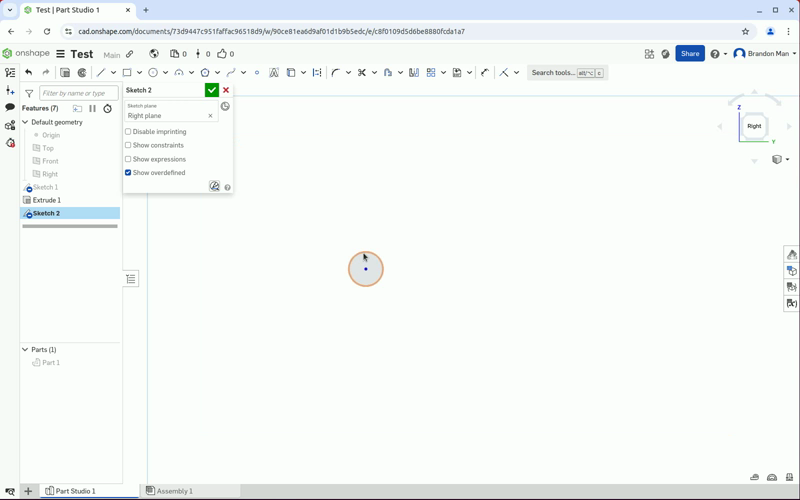
scroll(6)
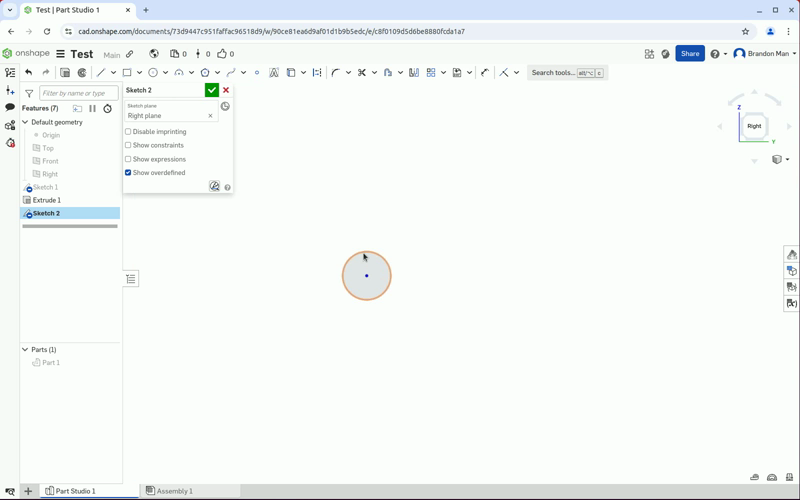
scroll(6)
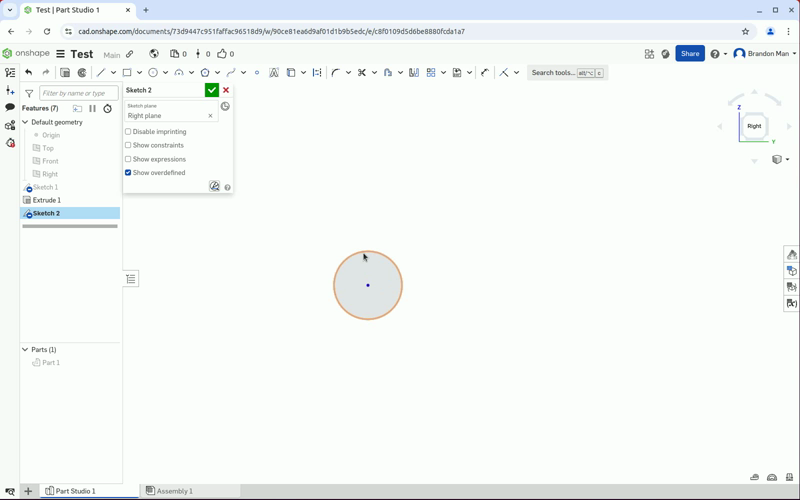
scroll(6)
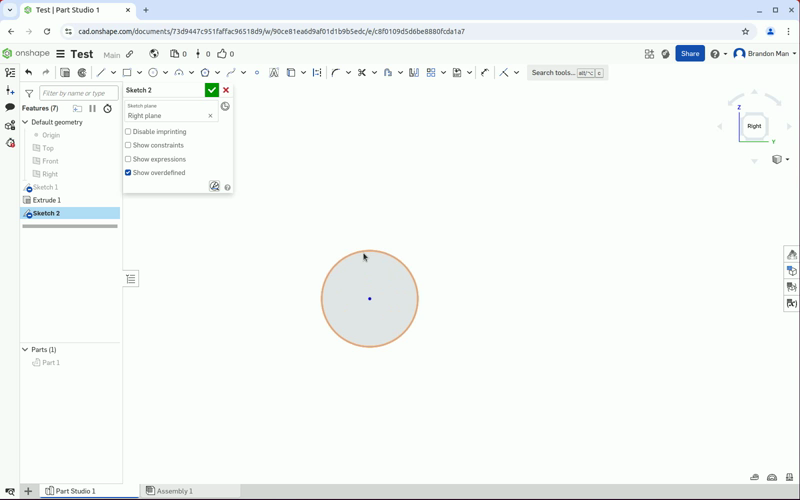
scroll(6)
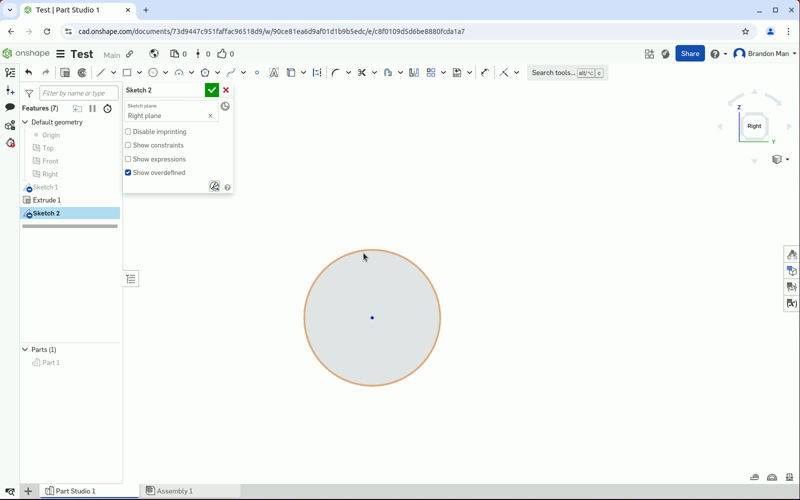
scroll(6)
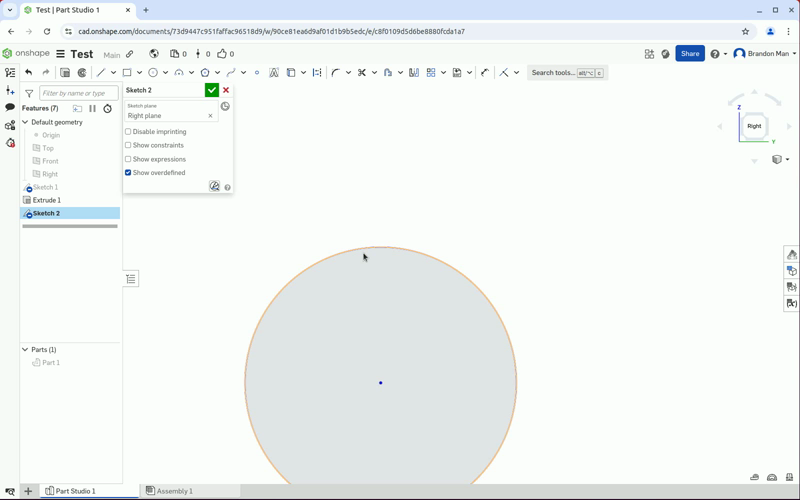
click(363, 252)
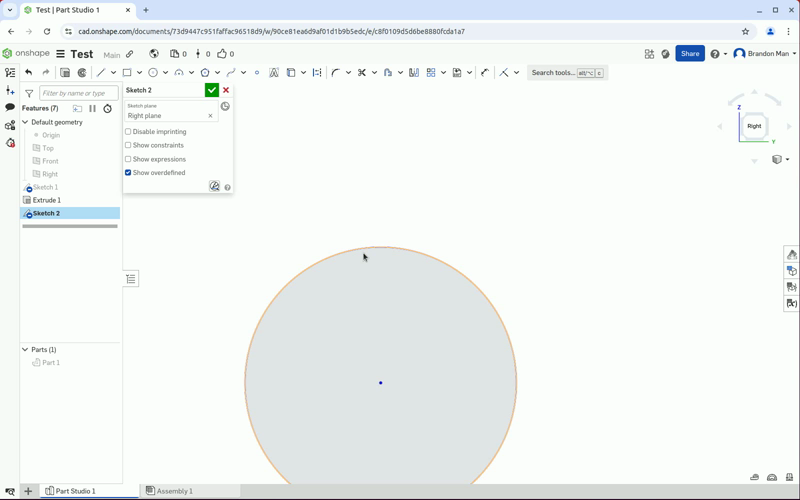
scroll(-6)
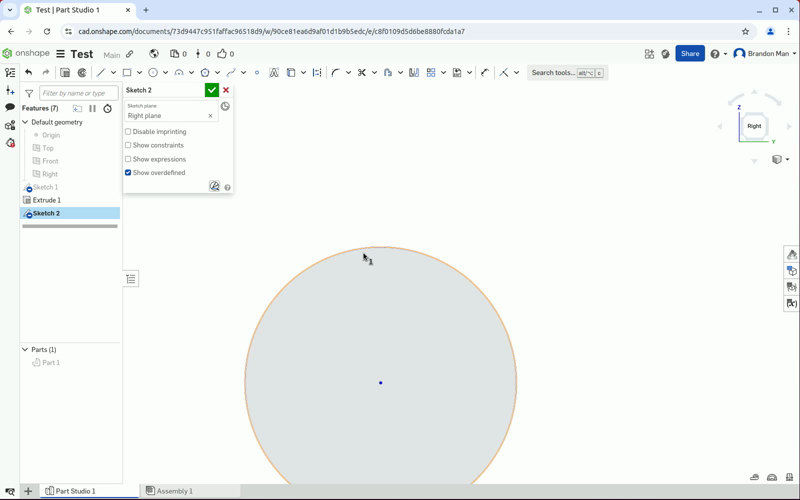
scroll(-6)
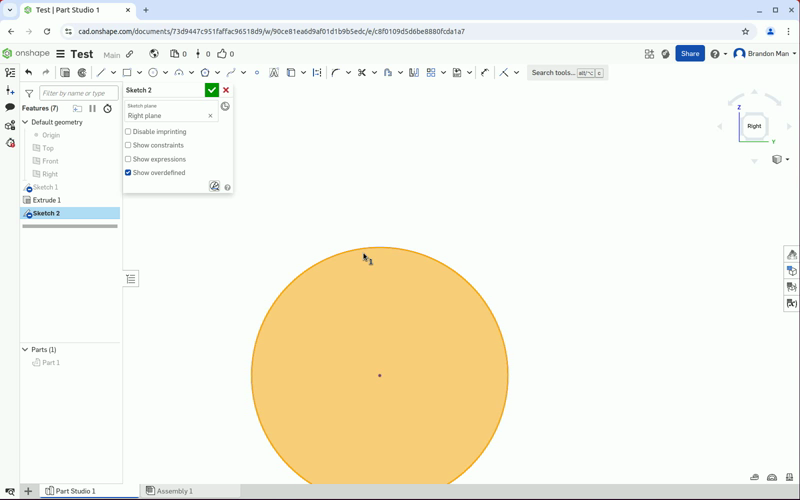
scroll(-6)
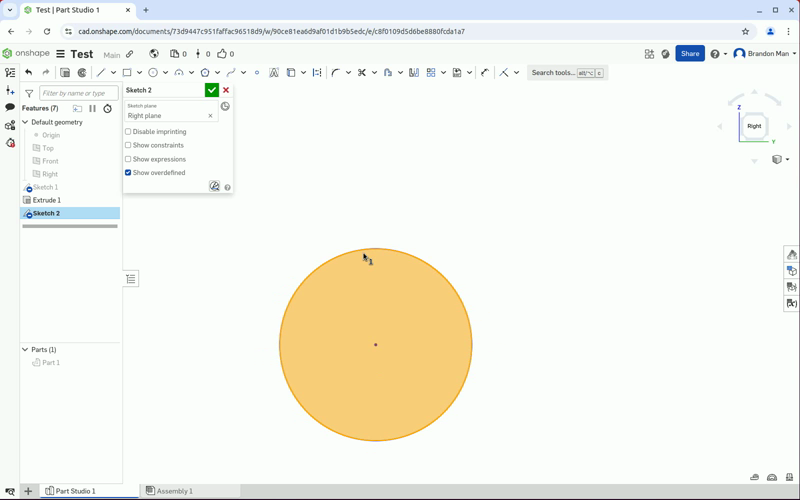
scroll(-6)
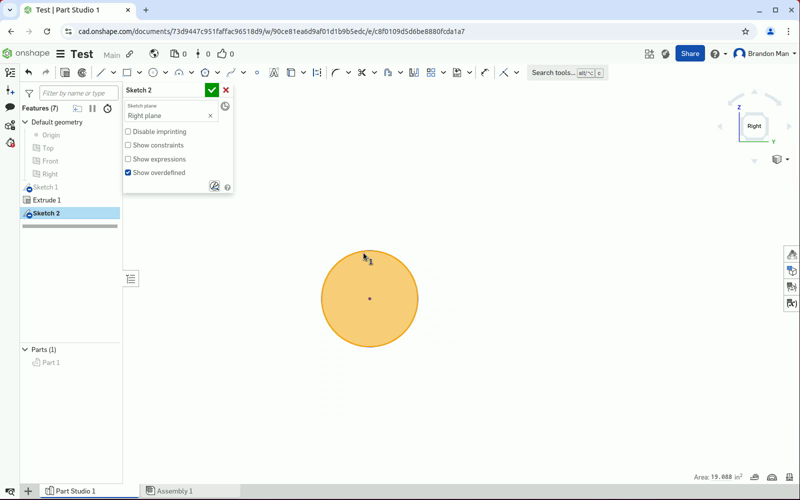
scroll(-6)
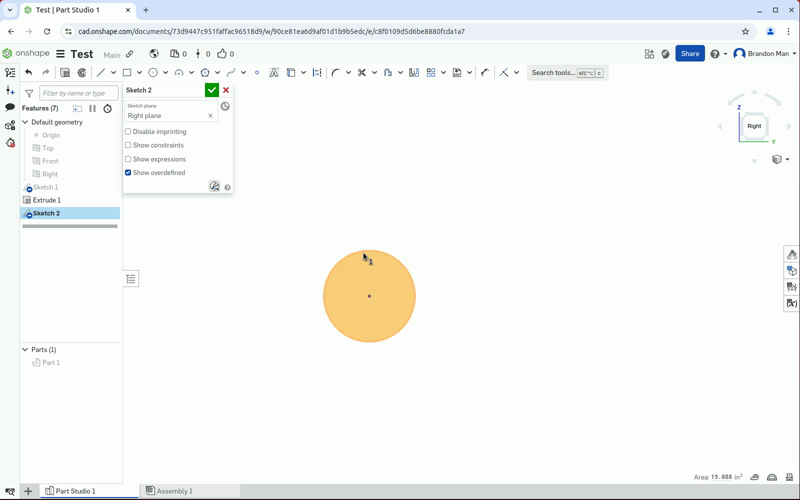
scroll(-6)
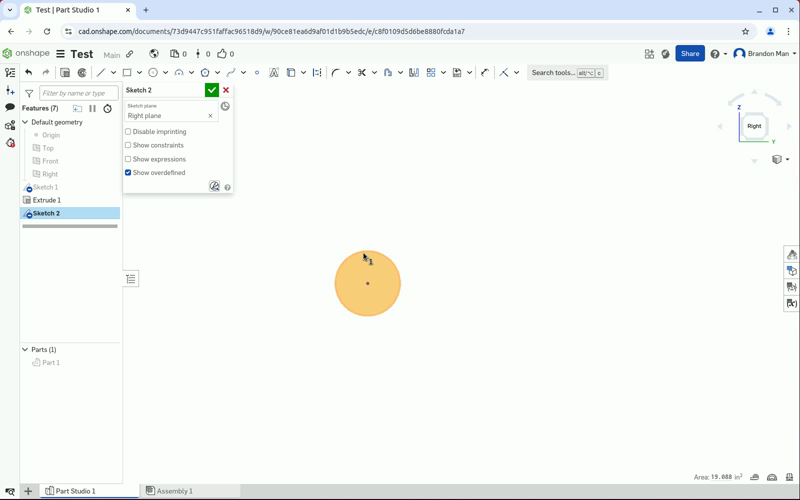
scroll(-6)
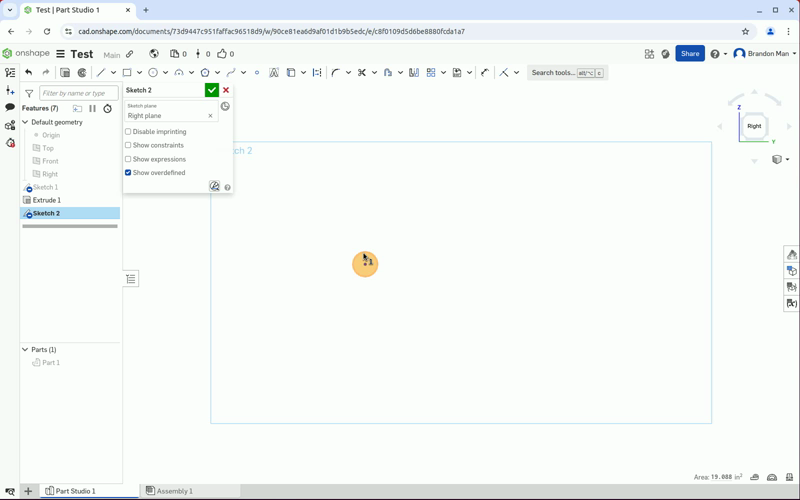
mouse_move(73, 352)
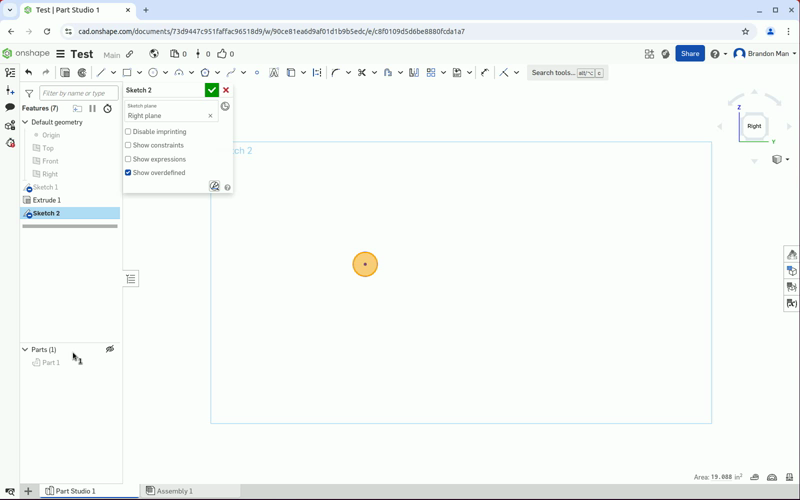
key(shift+y)
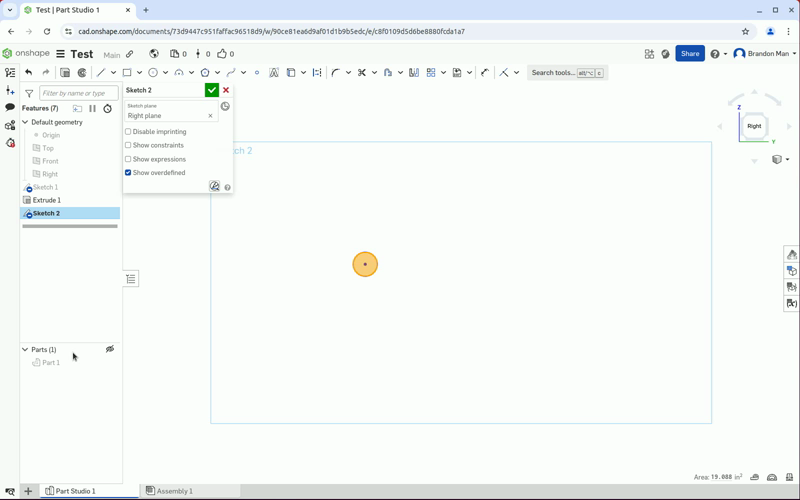
key(shift+e)
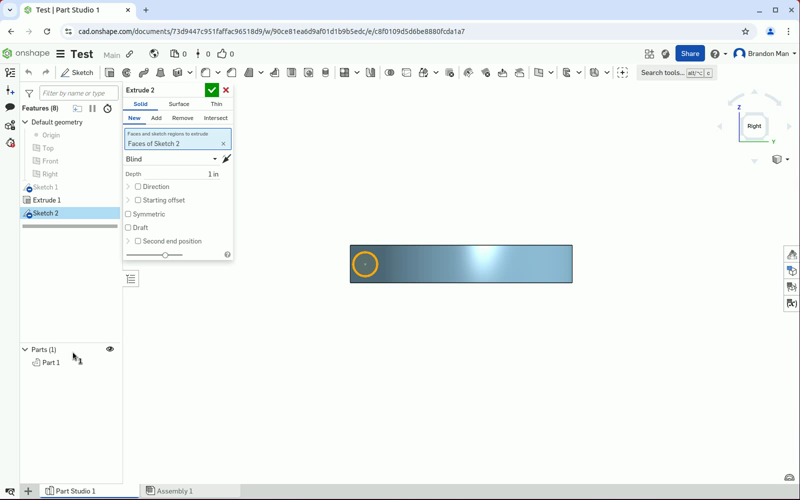
mouse_move(143, 106)
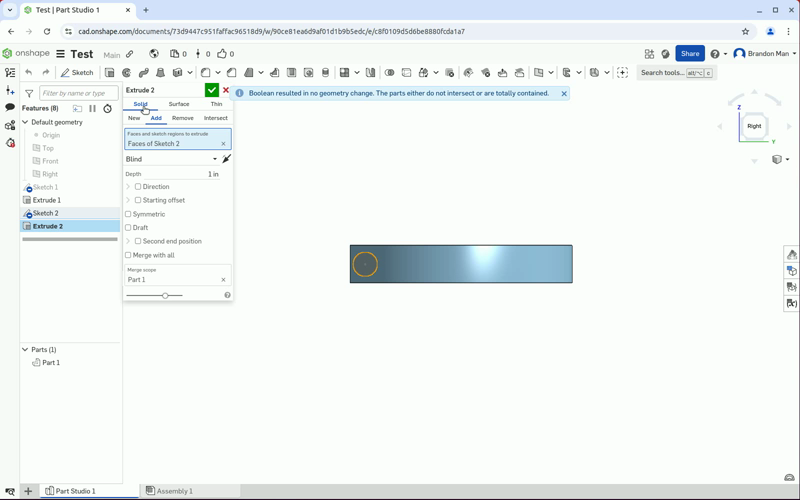
click(143, 106)
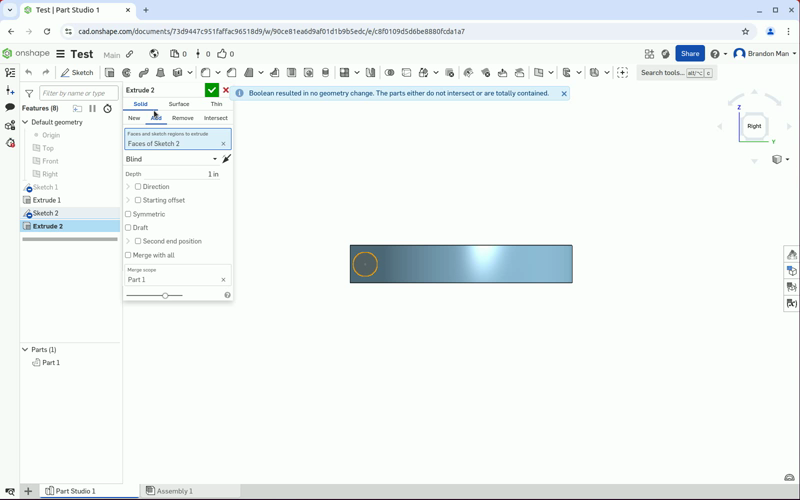
mouse_move(186, 120)
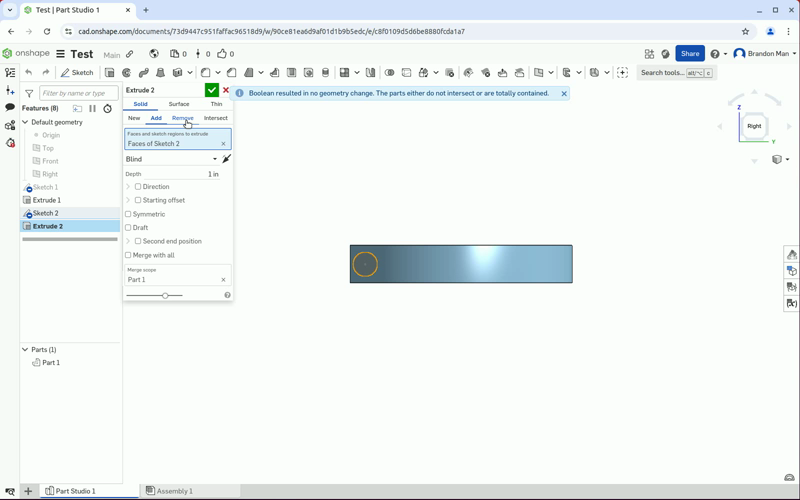
click(186, 120)
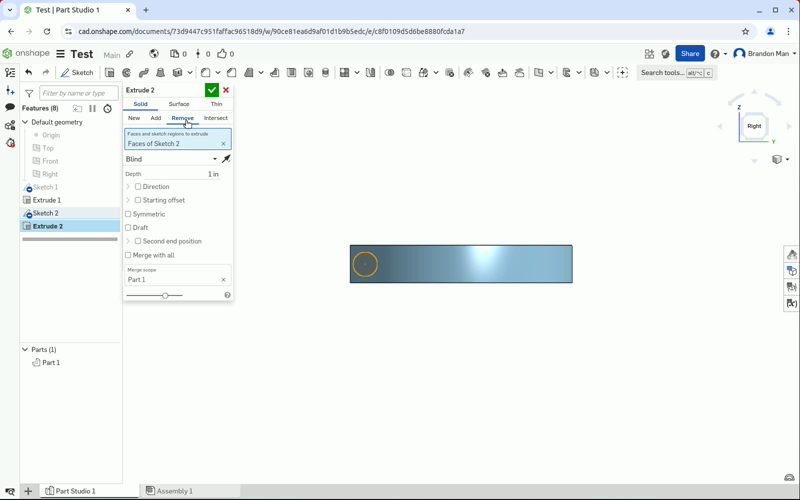
key(tab, 4)
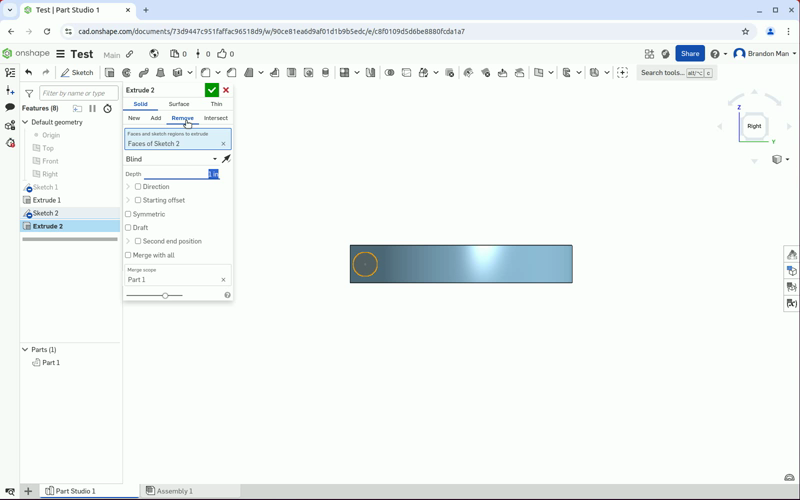
text(60.66)
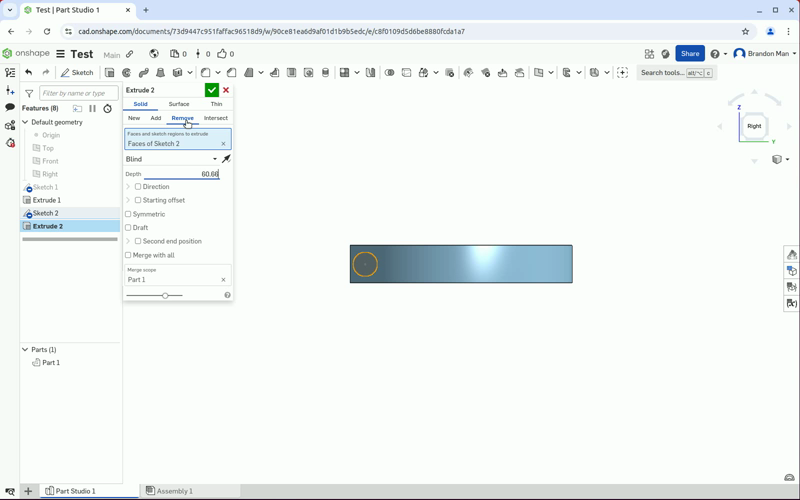
key(tab, 3)
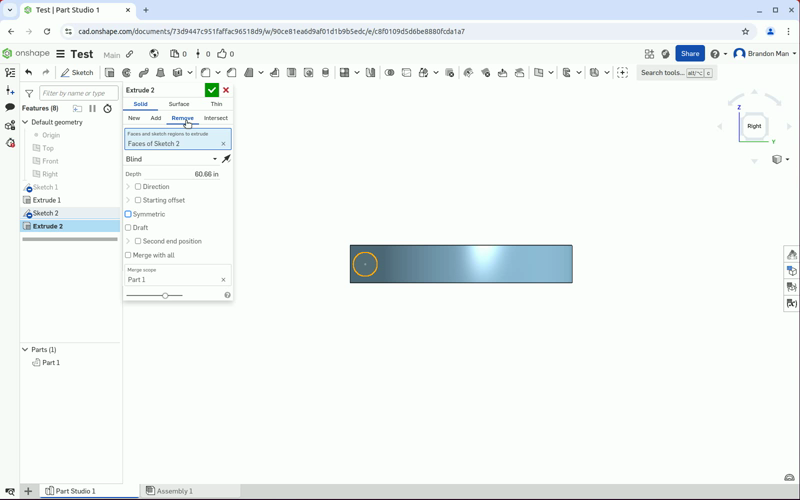
key(space)
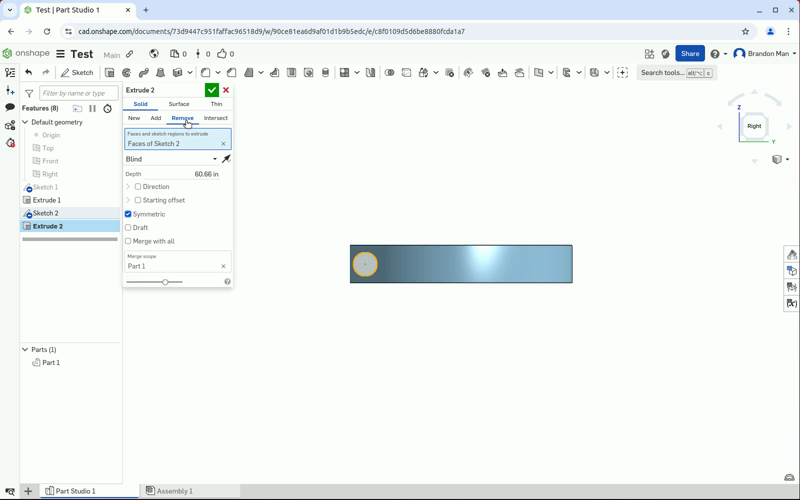
key(tab, 2)
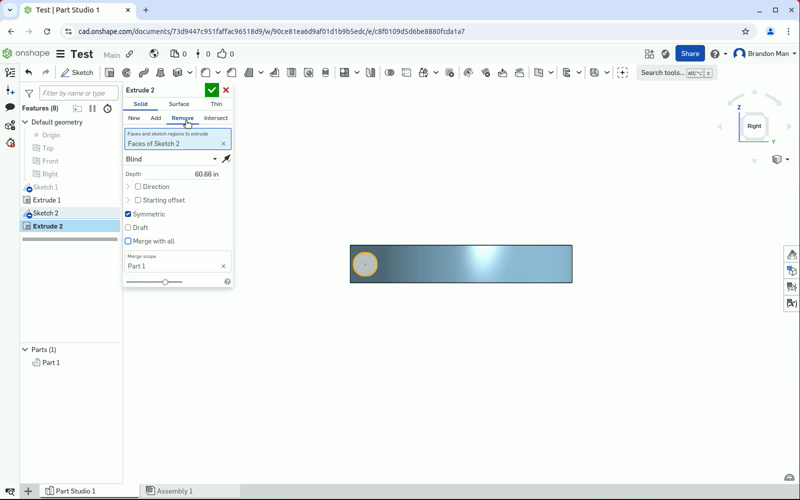
key(space)
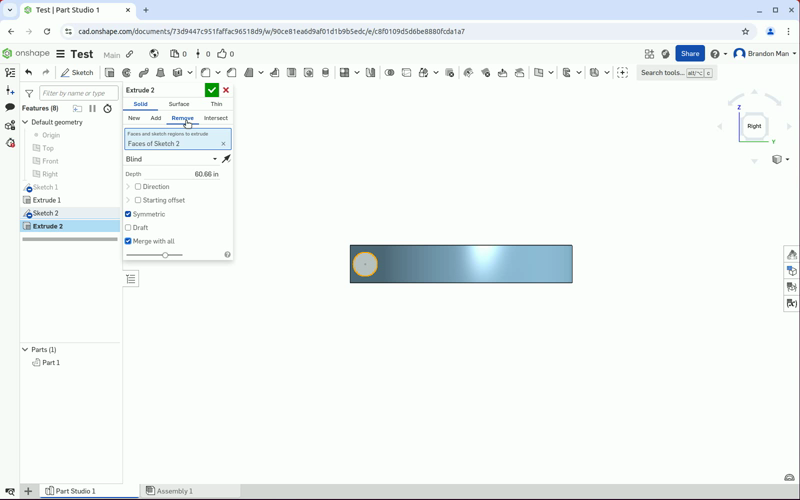
key(enter)
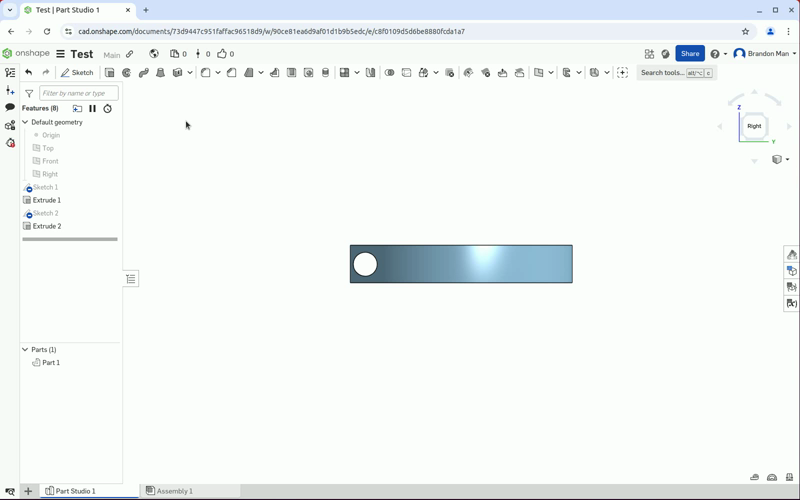
key(shift+h)
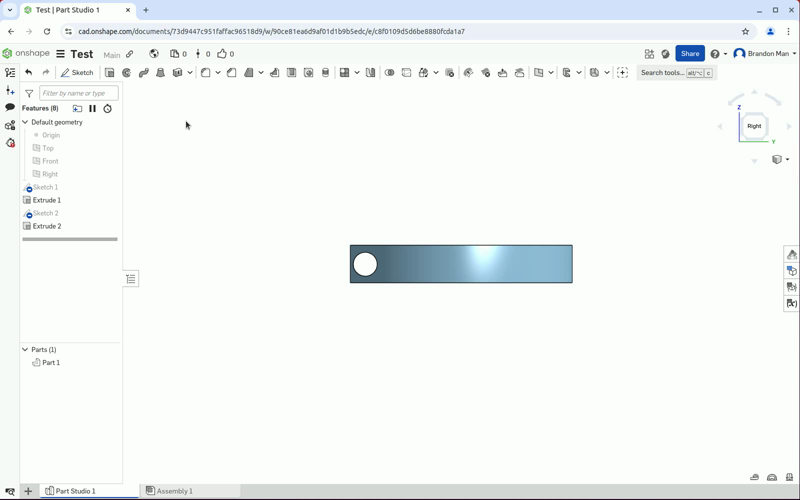
key(shift+h)
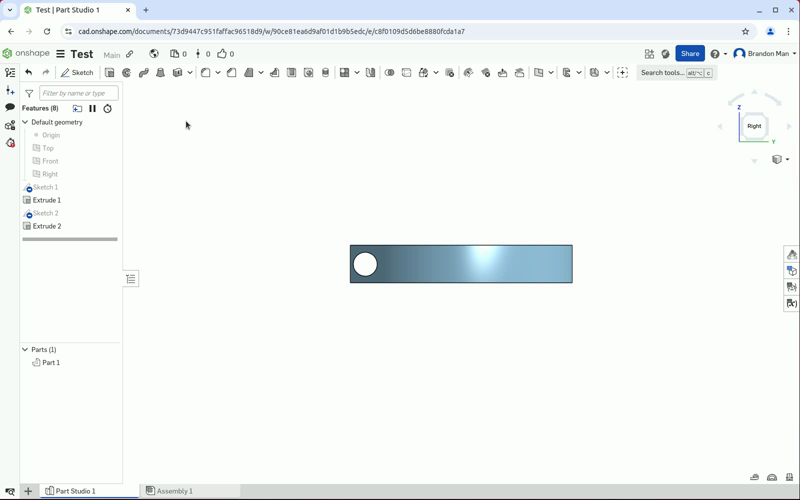
mouse_move(73, 189)
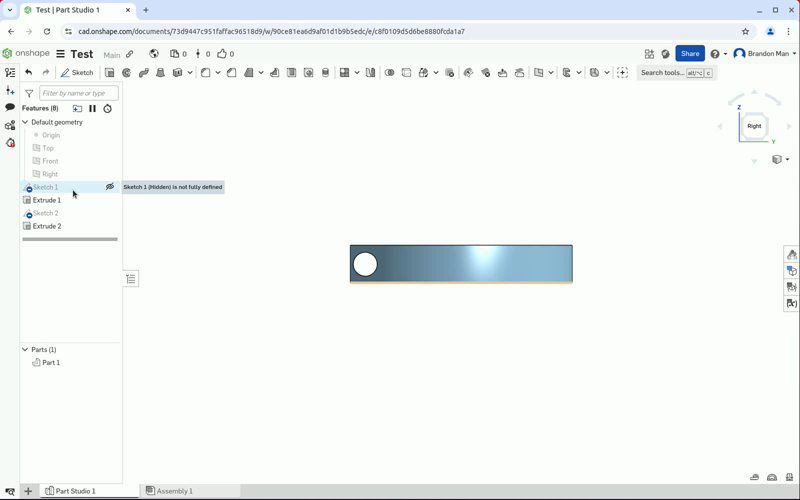
click(73, 189)
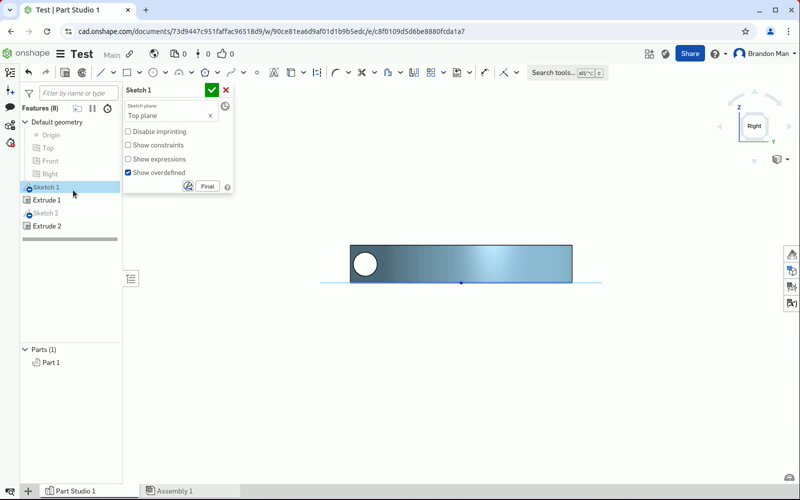
mouse_move(229, 92)
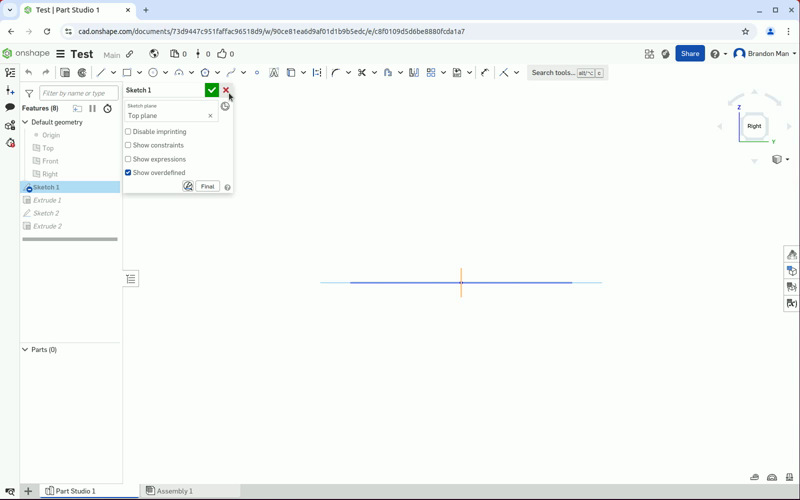
click(229, 92)
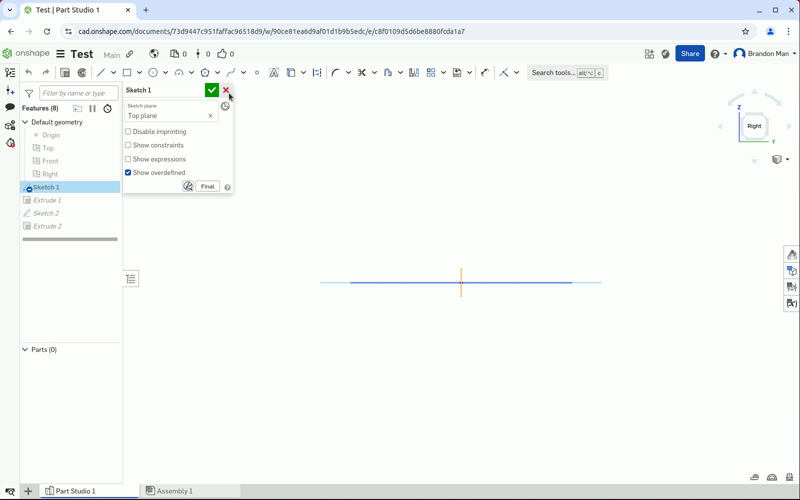
key(shift+s)
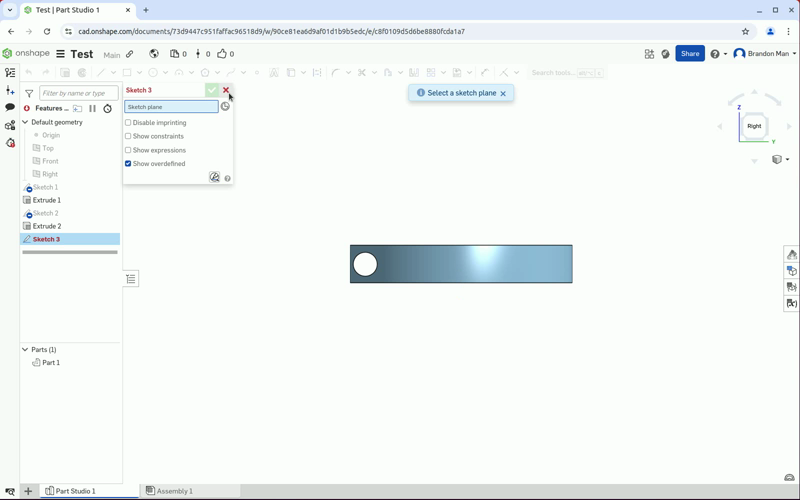
mouse_move(73, 176)
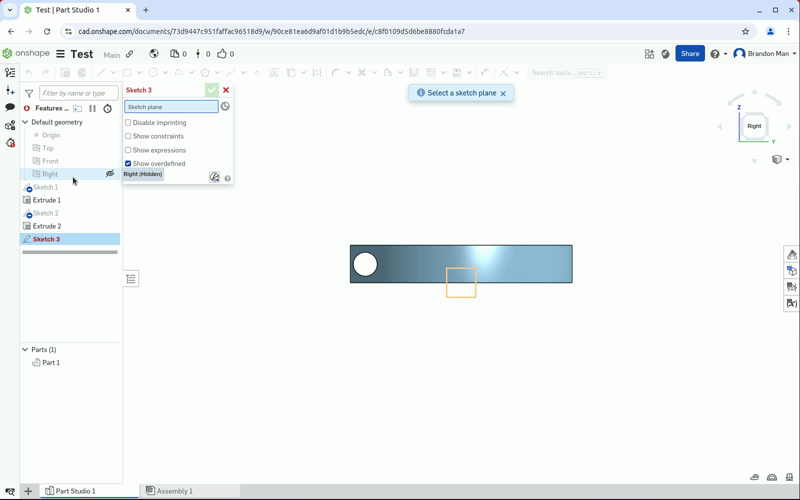
click(73, 176)
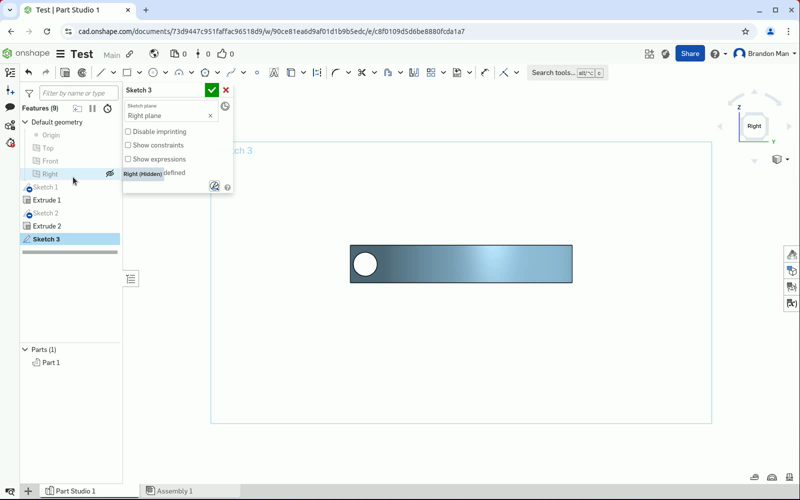
mouse_move(73, 352)
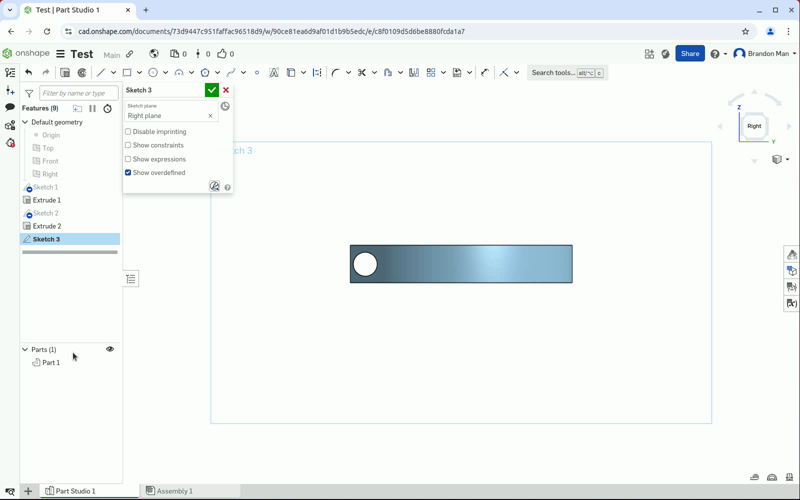
key(y)
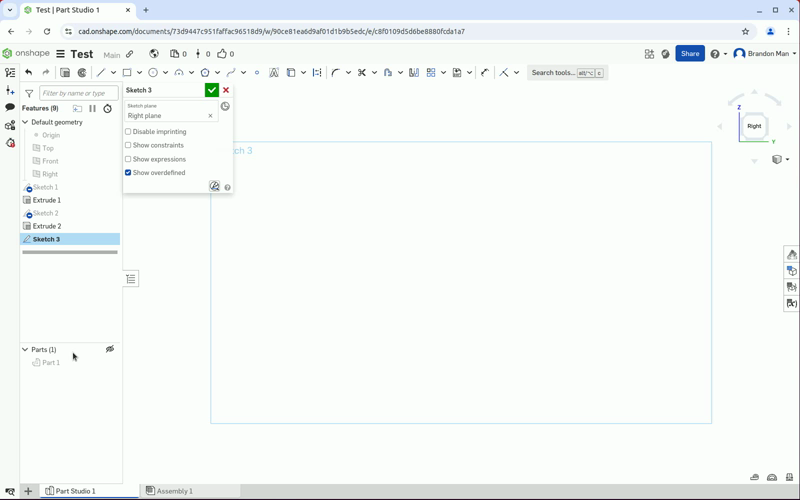
key(c)
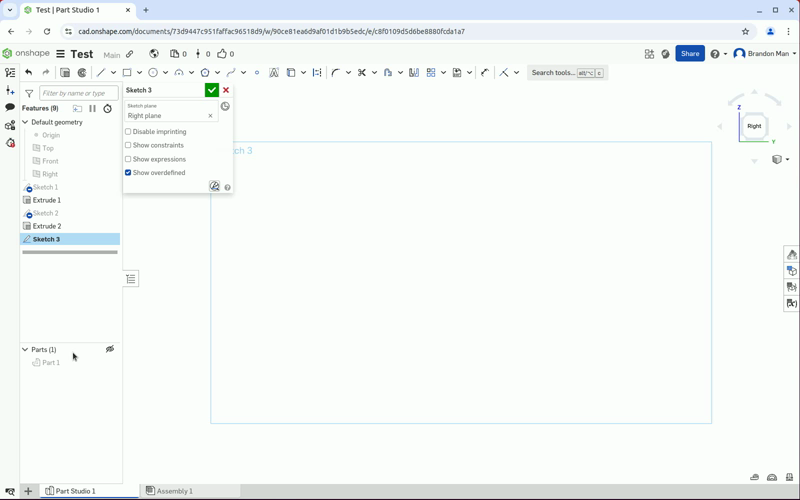
key_down(shift)
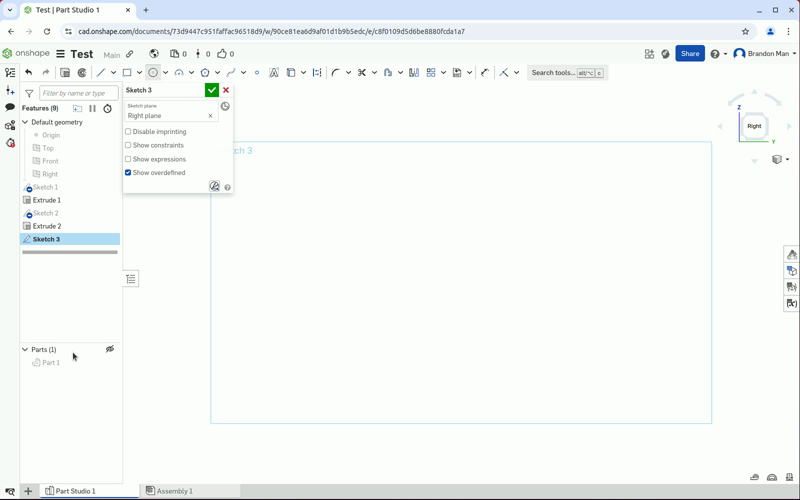
mouse_move(402, 264)
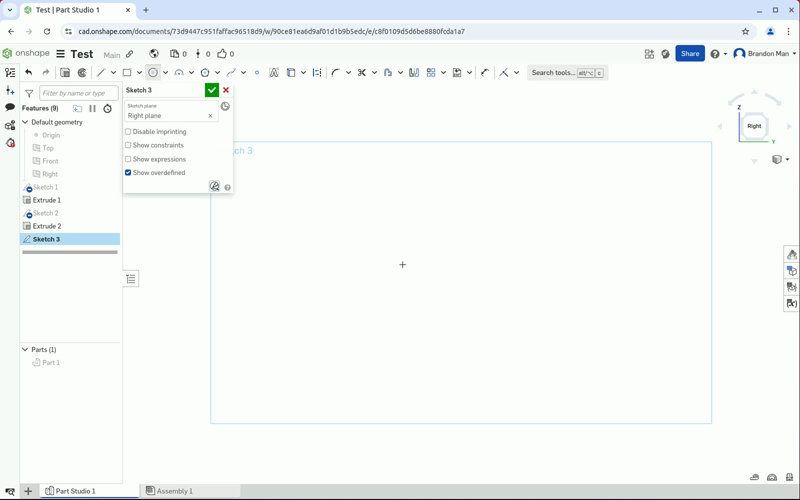
click(402, 264)
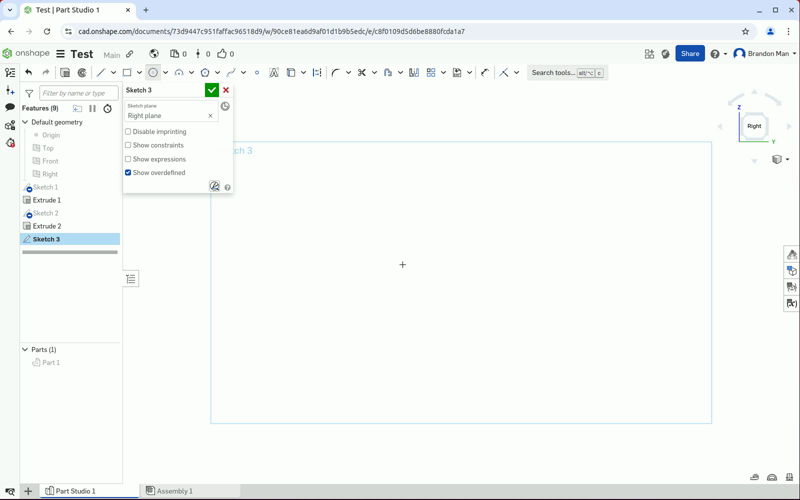
key_up(shift)
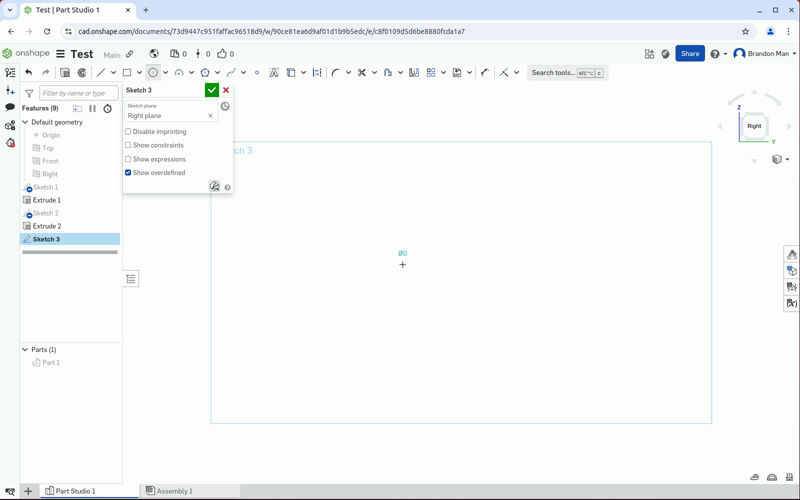
mouse_move(415, 264)
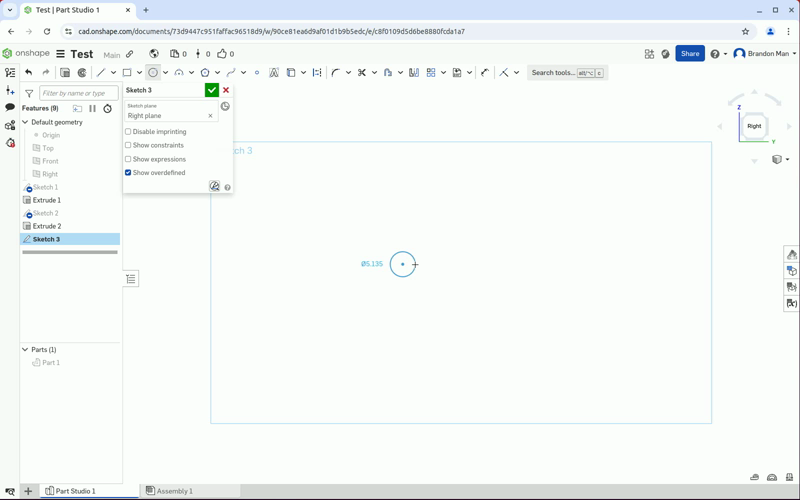
click(415, 264)
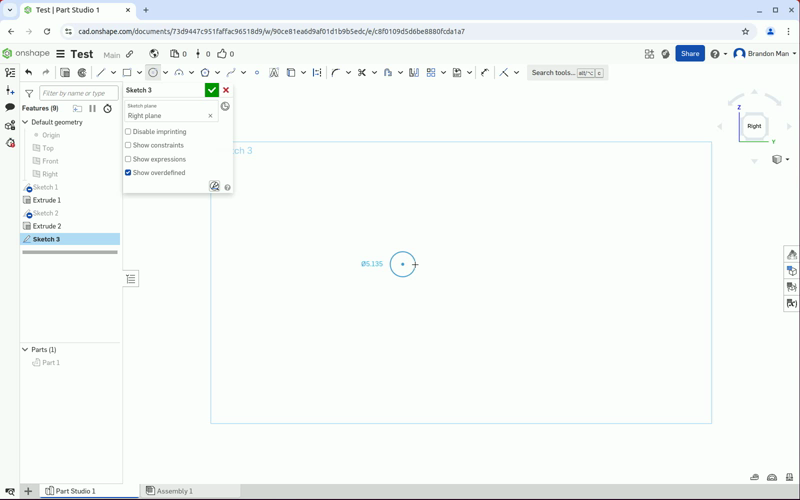
key(esc)
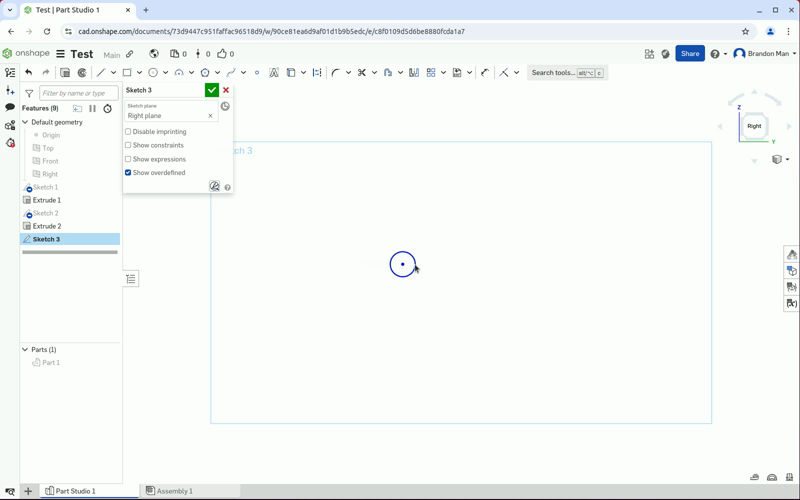
mouse_move(406, 256)
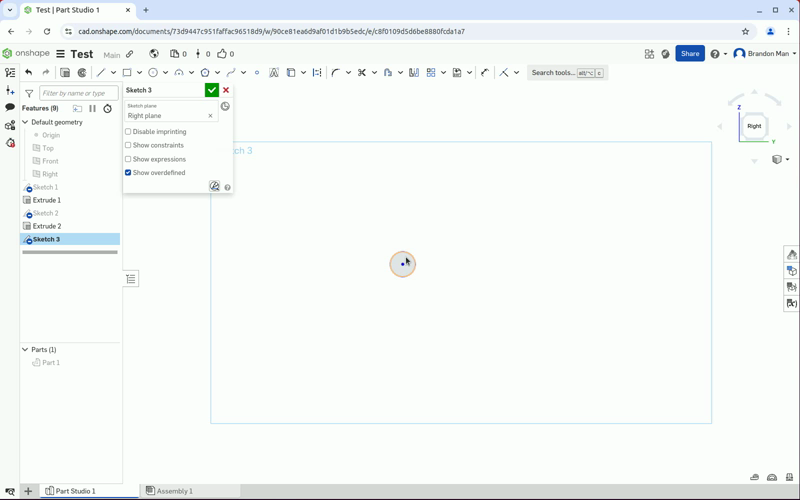
scroll(6)
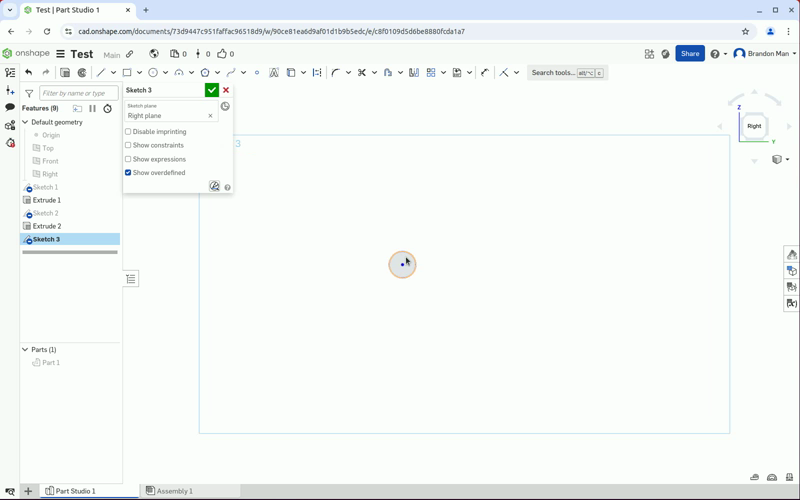
scroll(6)
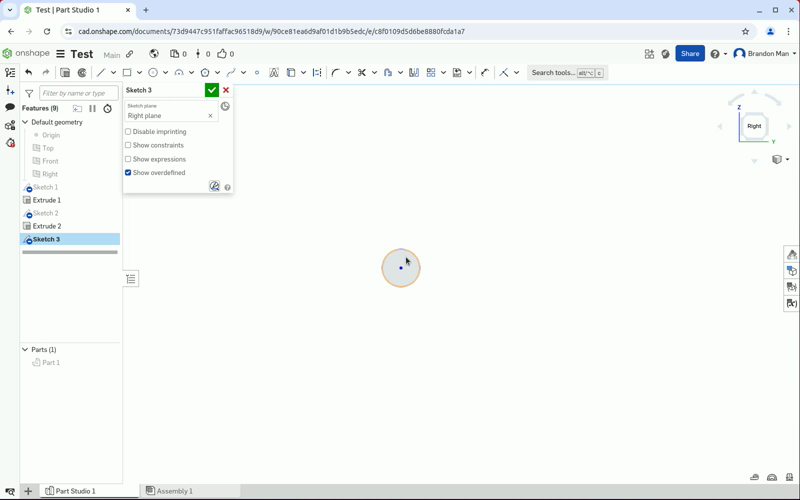
scroll(6)
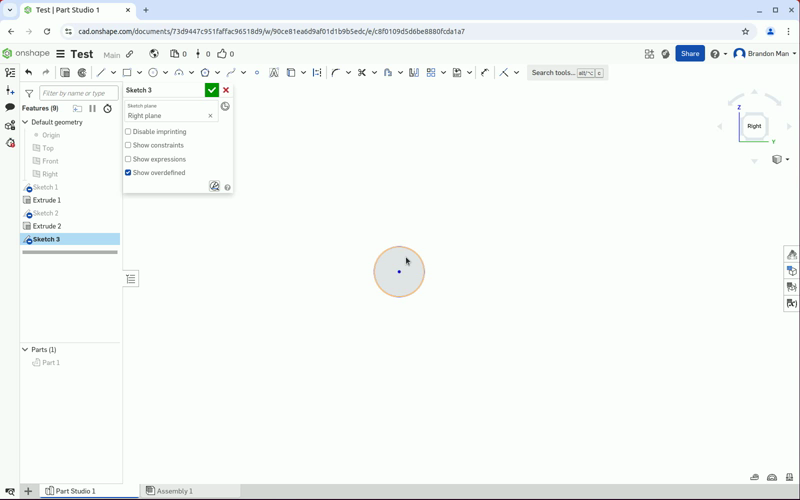
scroll(6)
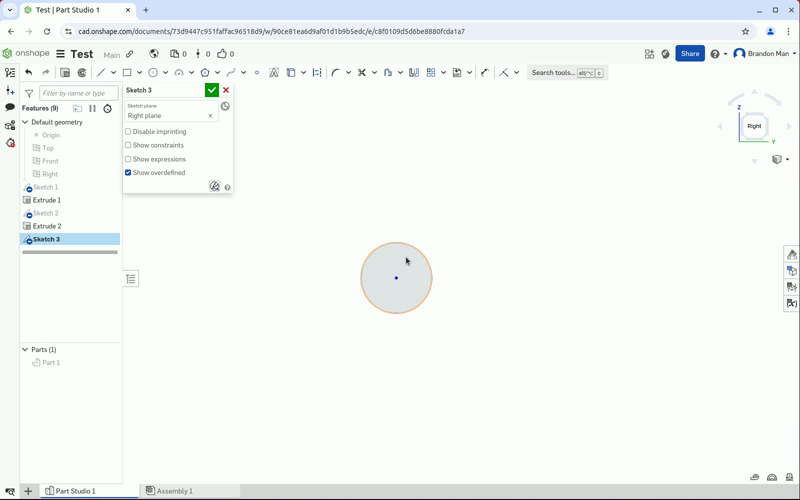
scroll(6)
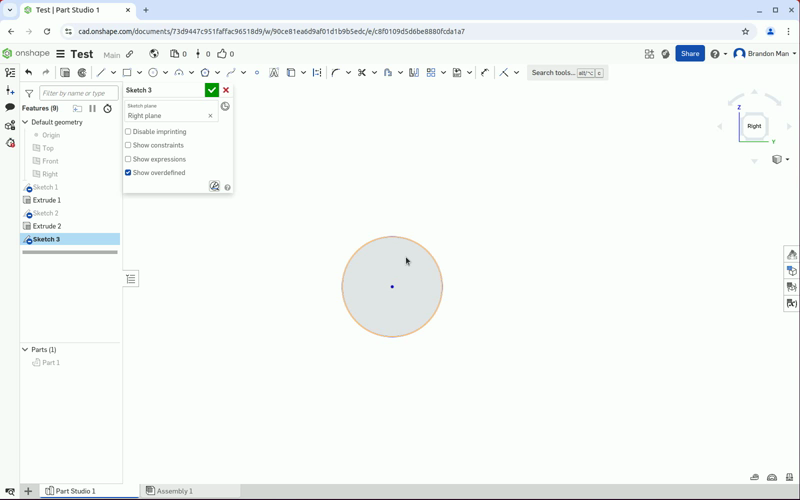
scroll(6)
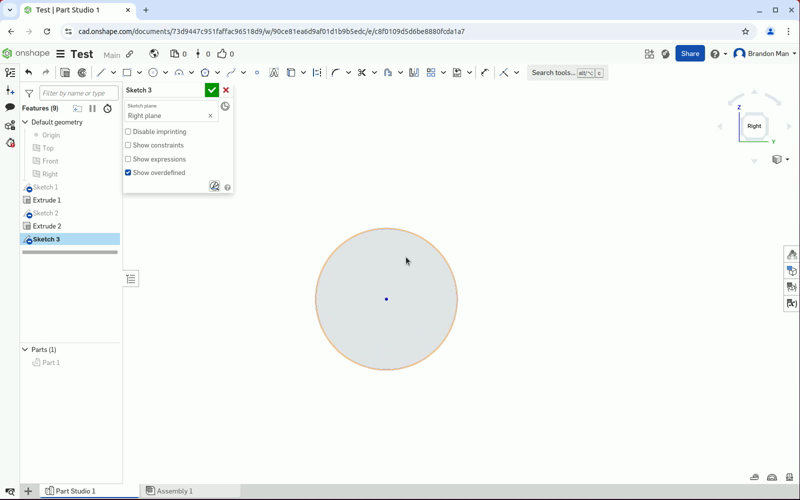
scroll(6)
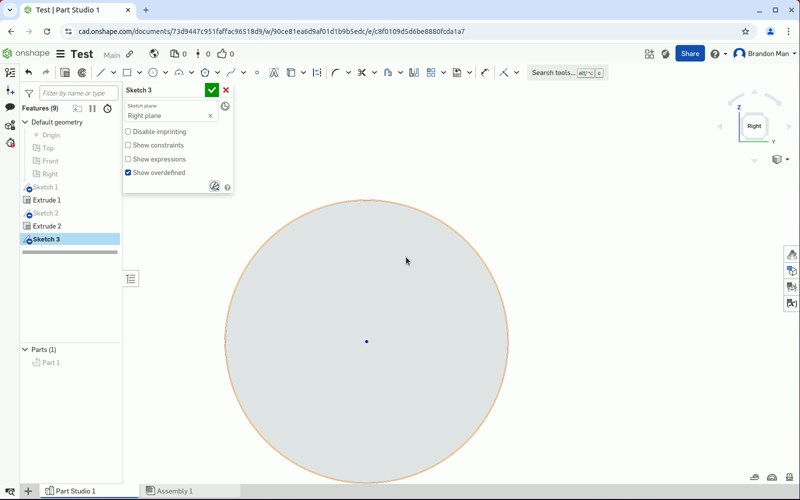
click(406, 256)
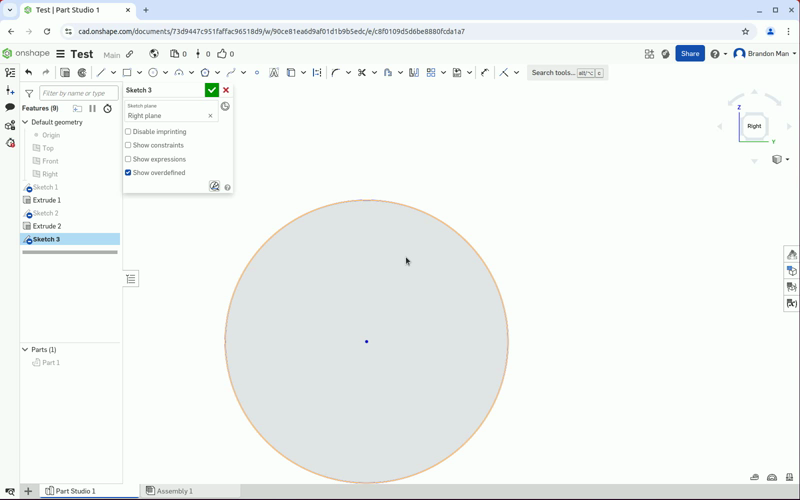
scroll(-6)
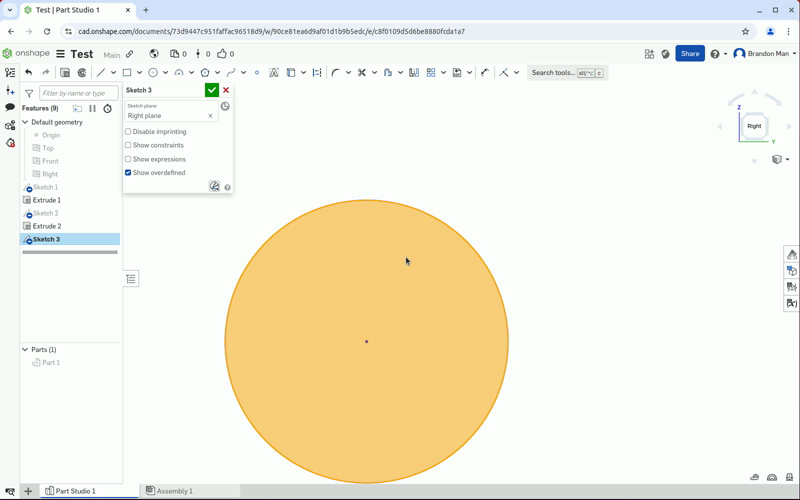
scroll(-6)
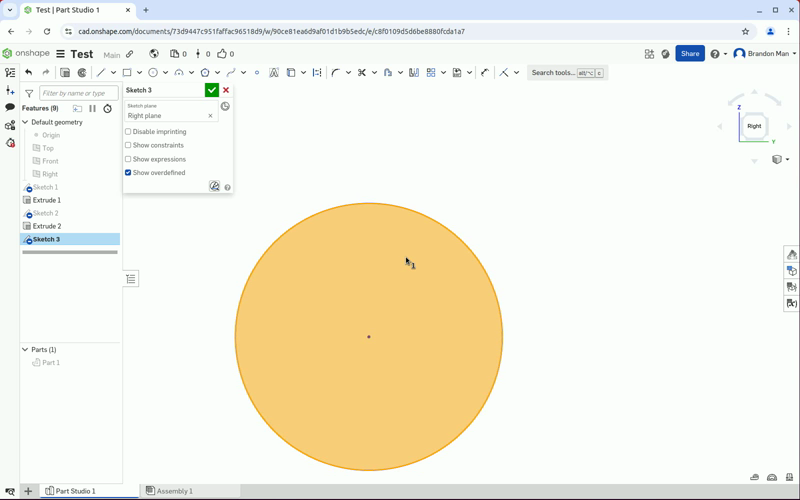
scroll(-6)
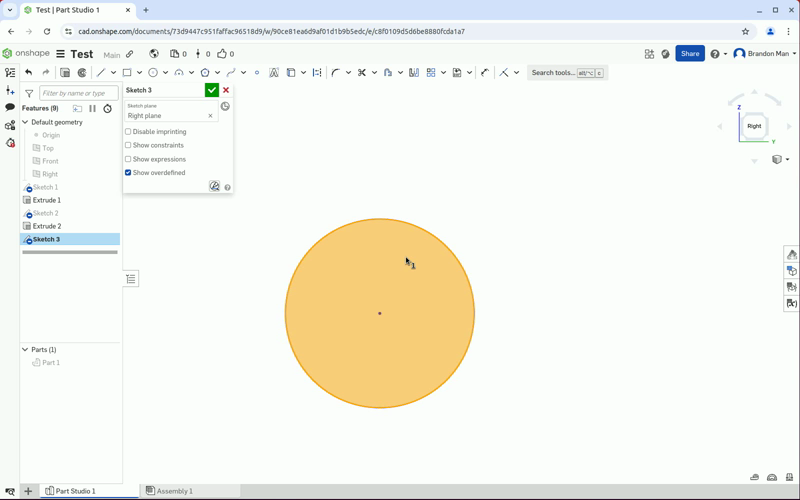
scroll(-6)
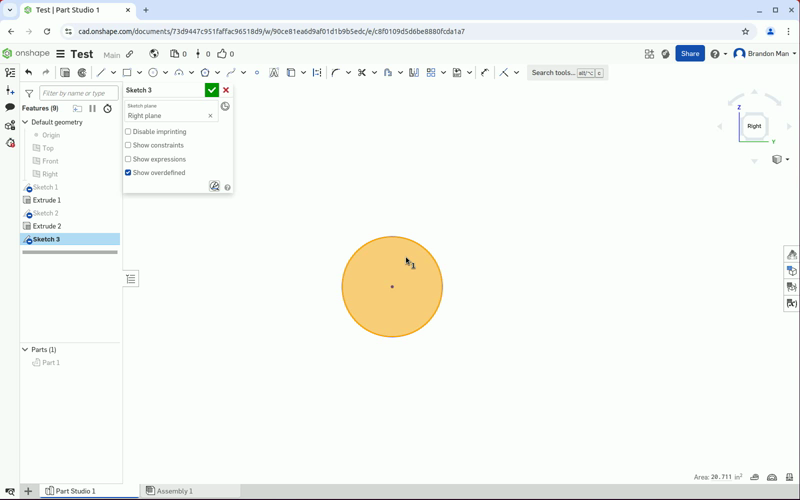
scroll(-6)
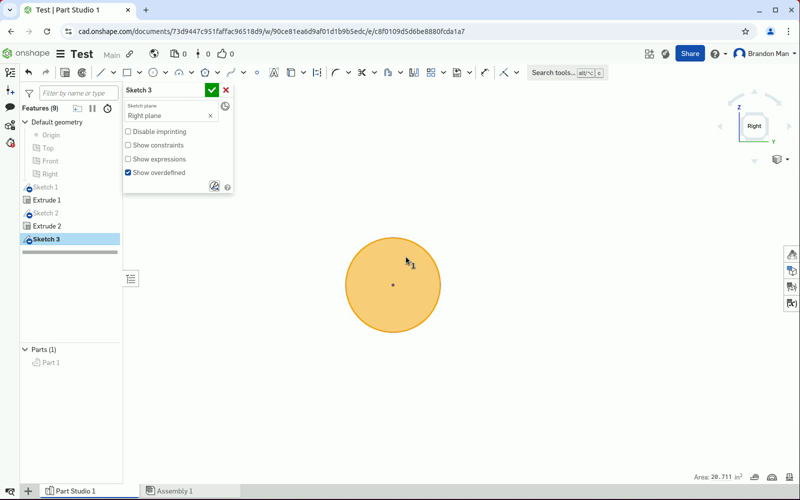
scroll(-6)
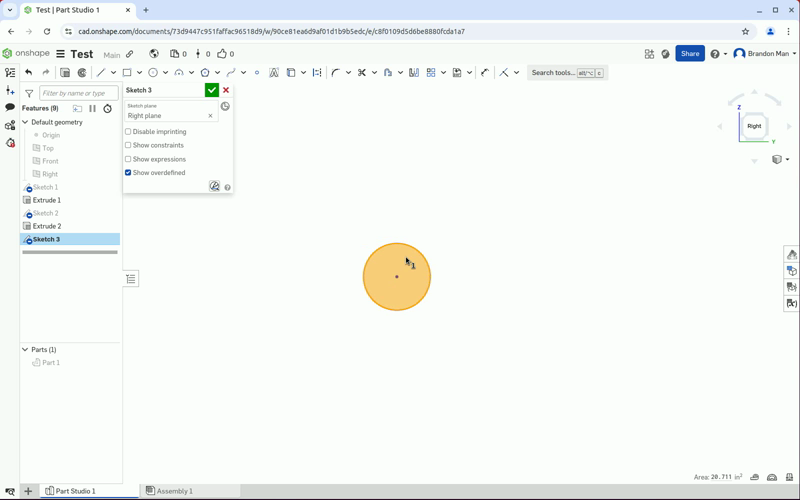
scroll(-6)
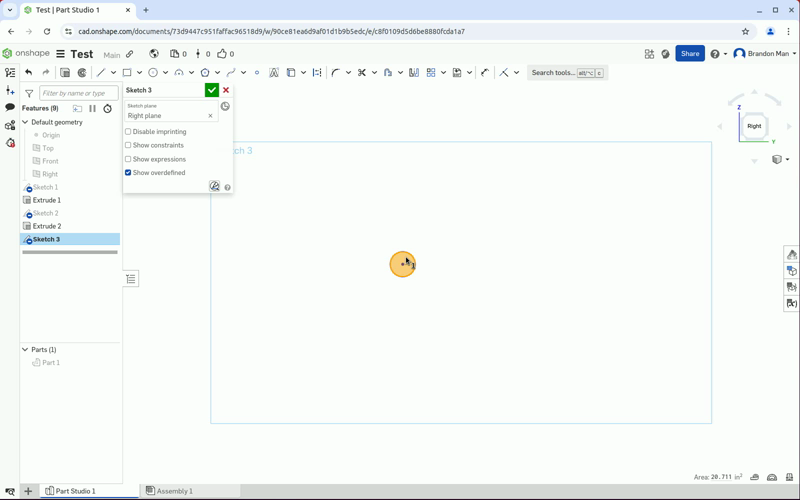
mouse_move(73, 352)
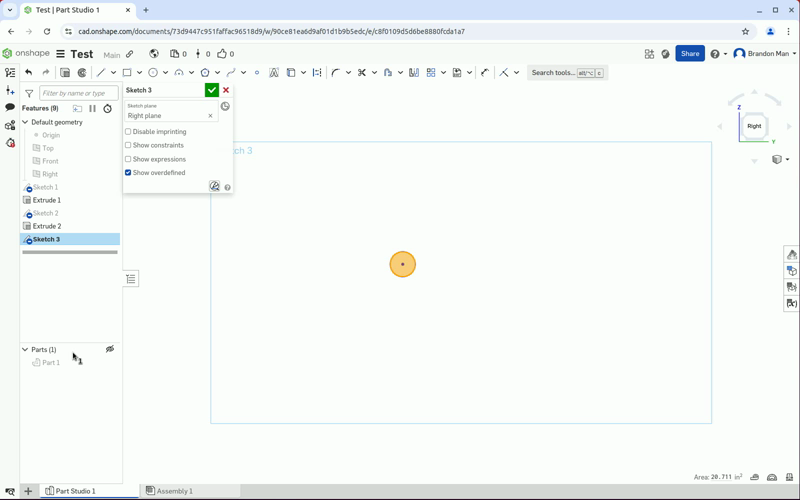
key(shift+y)
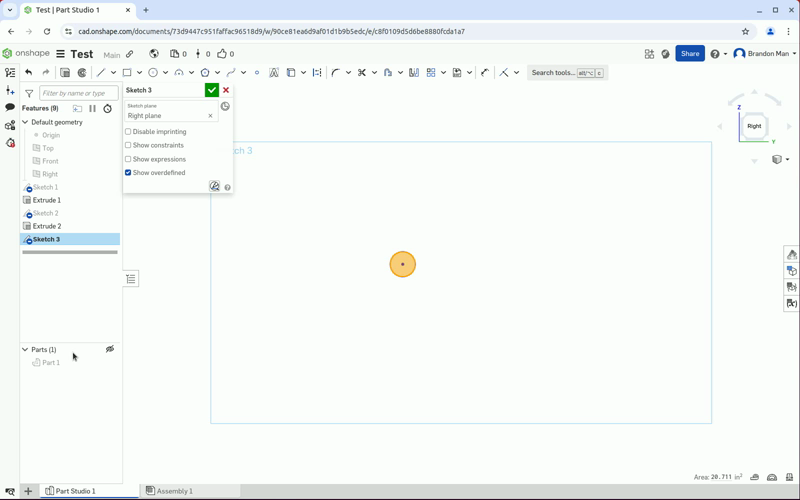
key(shift+e)
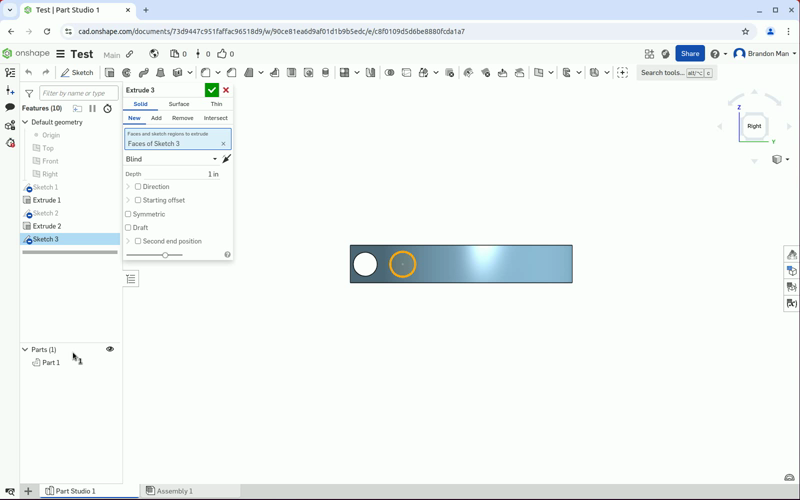
mouse_move(143, 106)
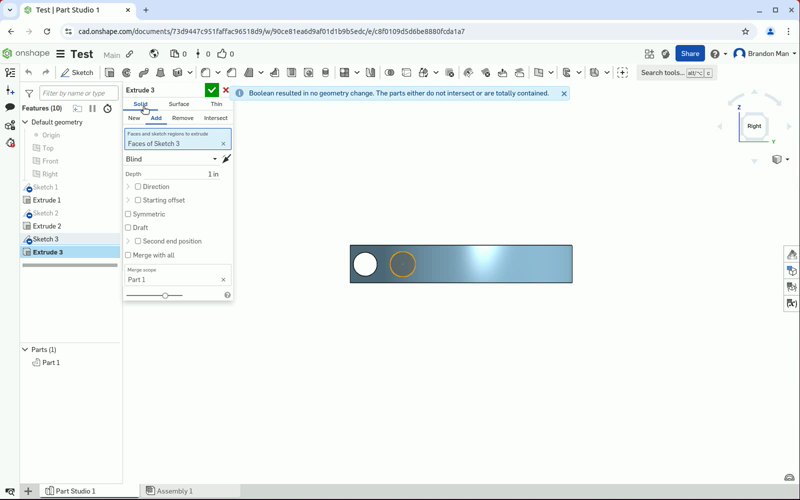
click(143, 106)
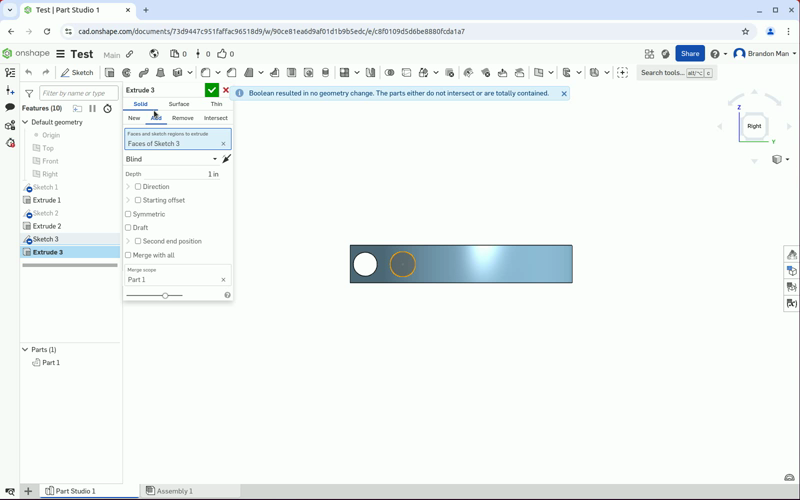
mouse_move(186, 120)
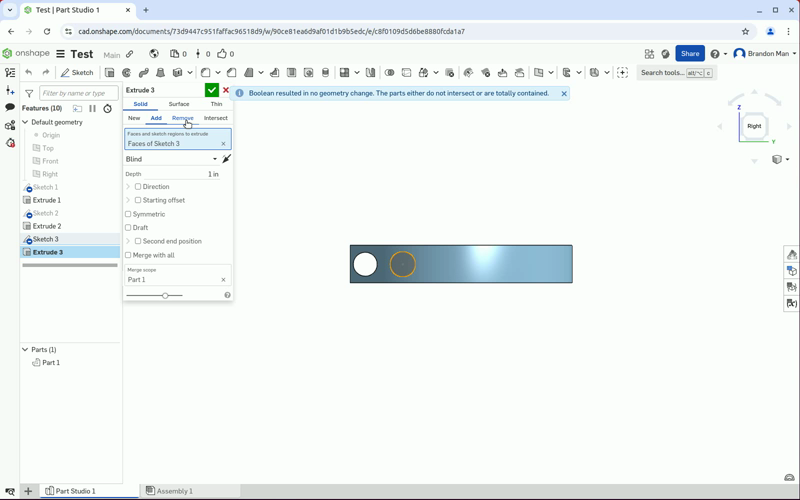
click(186, 120)
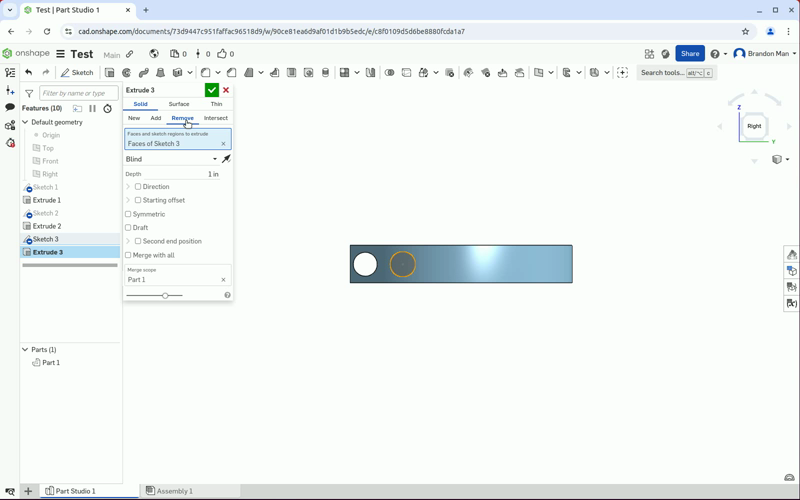
key(tab, 4)
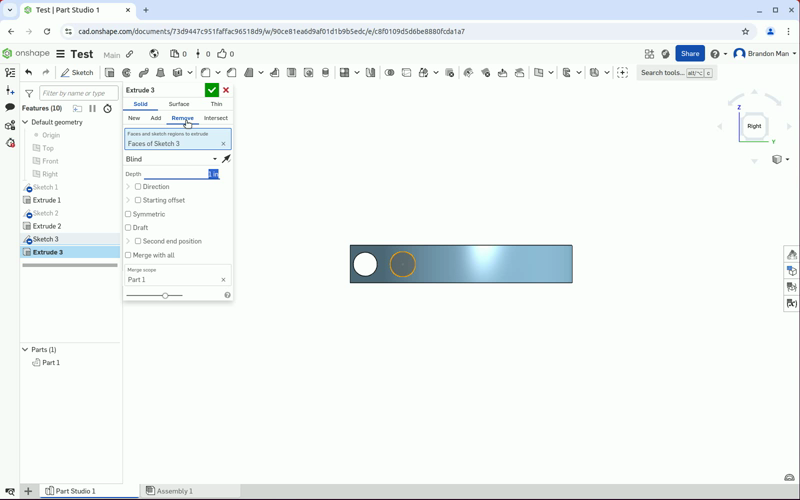
text(60.66)
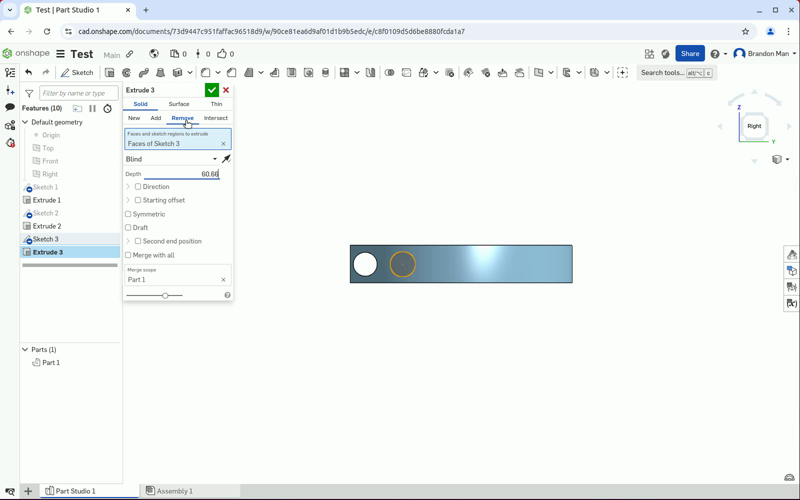
key(tab, 3)
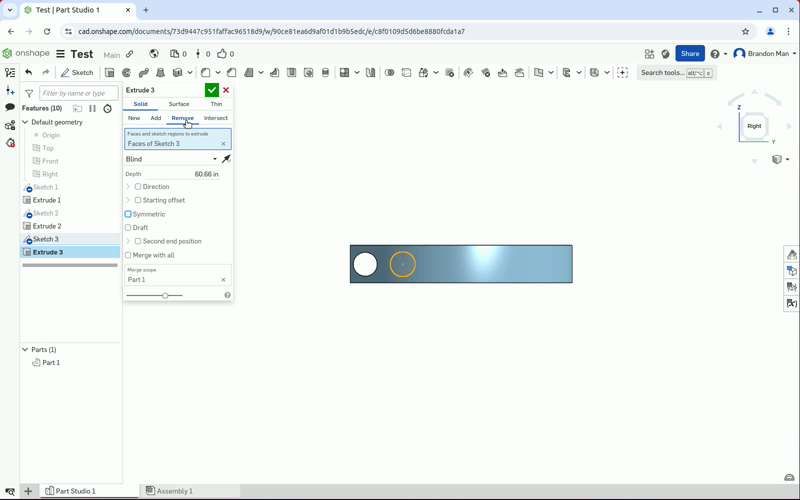
key(space)
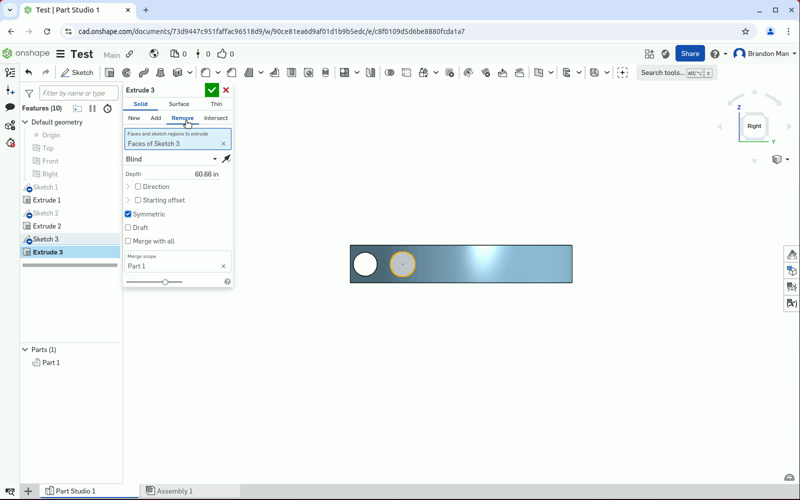
key(tab, 2)
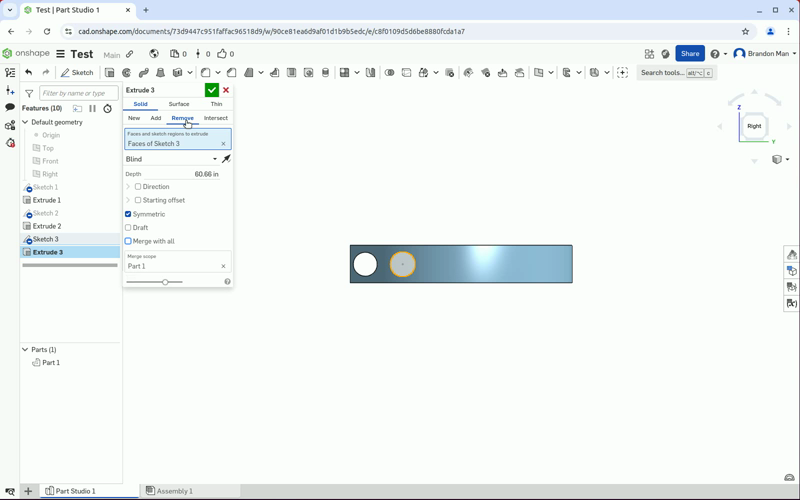
key(space)
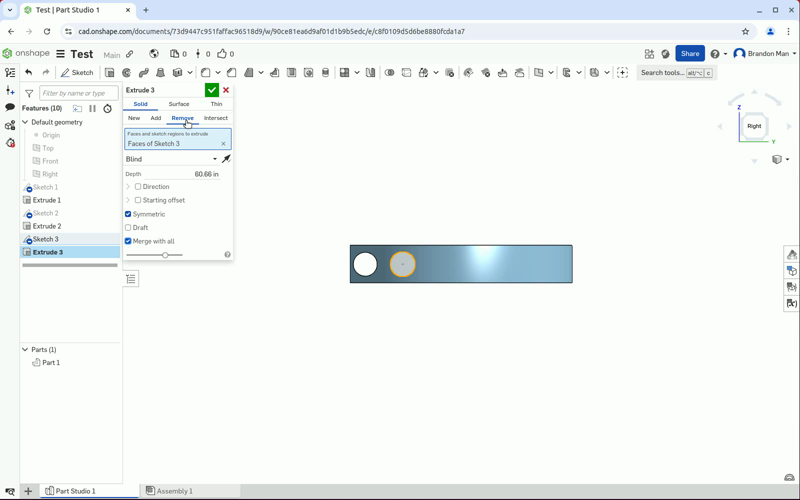
key(enter)
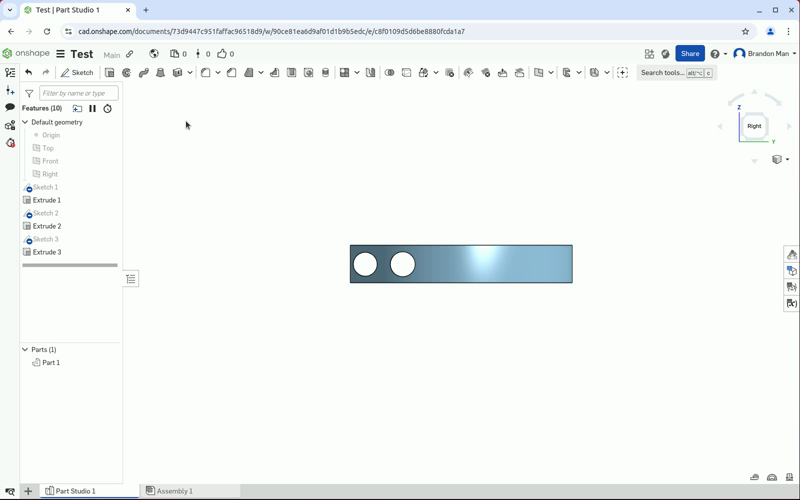
key(shift+h)
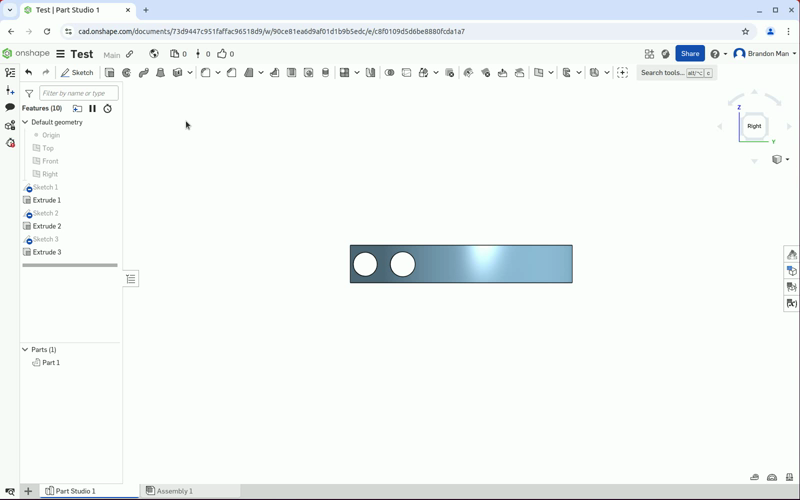
key(shift+h)
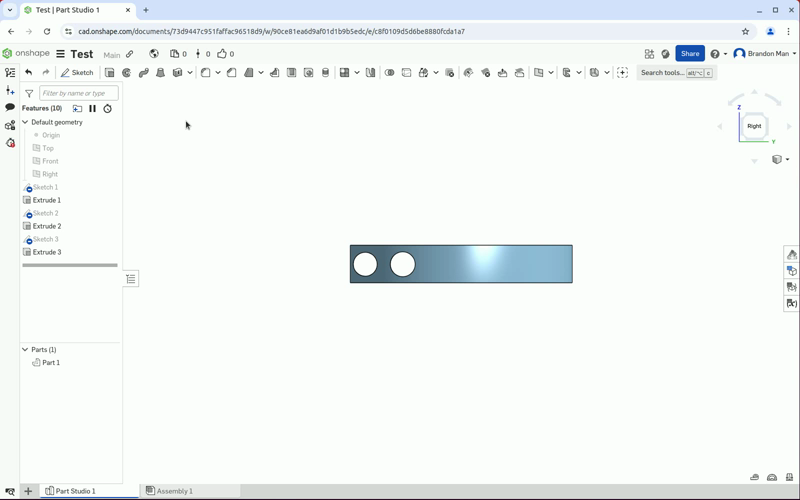
mouse_move(73, 189)
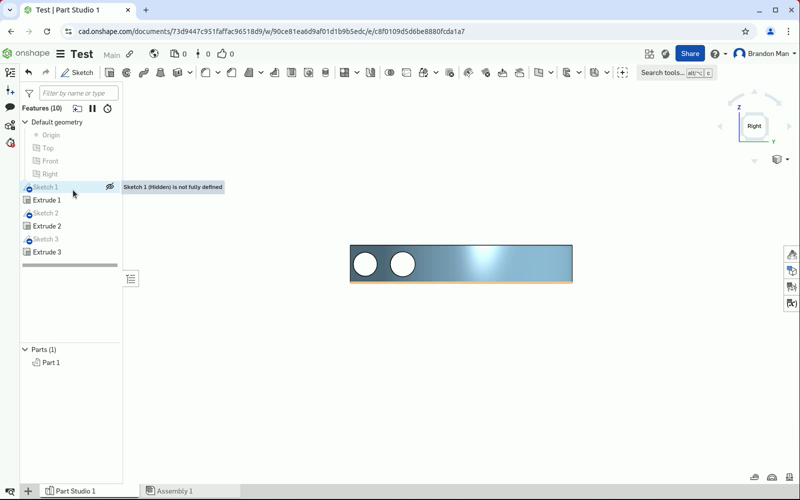
click(73, 189)
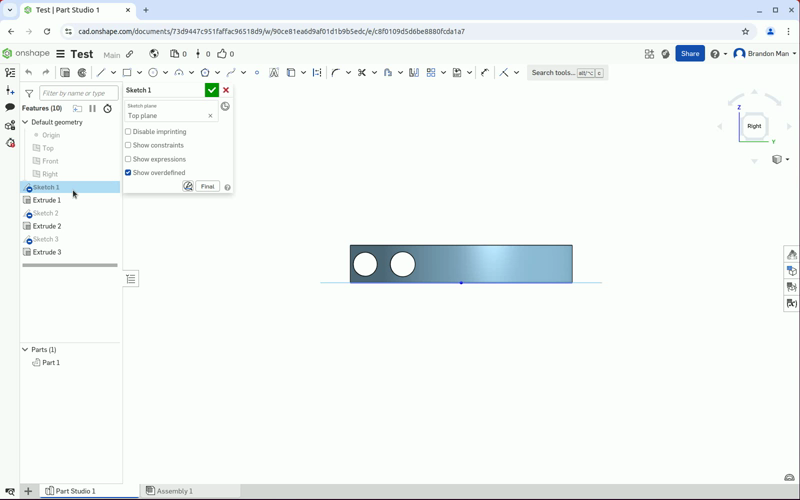
mouse_move(229, 92)
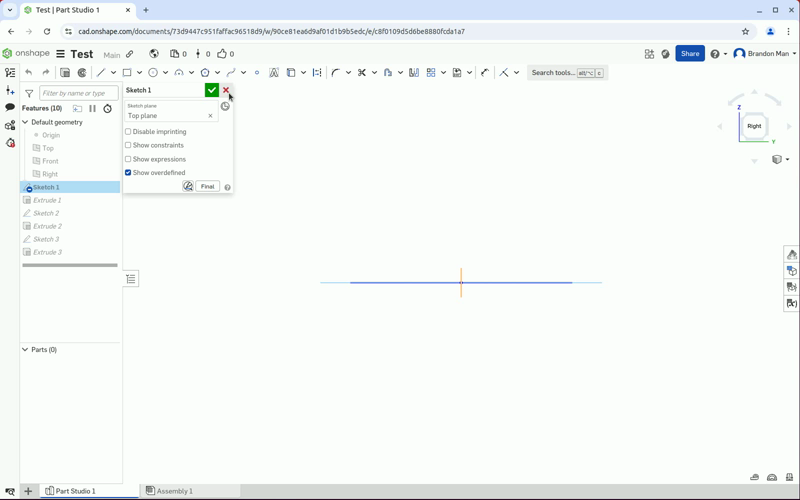
click(229, 92)
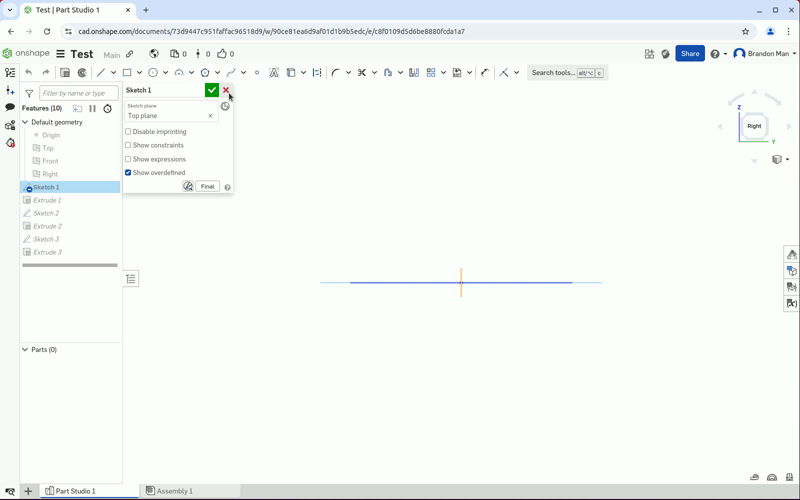
key(shift+s)
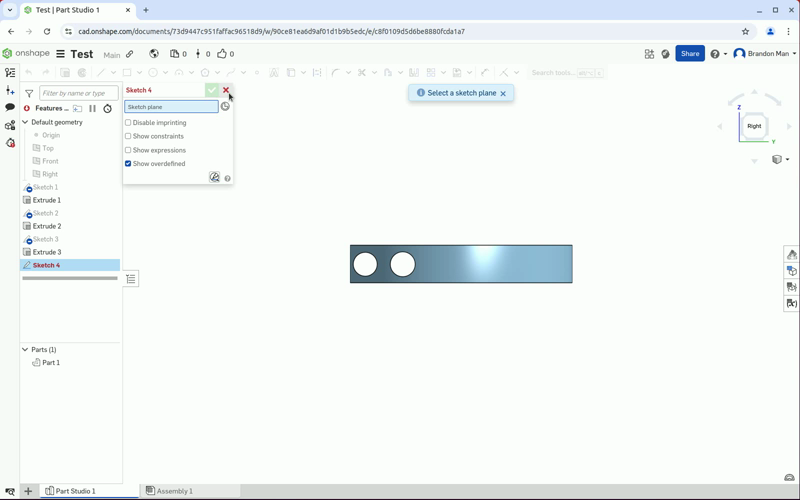
mouse_move(73, 176)
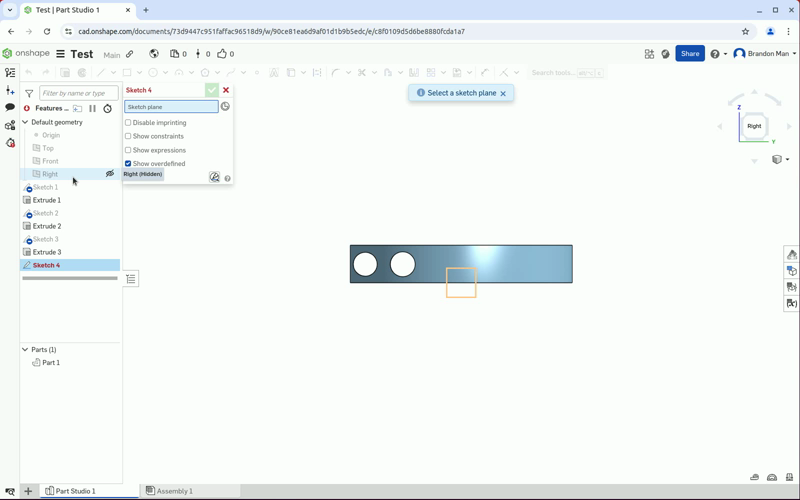
click(73, 176)
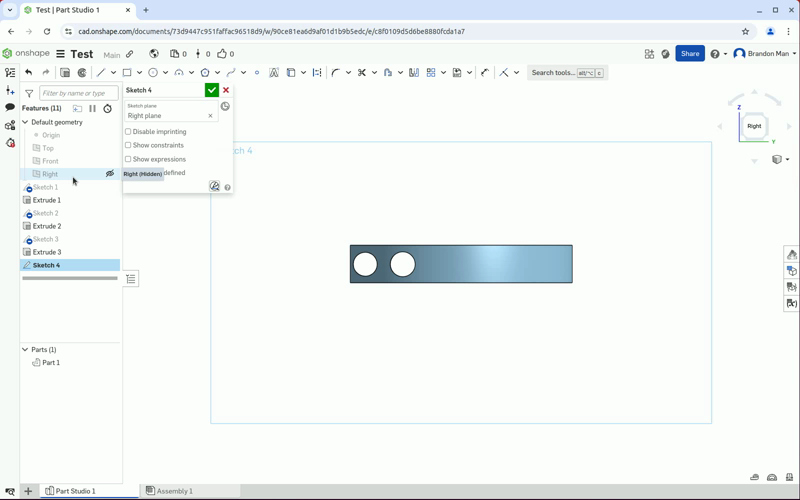
mouse_move(73, 352)
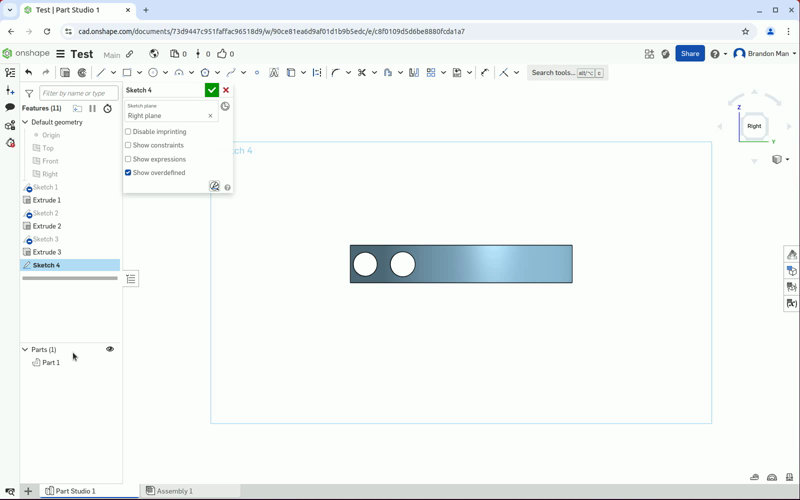
key(y)
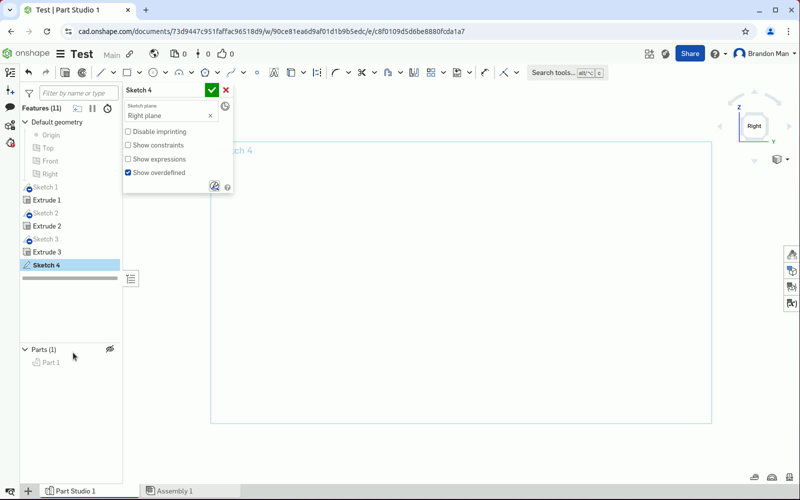
key(c)
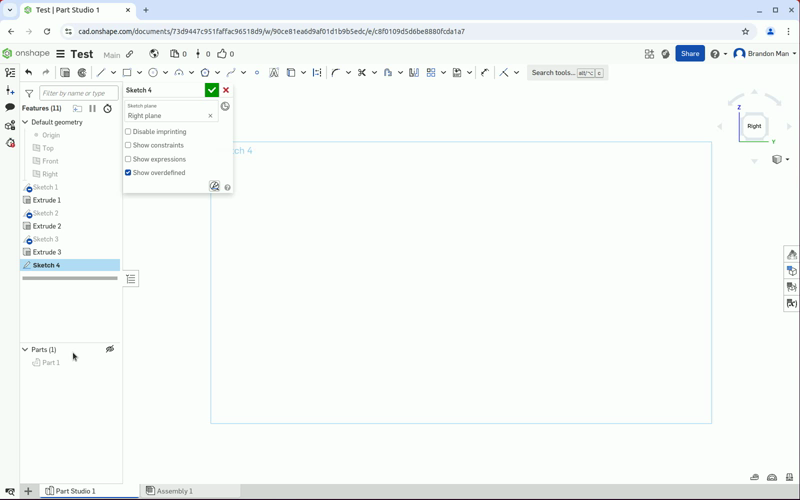
key_down(shift)
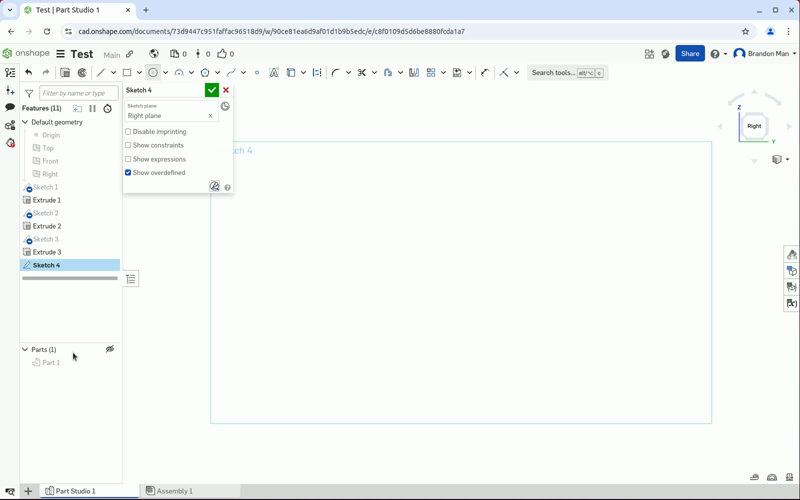
mouse_move(440, 264)
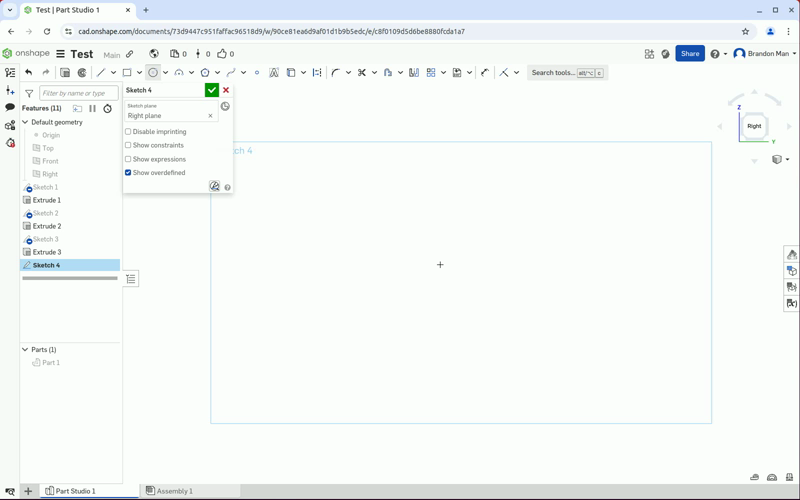
click(440, 264)
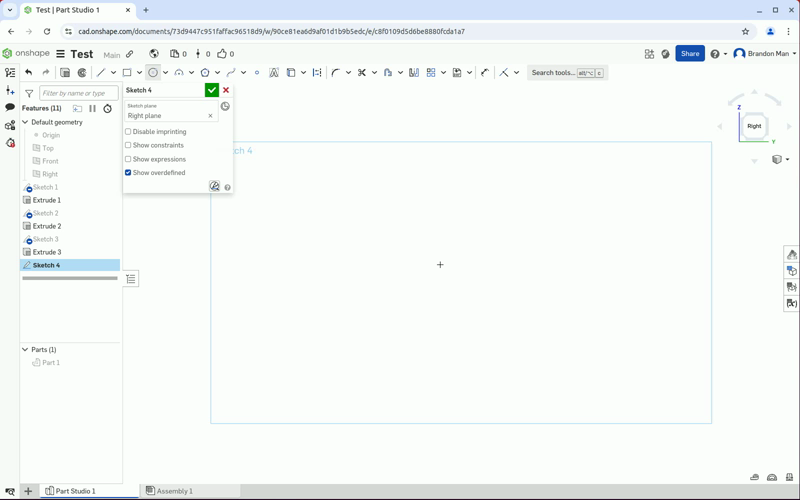
key_up(shift)
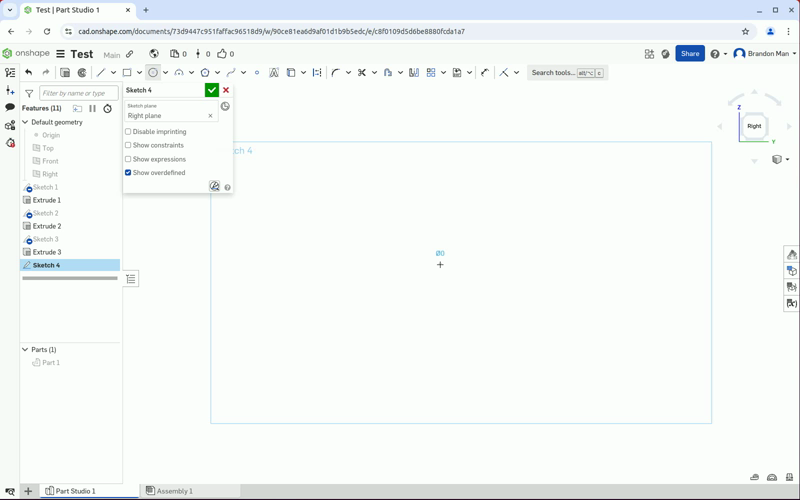
mouse_move(452, 264)
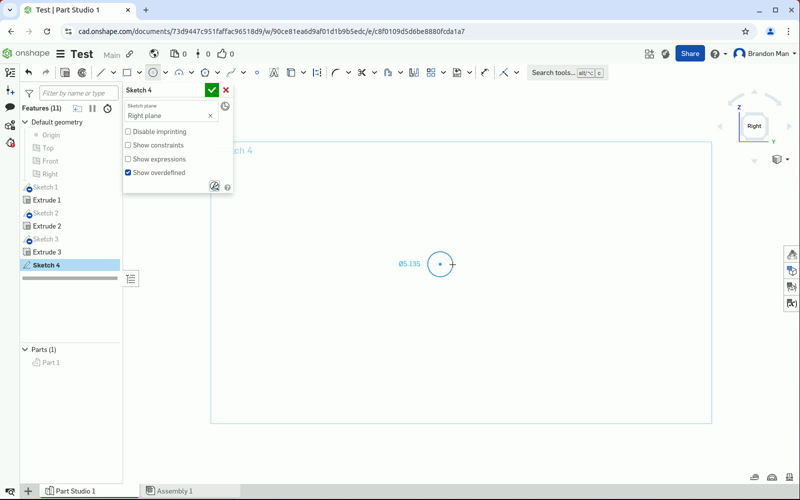
click(452, 264)
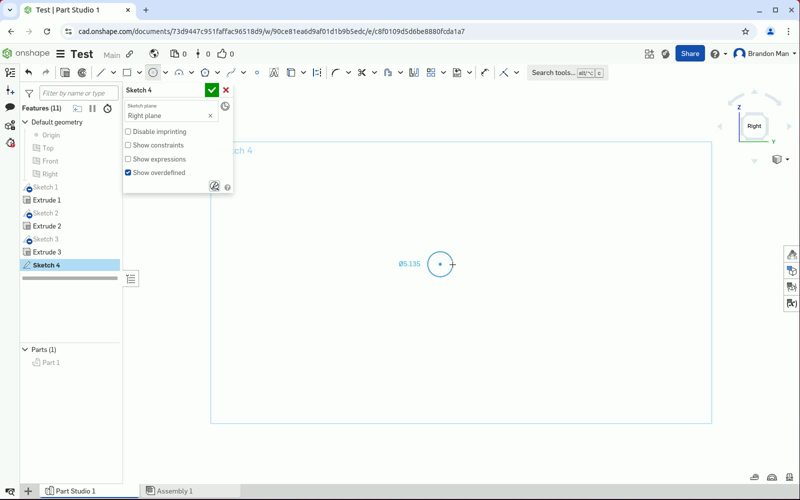
key(esc)
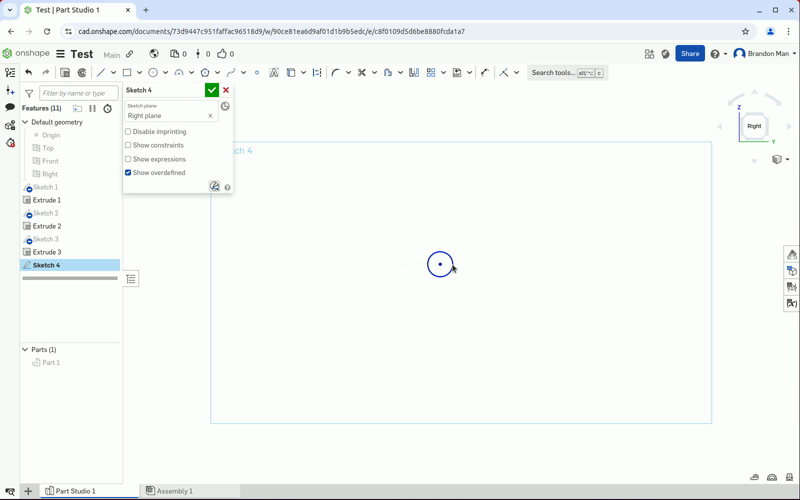
mouse_move(435, 272)
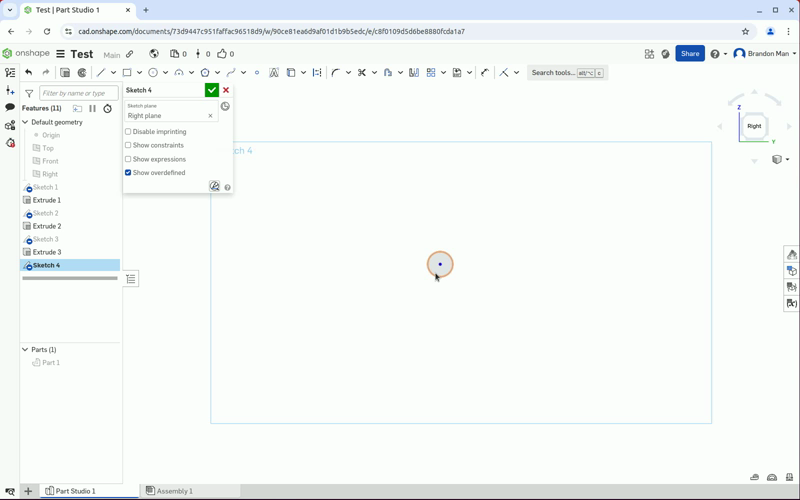
scroll(6)
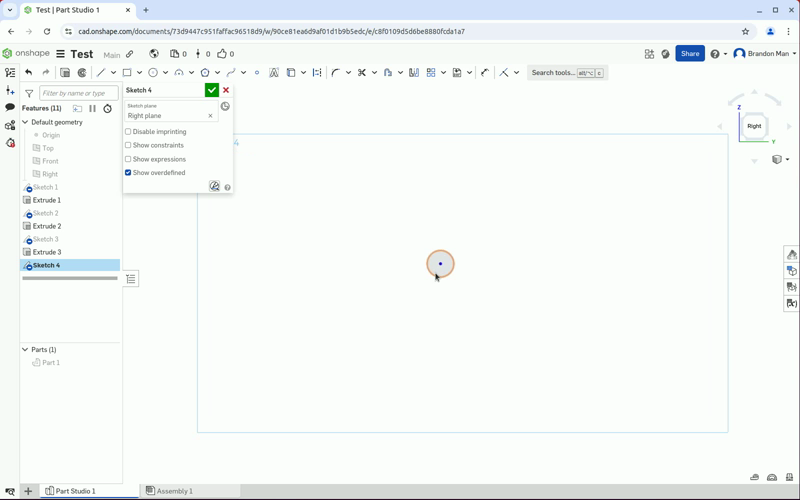
scroll(6)
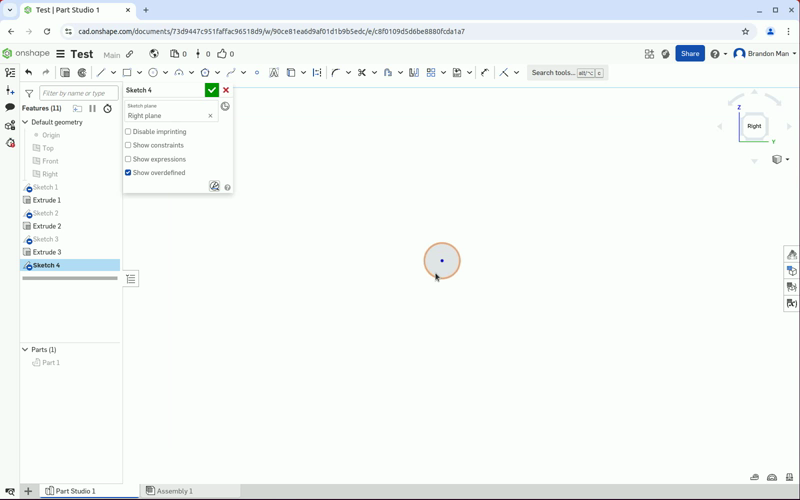
scroll(6)
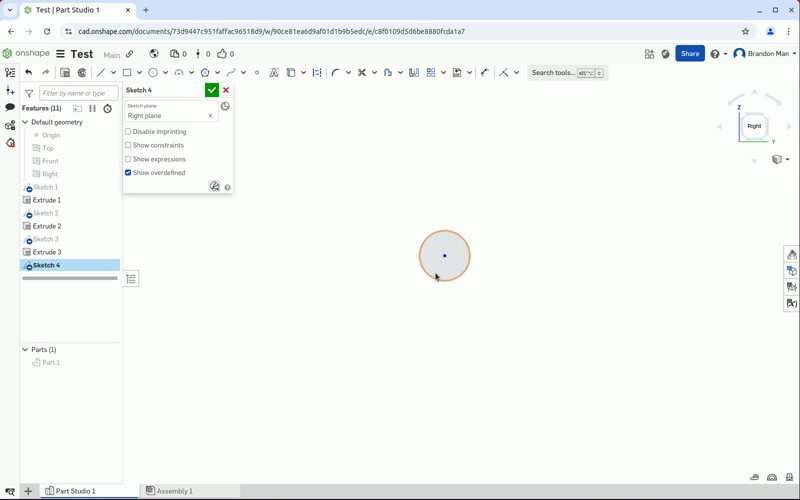
scroll(6)
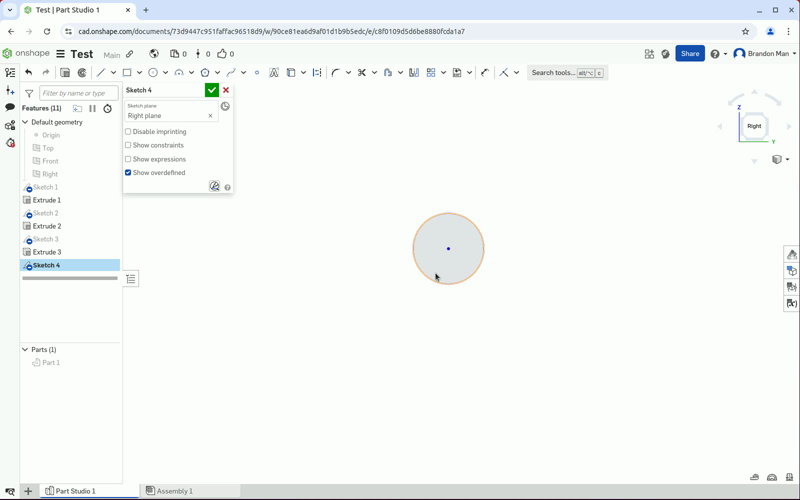
scroll(6)
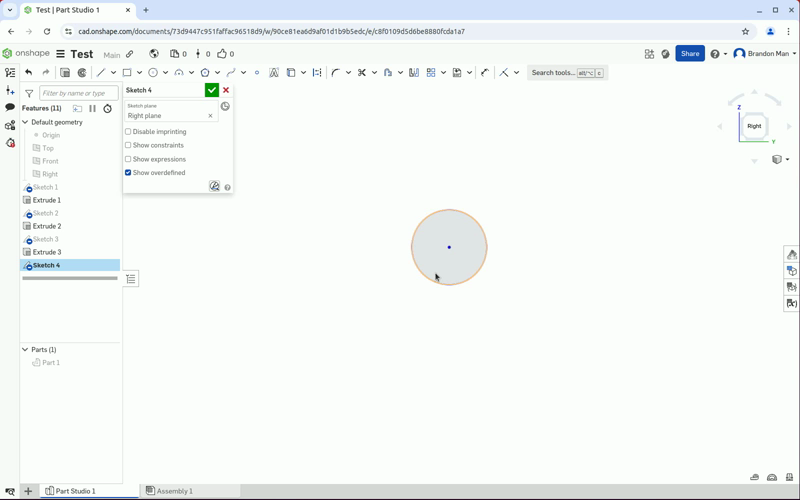
scroll(6)
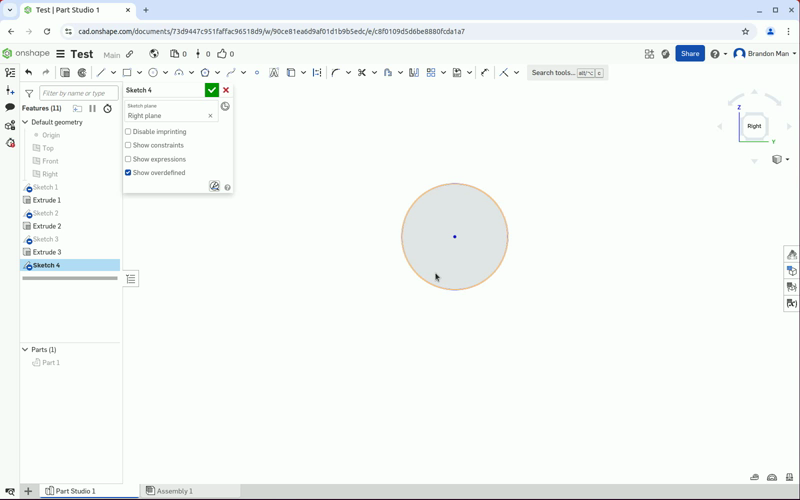
scroll(6)
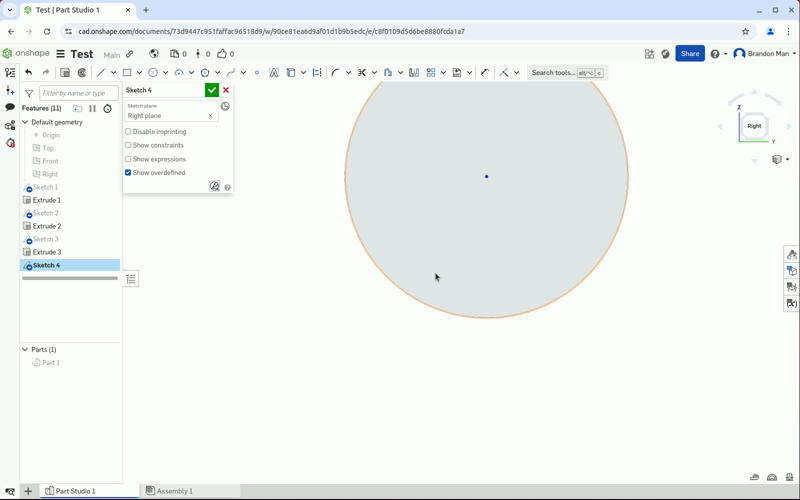
click(435, 272)
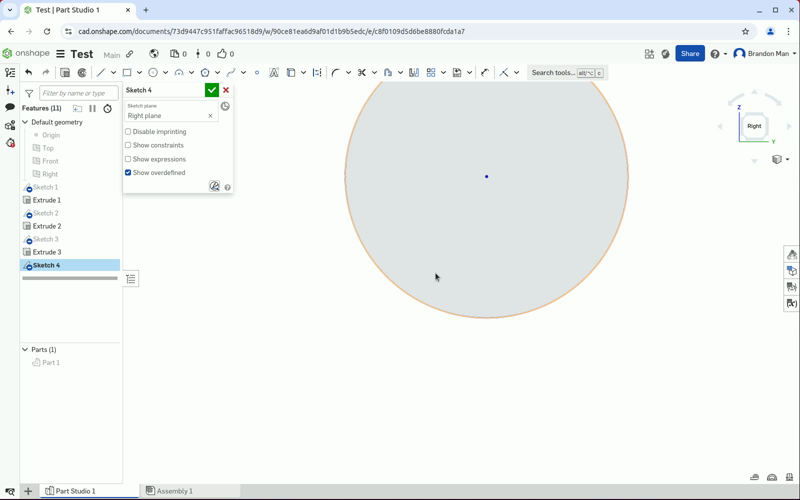
scroll(-6)
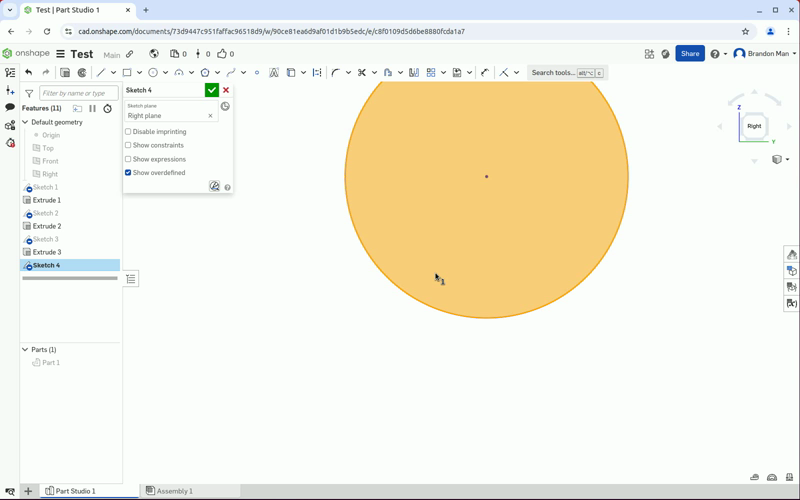
scroll(-6)
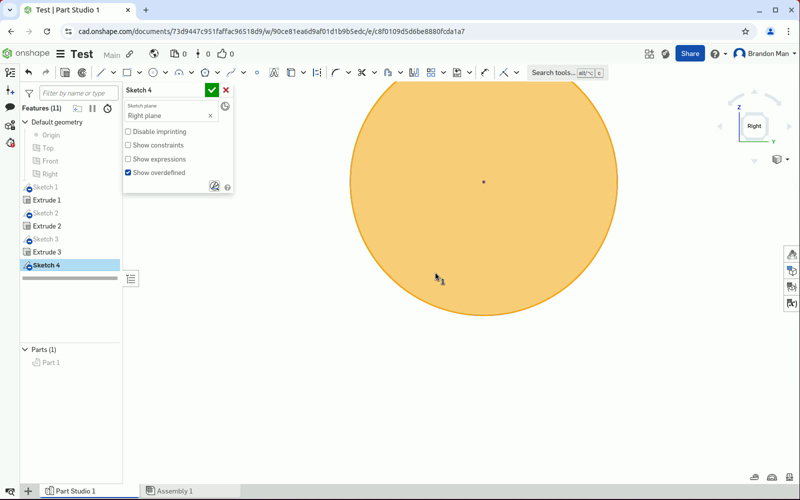
scroll(-6)
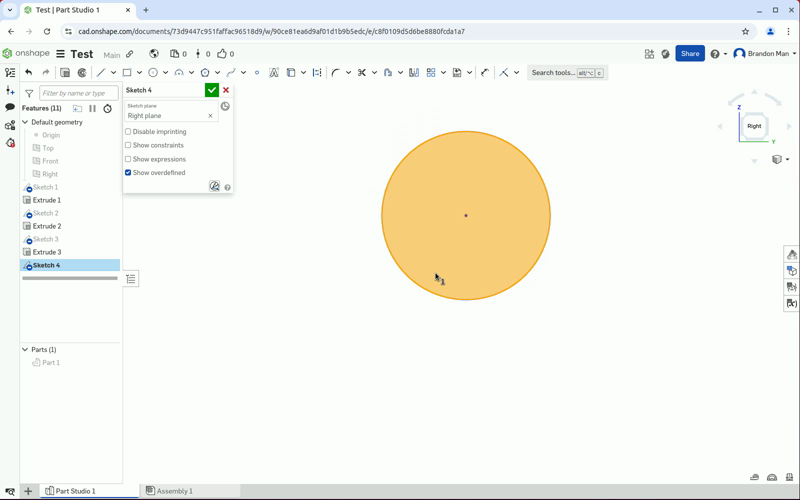
scroll(-6)
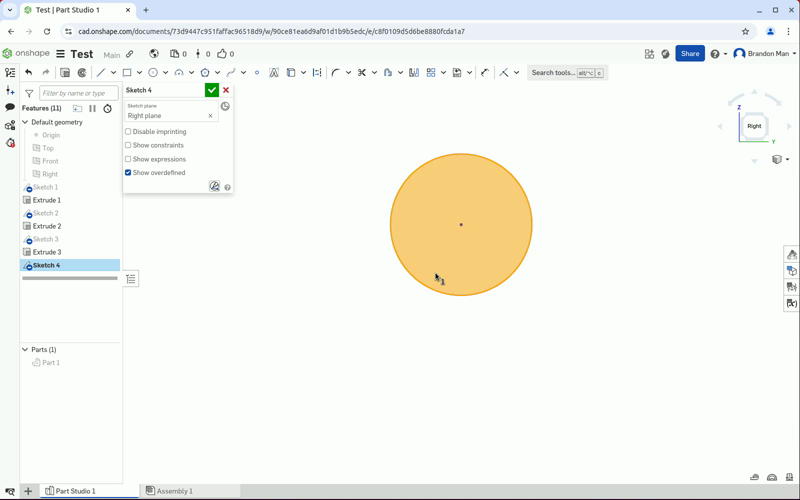
scroll(-6)
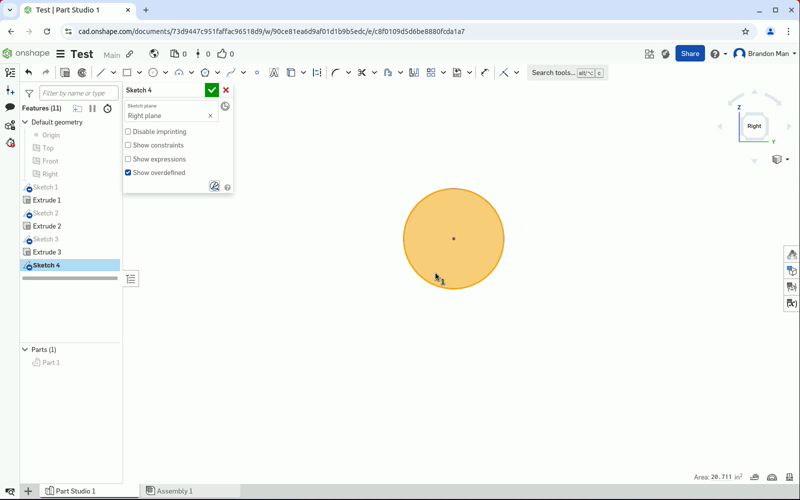
scroll(-6)
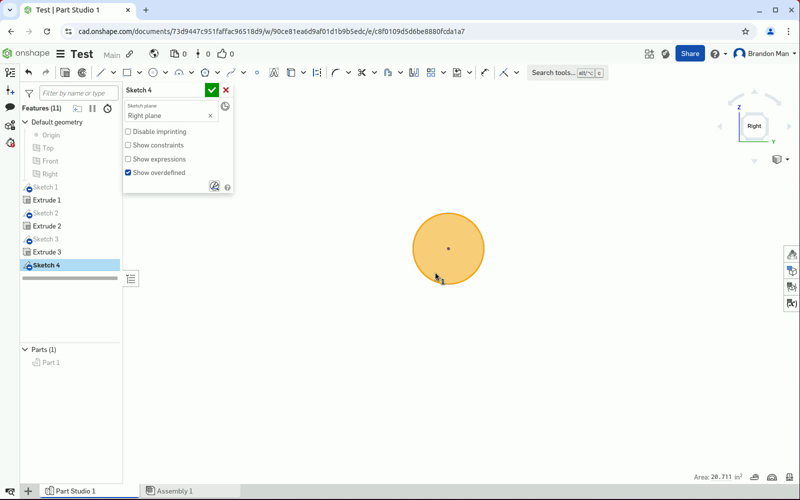
scroll(-6)
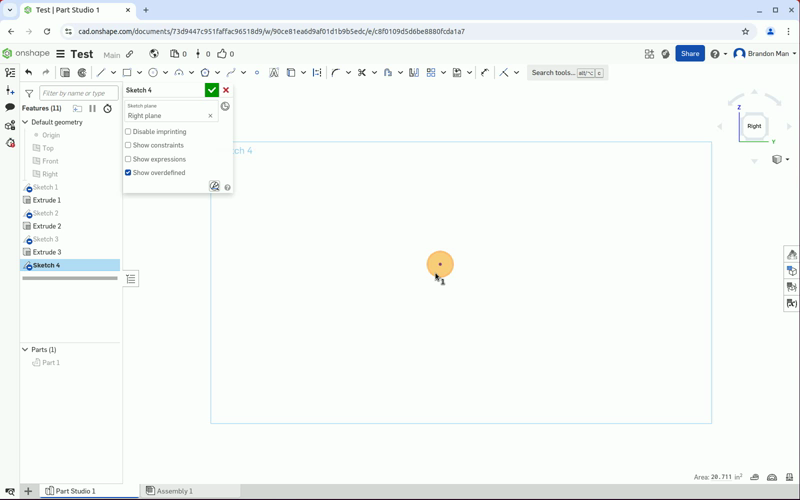
mouse_move(73, 352)
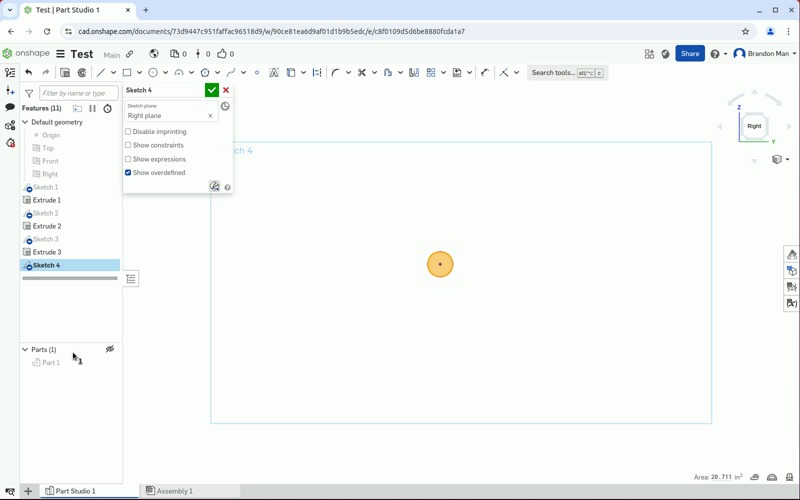
key(shift+y)
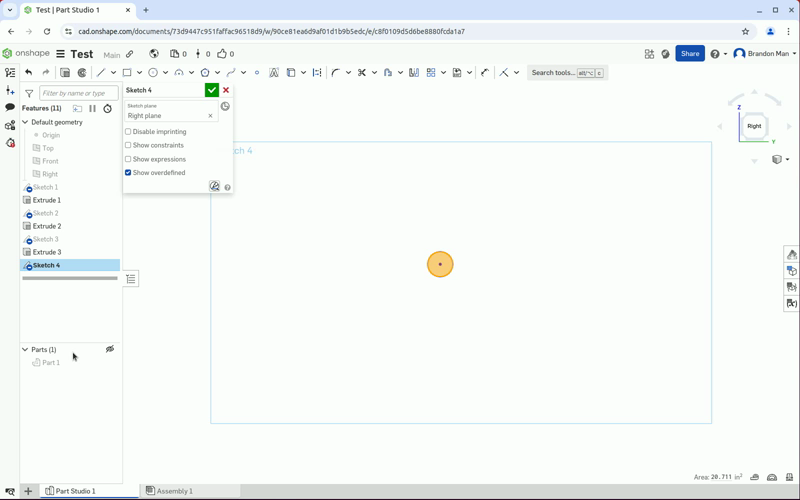
key(shift+e)
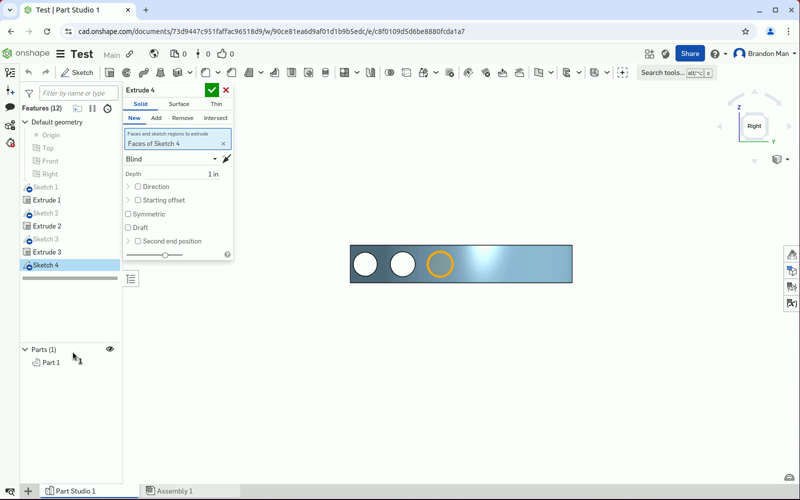
mouse_move(143, 106)
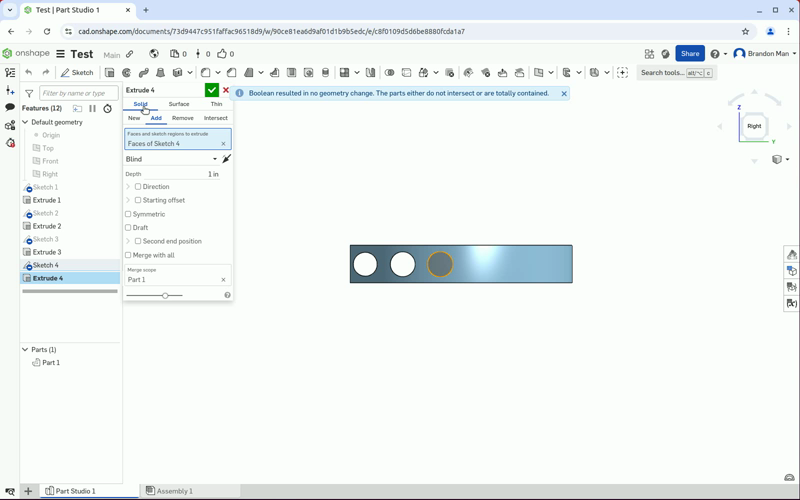
click(143, 106)
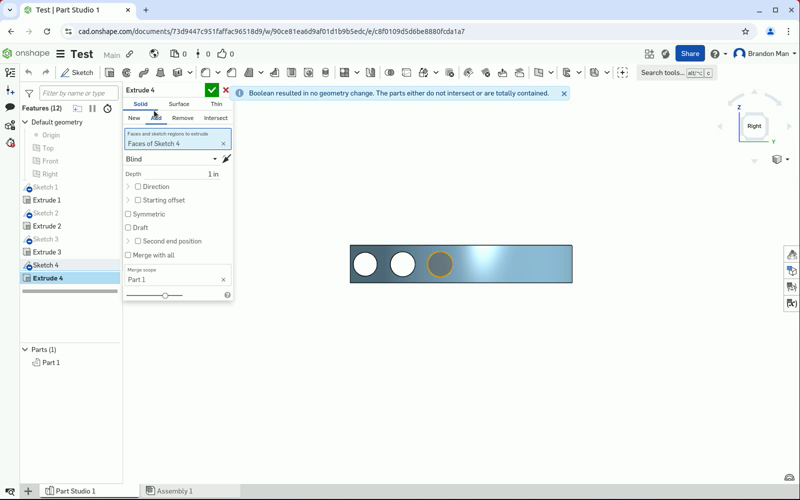
mouse_move(186, 120)
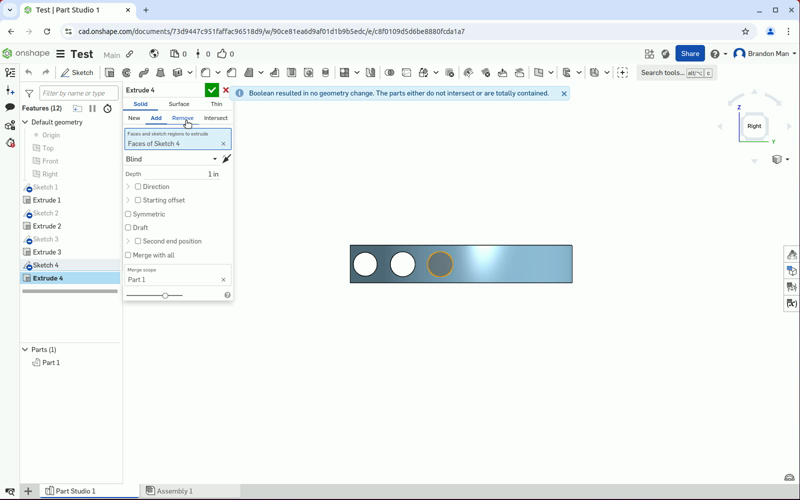
click(186, 120)
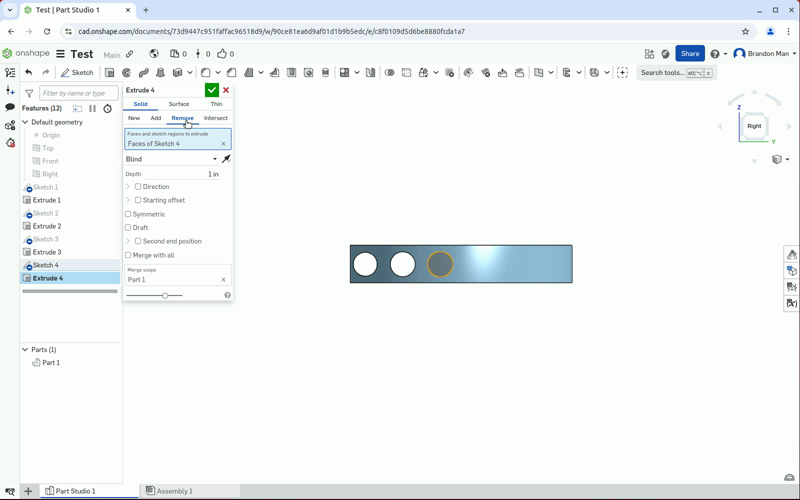
key(tab, 4)
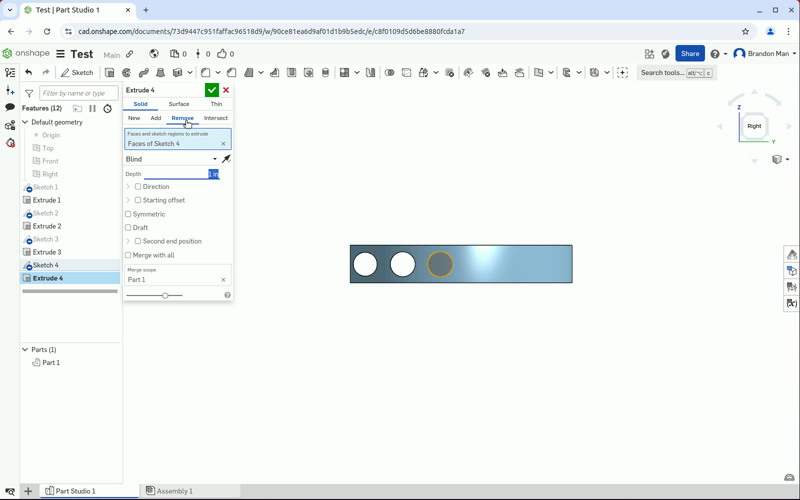
text(60.66)
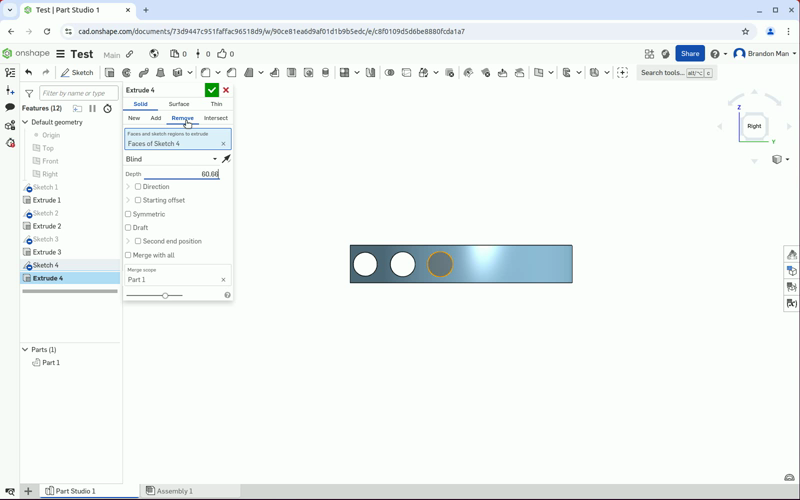
key(tab, 3)
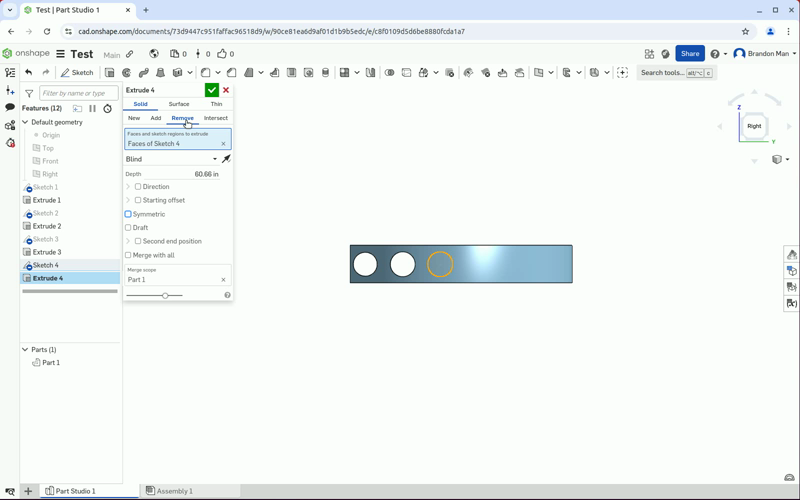
key(space)
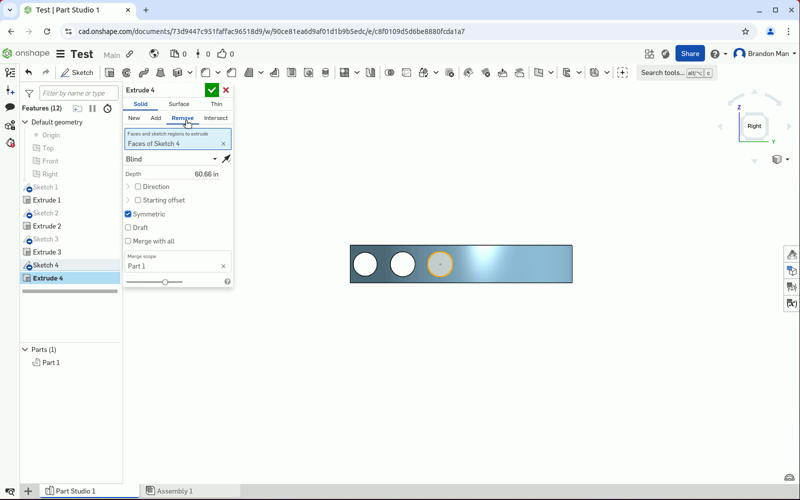
key(tab, 2)
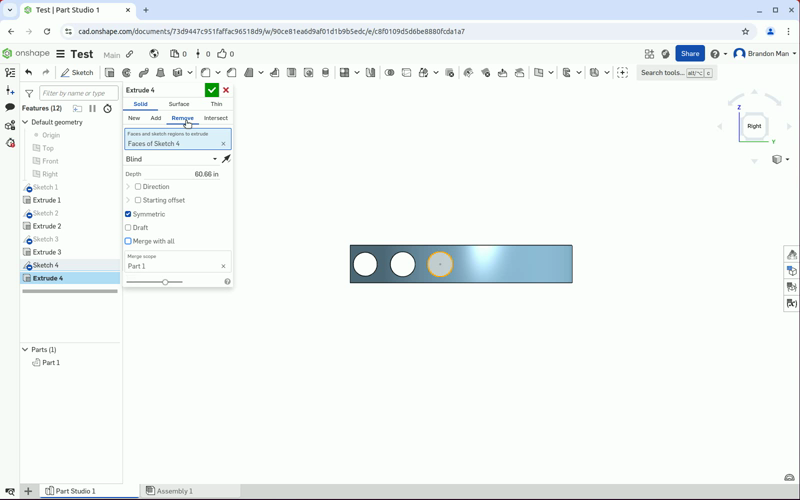
key(space)
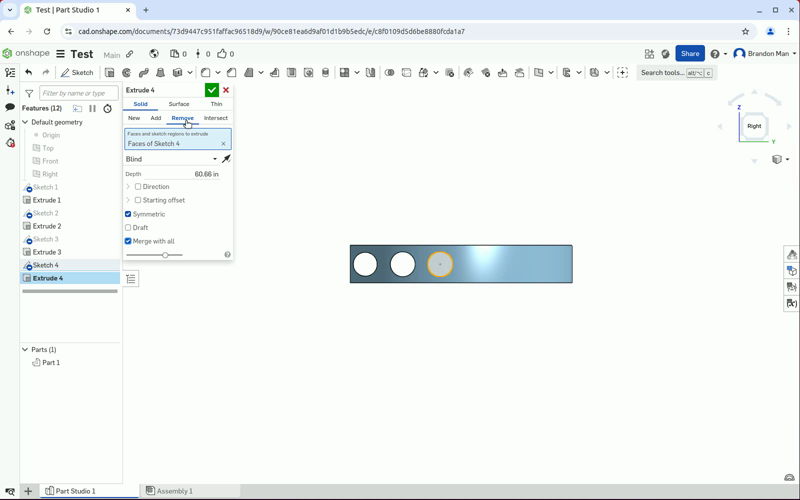
key(enter)
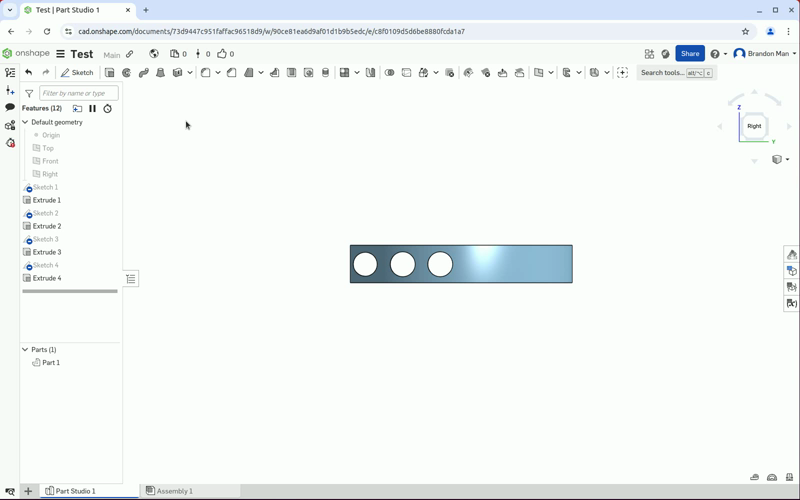
key(shift+h)
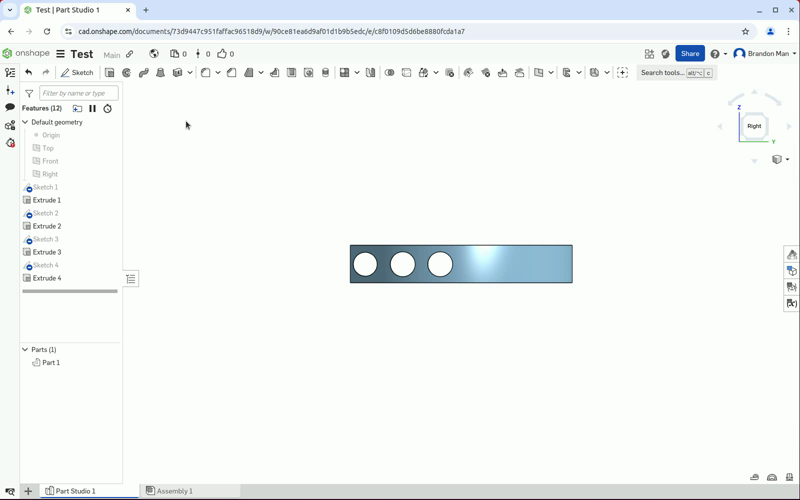
key(shift+h)
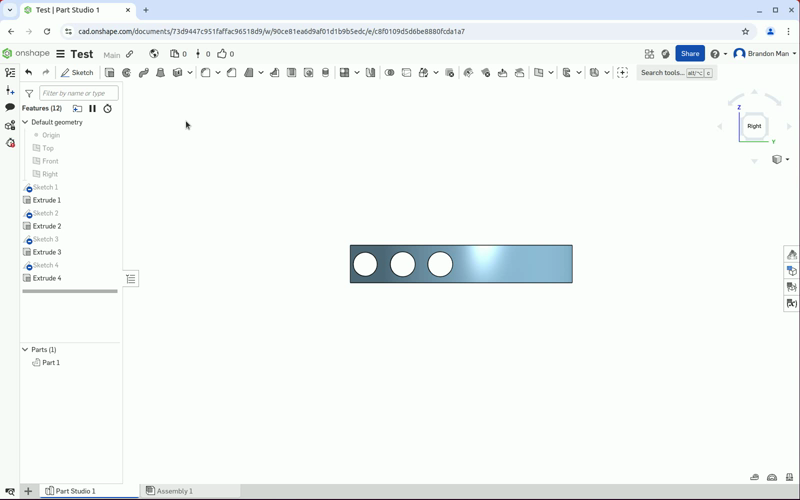
mouse_move(73, 189)
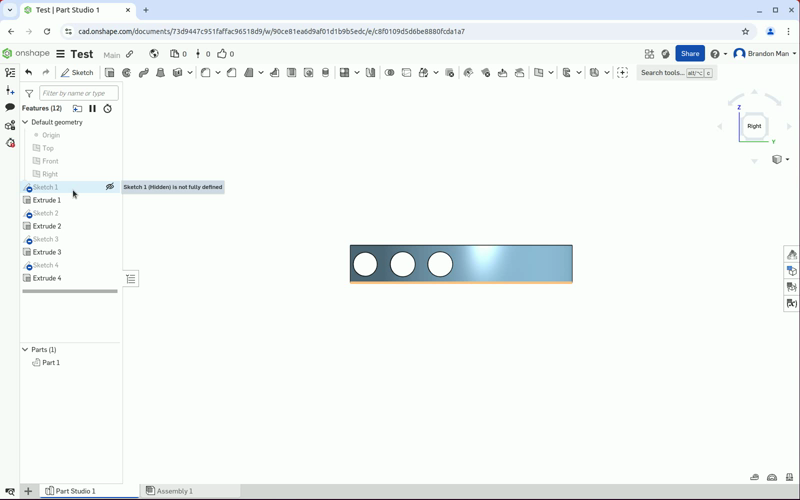
click(73, 189)
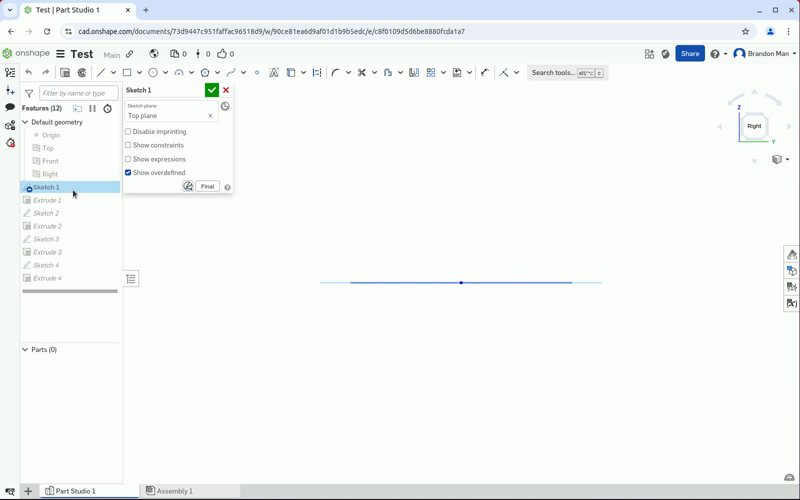
mouse_move(229, 92)
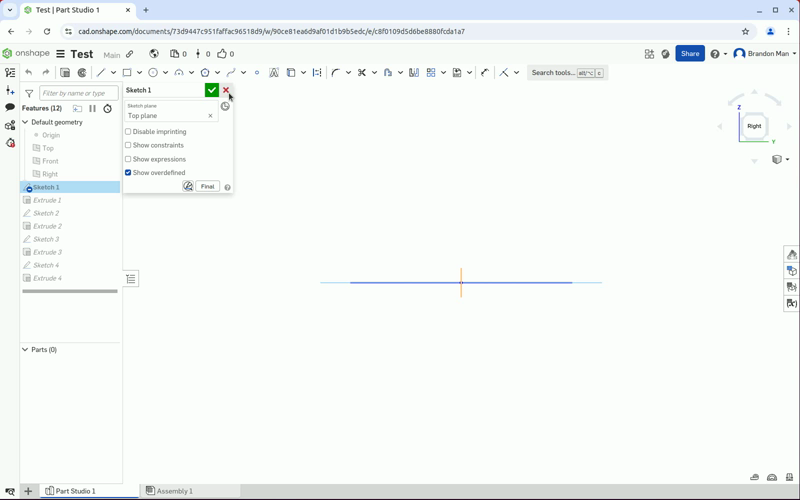
click(229, 92)
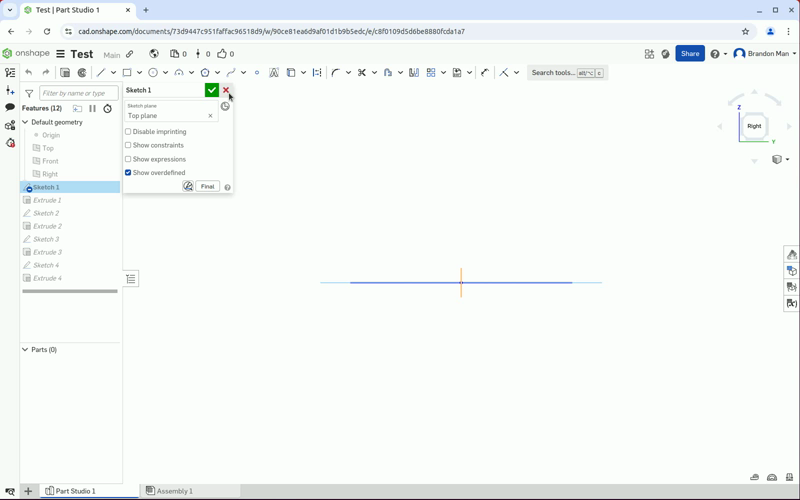
key(shift+s)
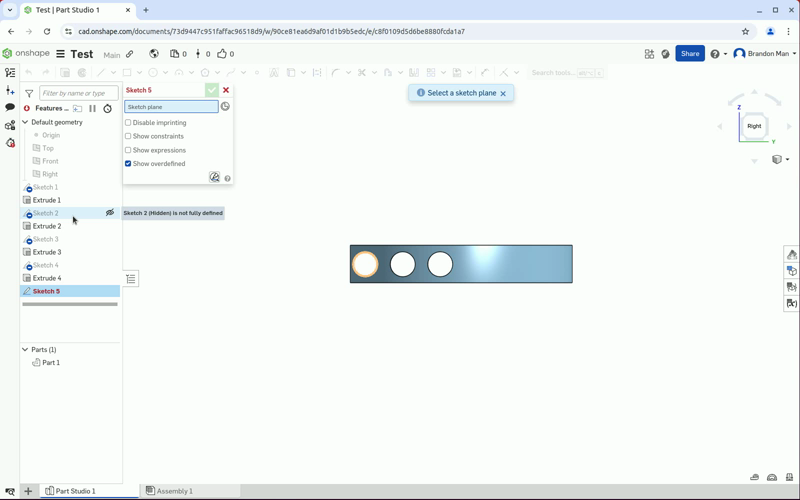
scroll(3)
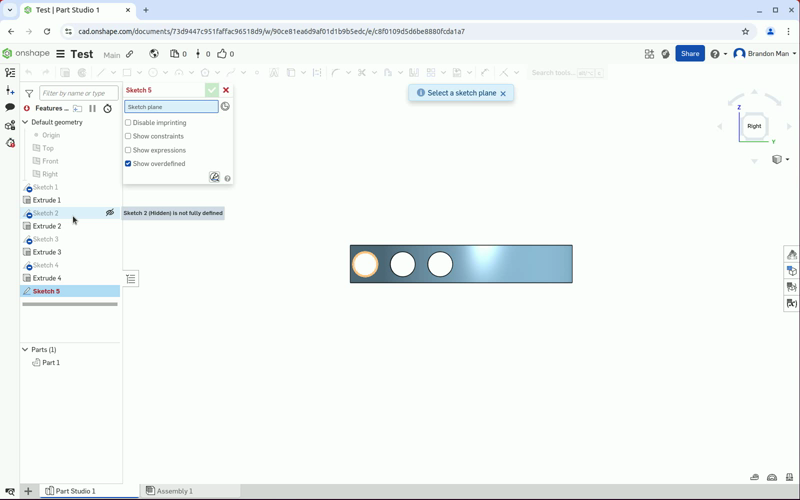
mouse_move(73, 176)
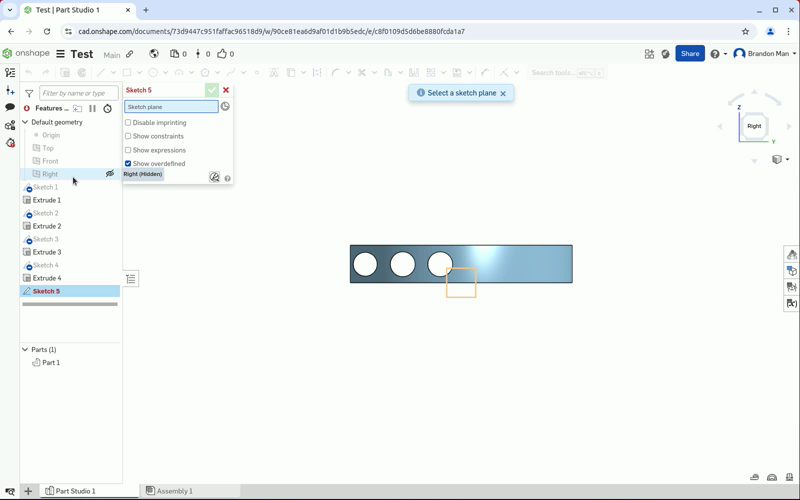
click(73, 176)
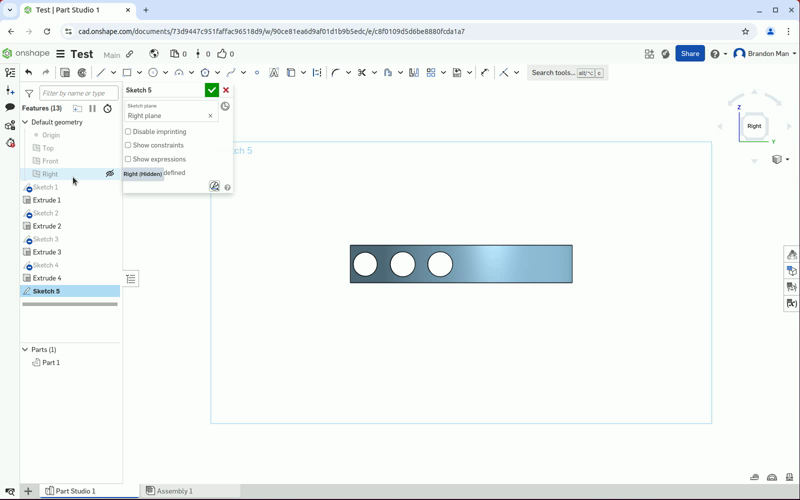
mouse_move(73, 352)
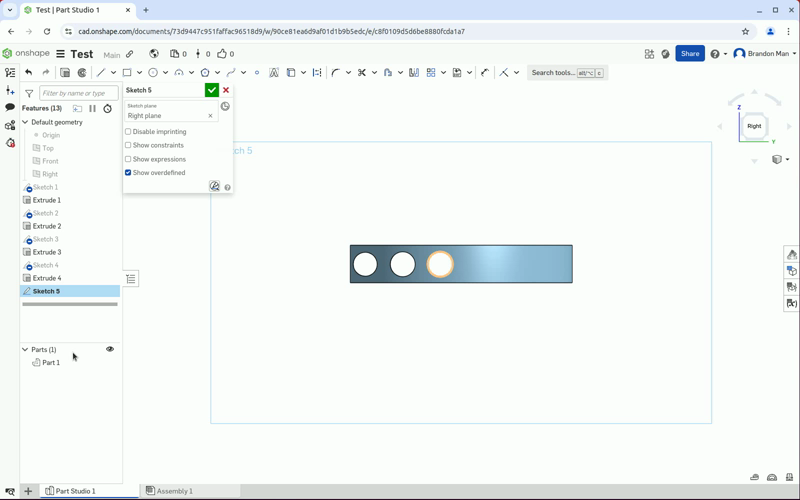
key(y)
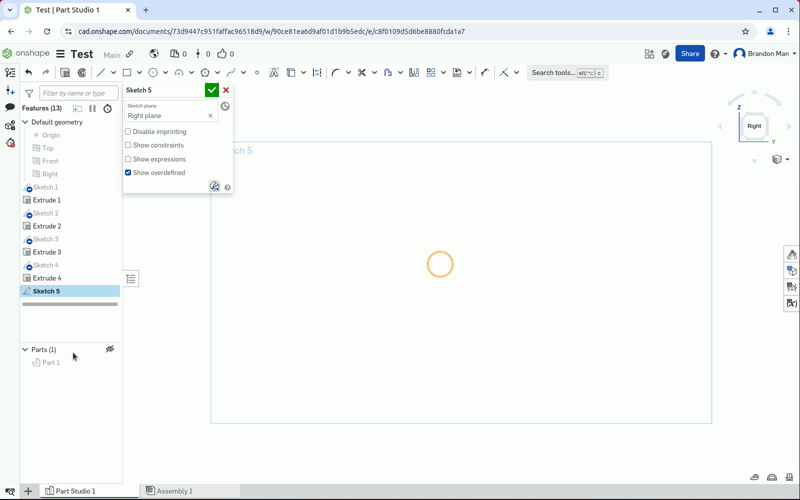
key(c)
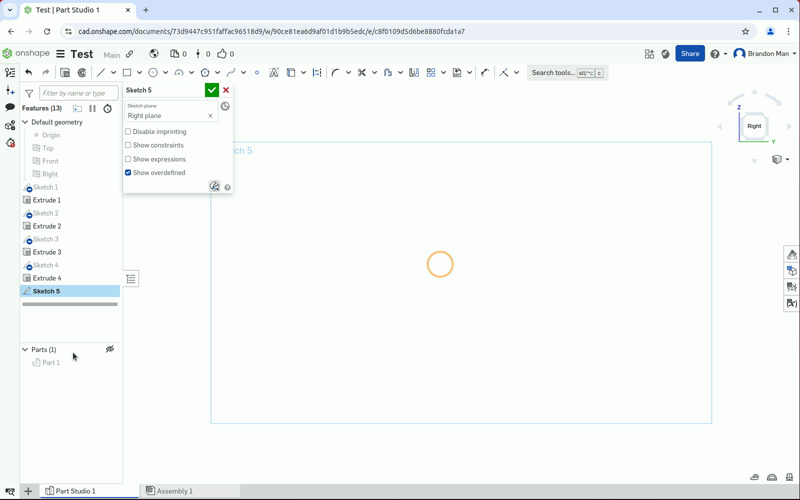
key_down(shift)
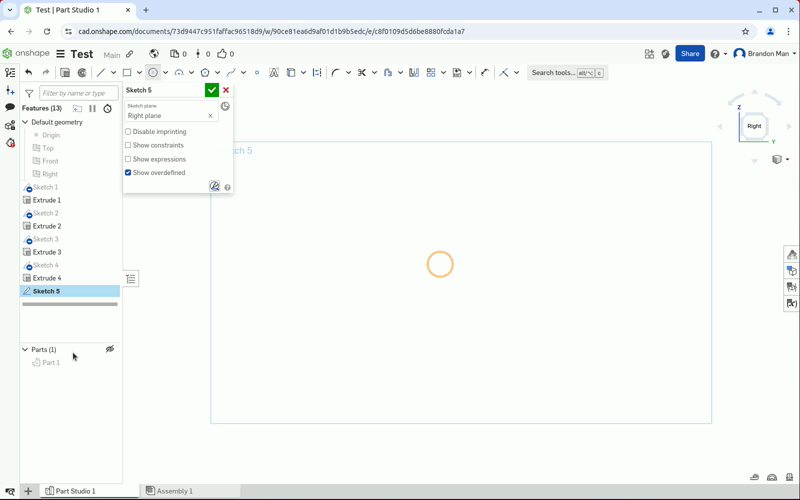
mouse_move(477, 264)
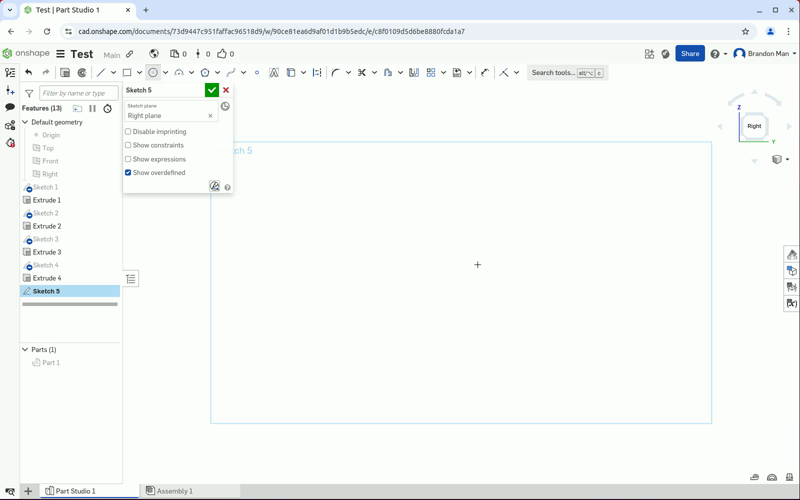
click(477, 264)
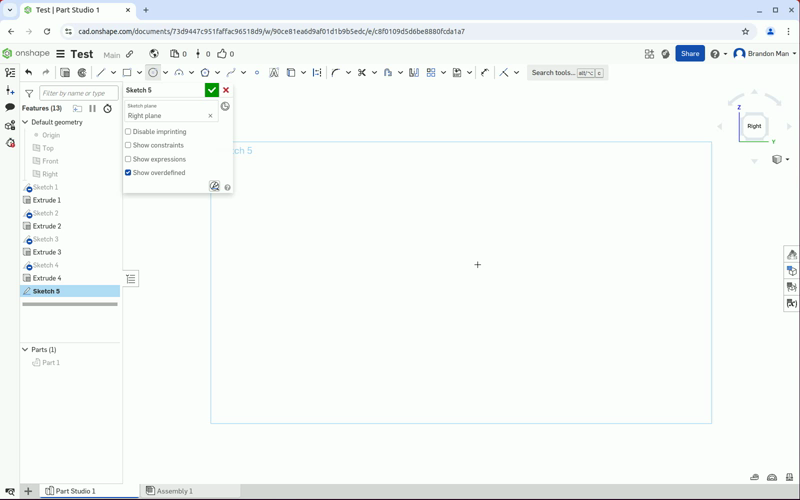
key_up(shift)
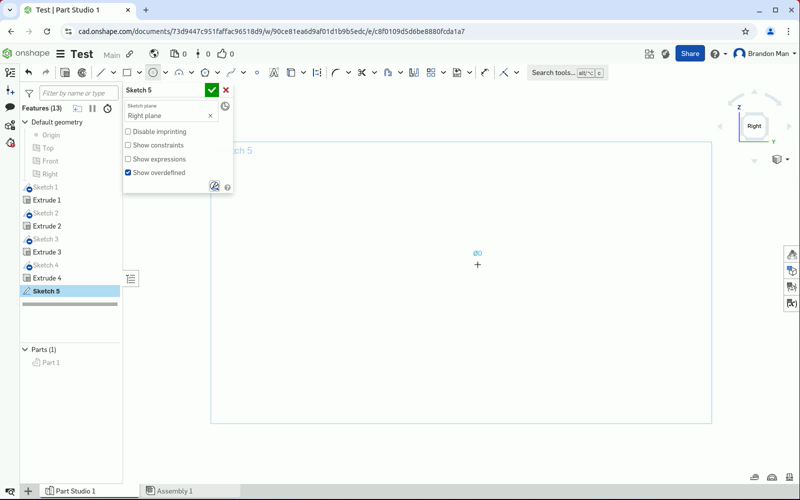
mouse_move(490, 264)
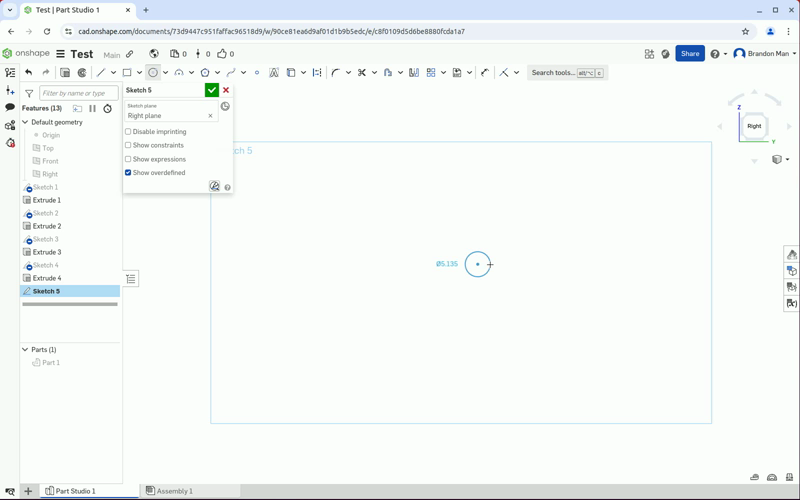
click(490, 264)
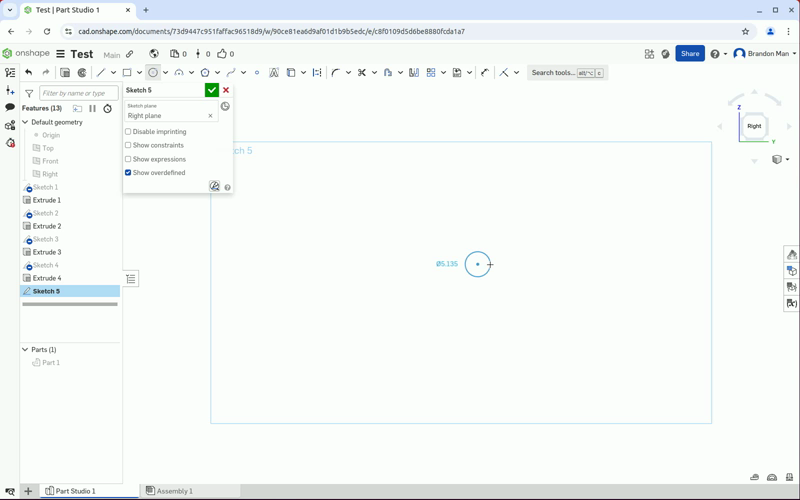
key(esc)
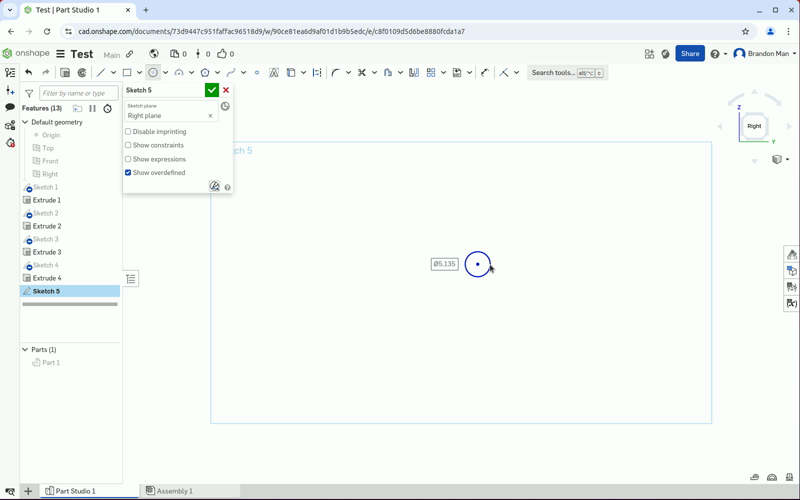
mouse_move(489, 266)
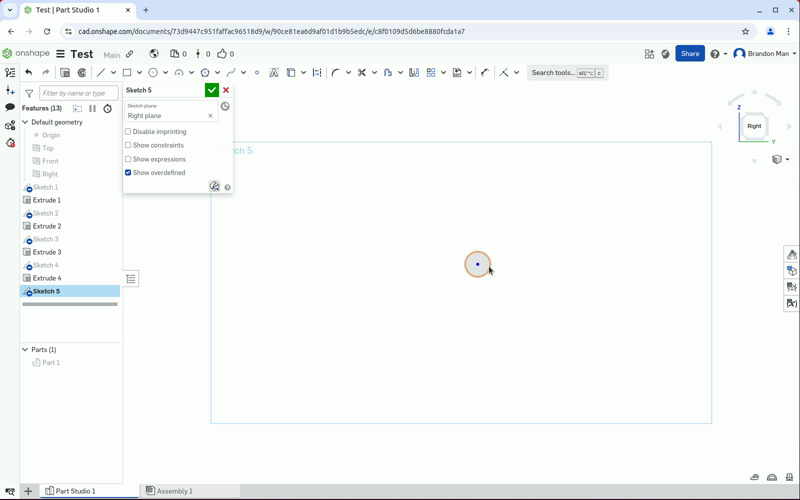
scroll(6)
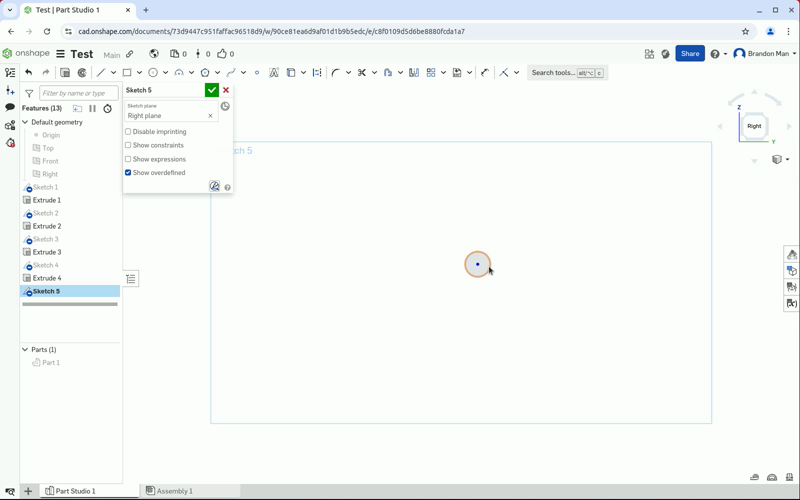
scroll(6)
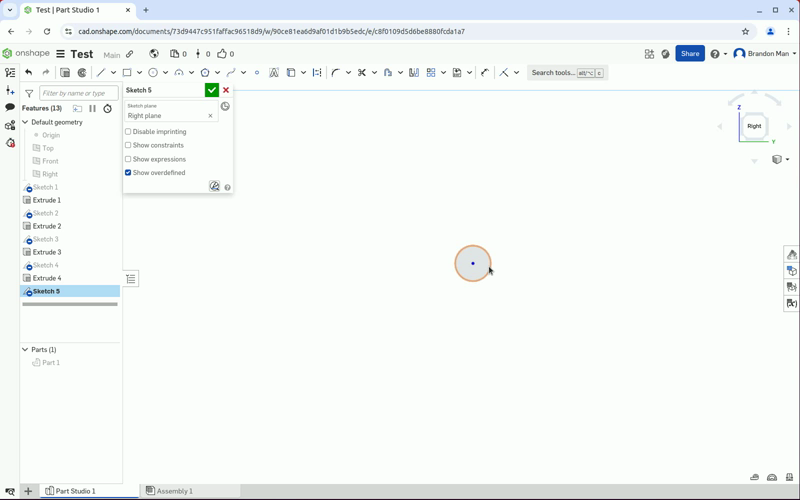
scroll(6)
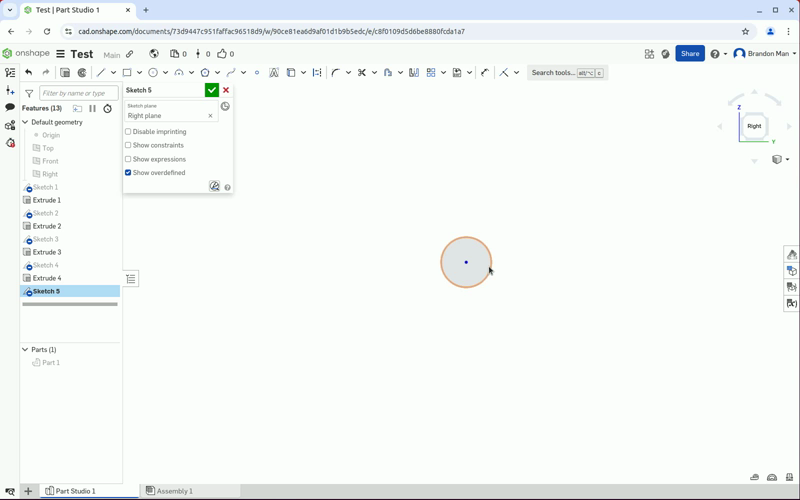
scroll(6)
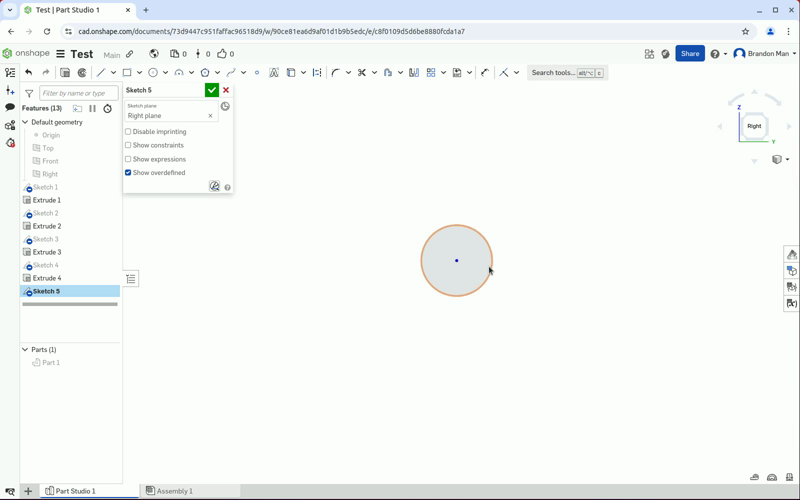
scroll(6)
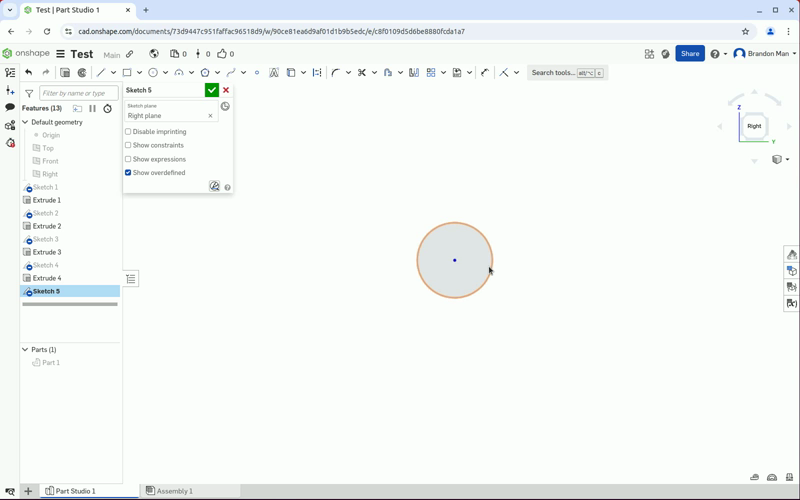
scroll(6)
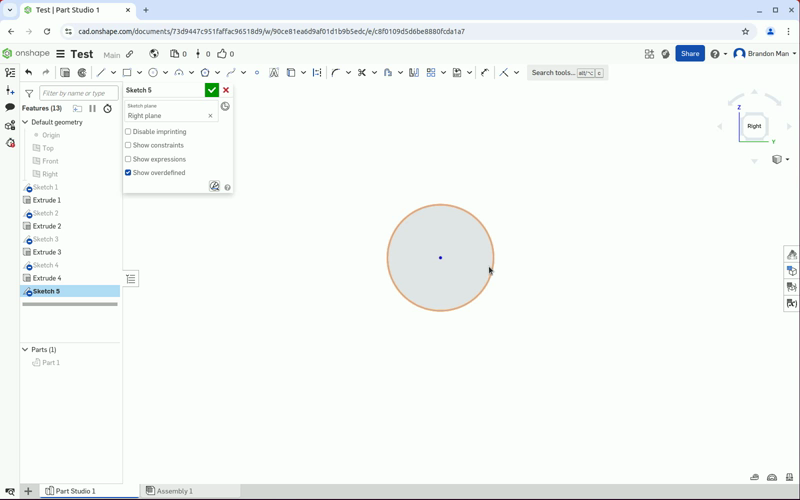
scroll(6)
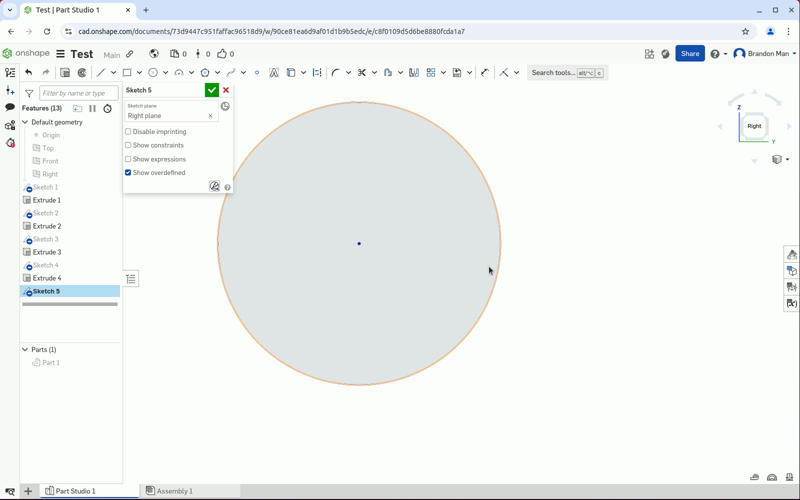
click(489, 266)
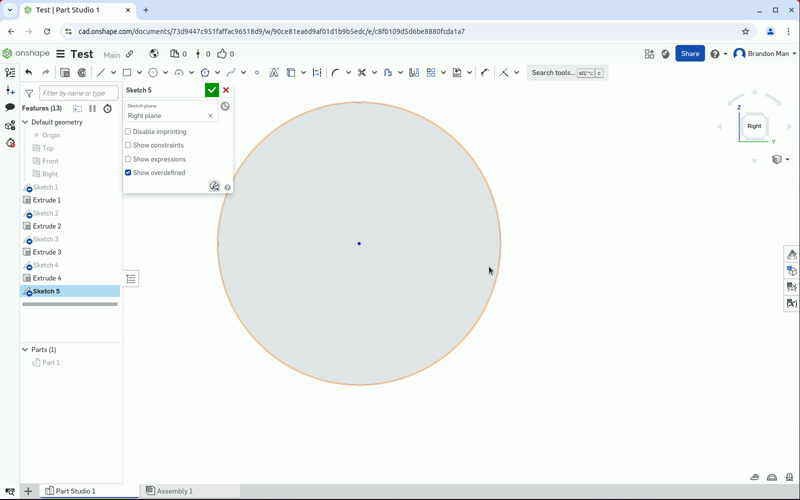
scroll(-6)
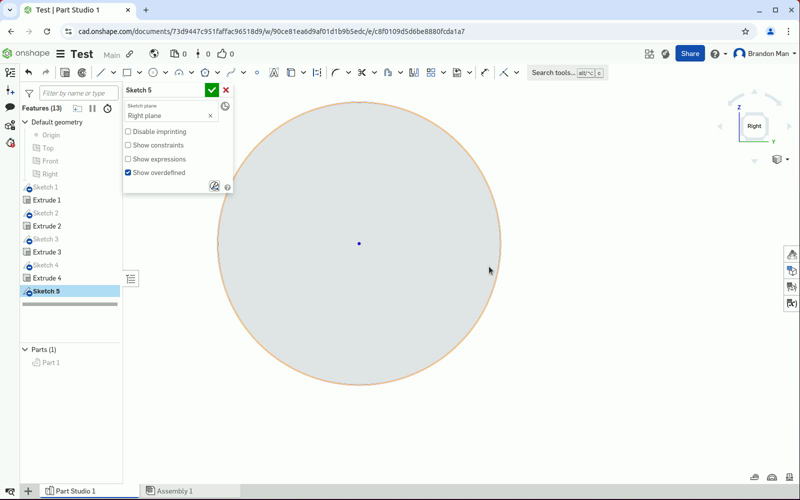
scroll(-6)
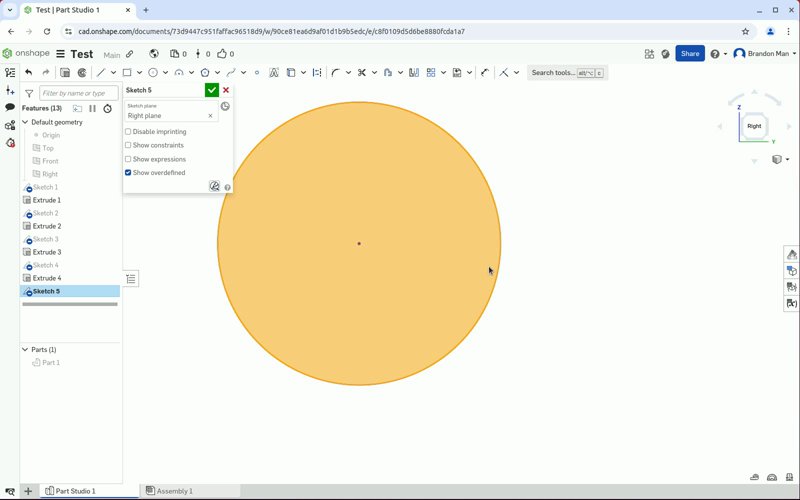
scroll(-6)
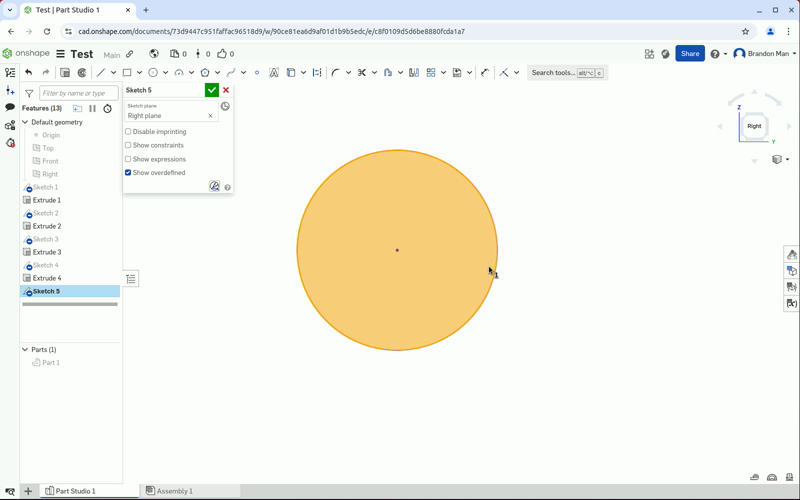
scroll(-6)
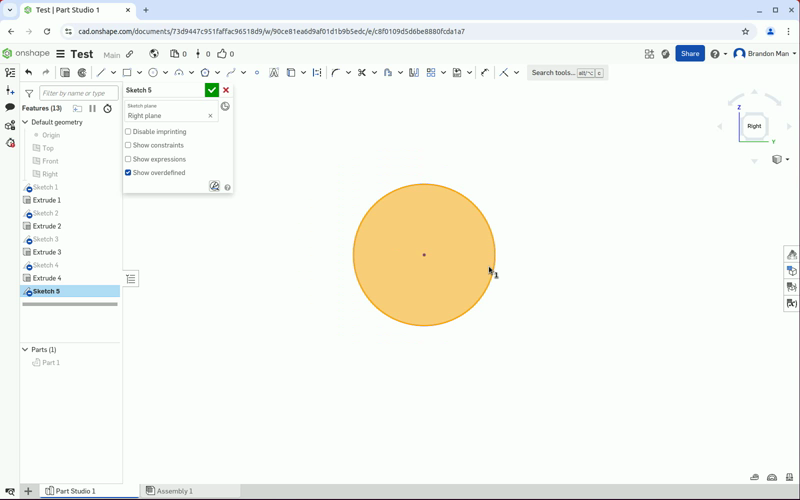
scroll(-6)
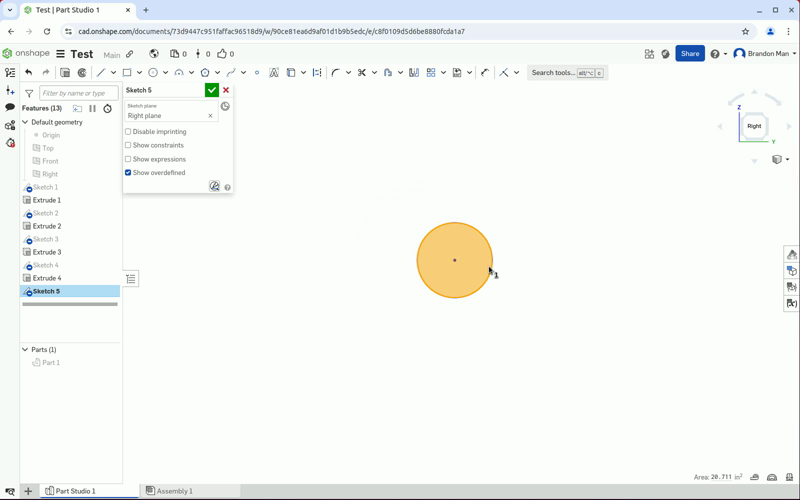
scroll(-6)
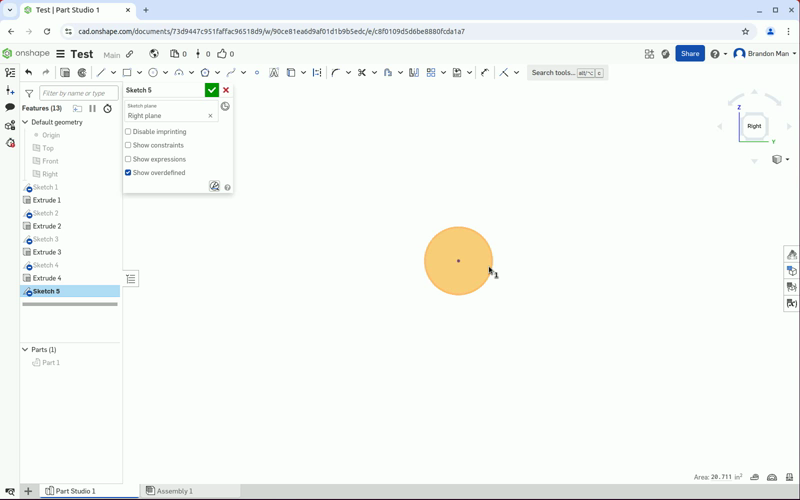
scroll(-6)
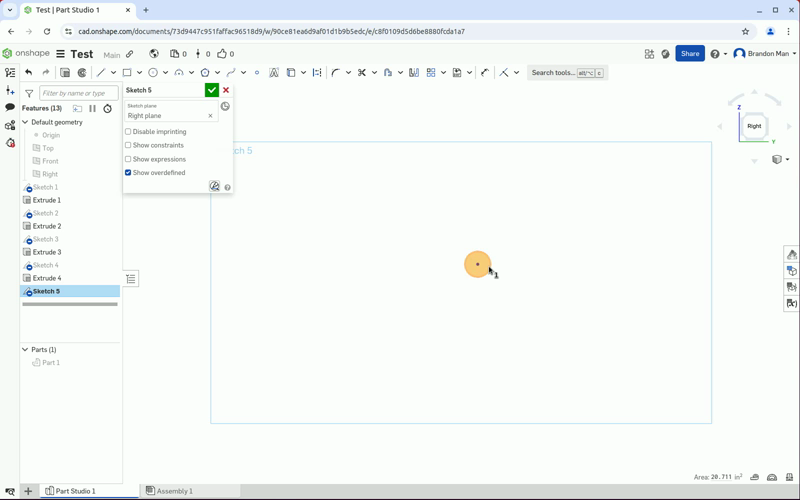
mouse_move(73, 352)
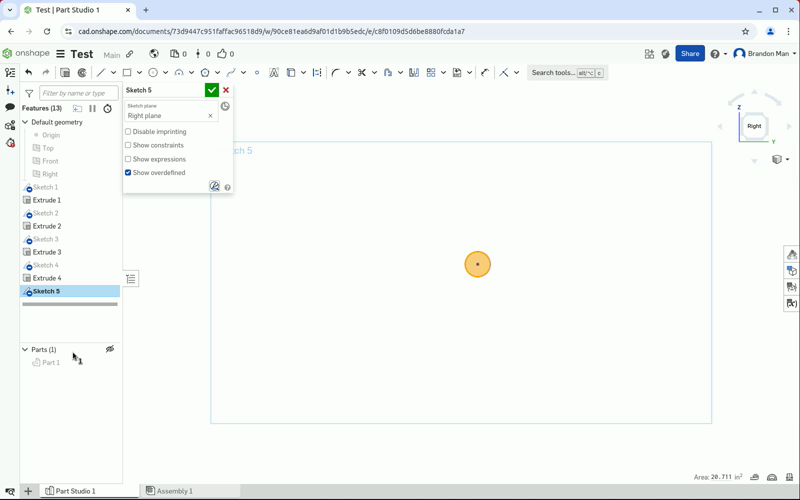
key(shift+y)
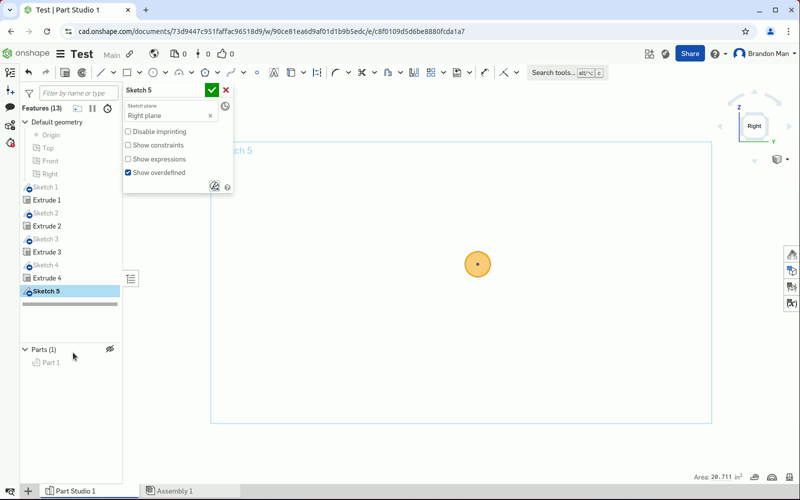
key(shift+e)
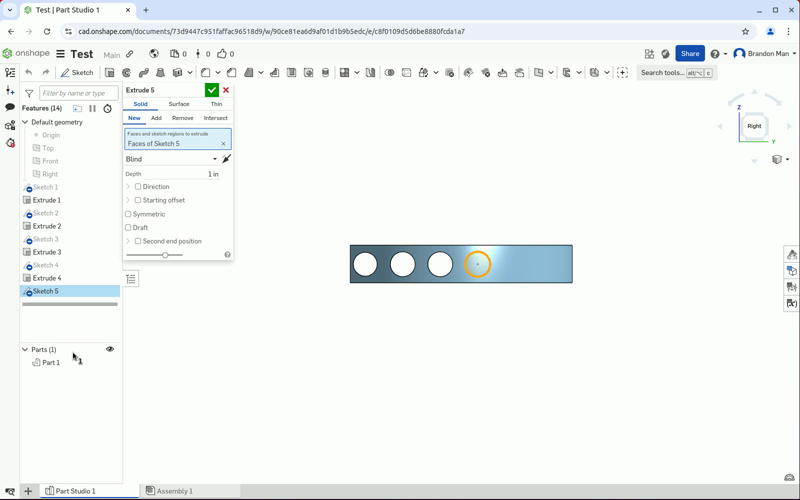
mouse_move(143, 106)
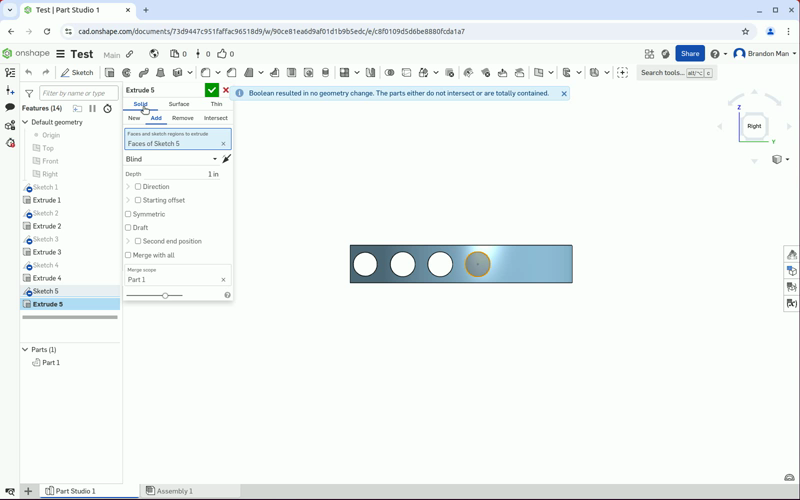
click(143, 106)
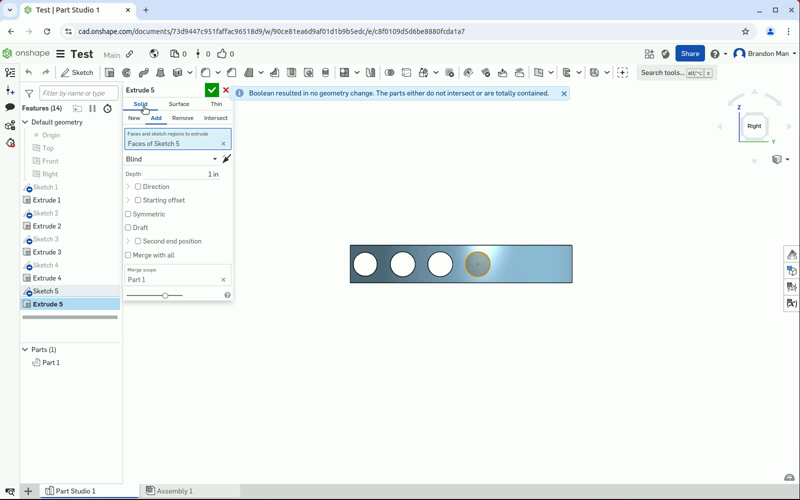
mouse_move(186, 120)
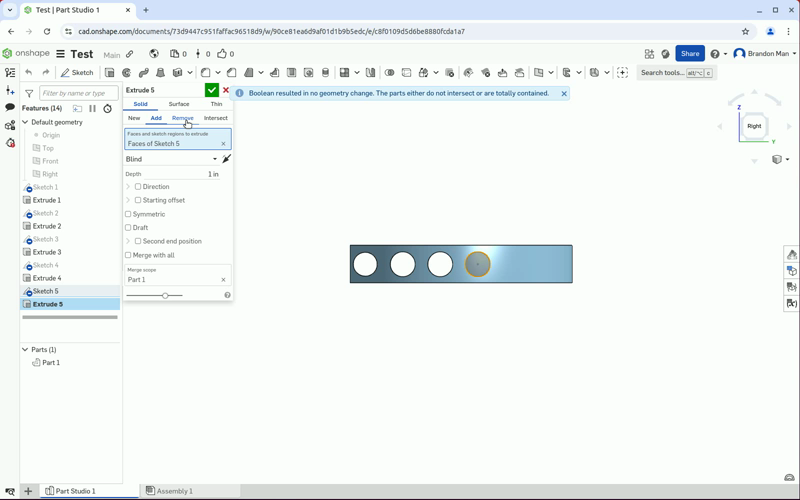
click(186, 120)
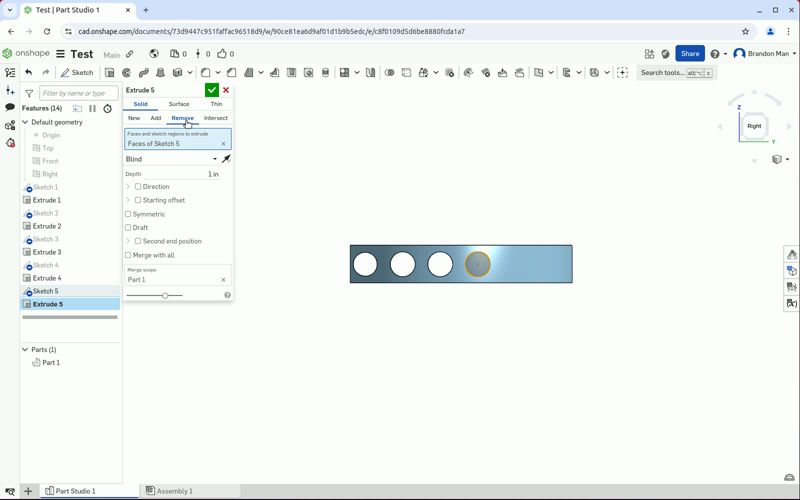
key(tab, 4)
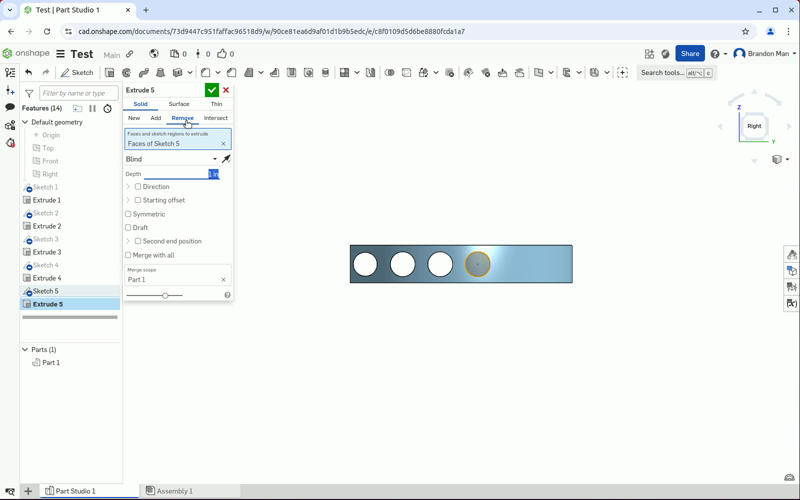
text(60.66)
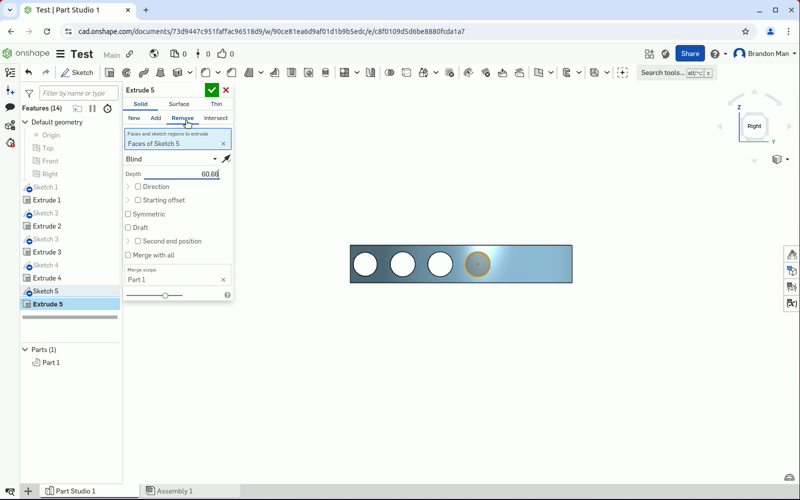
key(tab, 3)
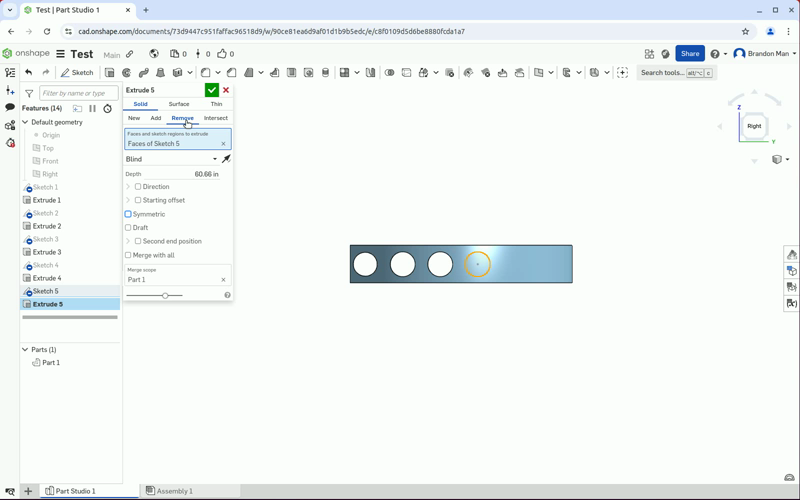
key(space)
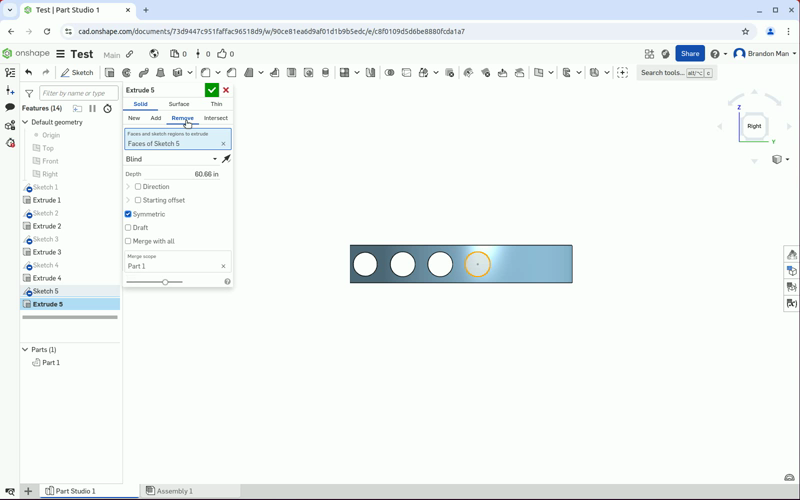
key(tab, 2)
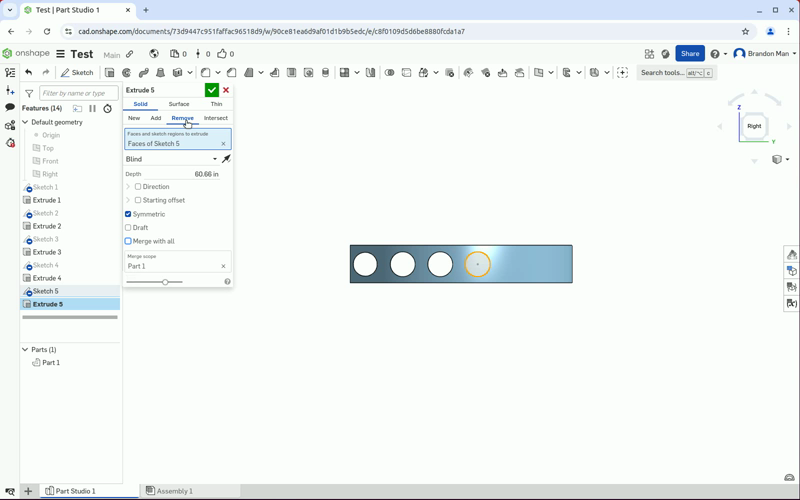
key(space)
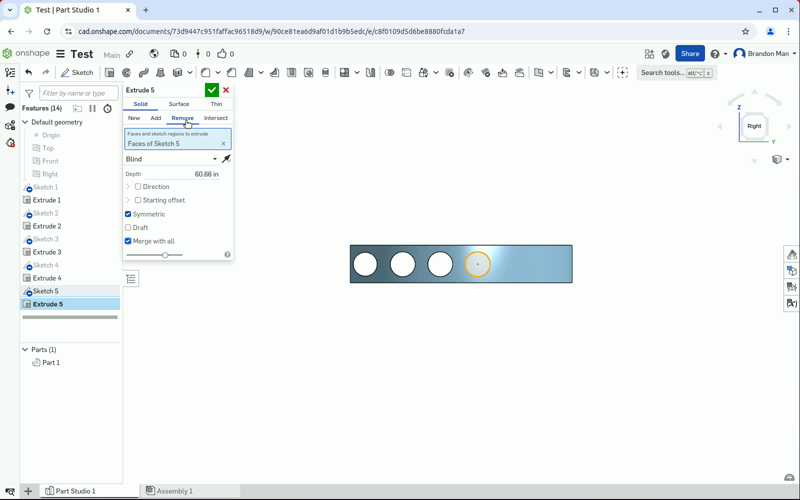
key(enter)
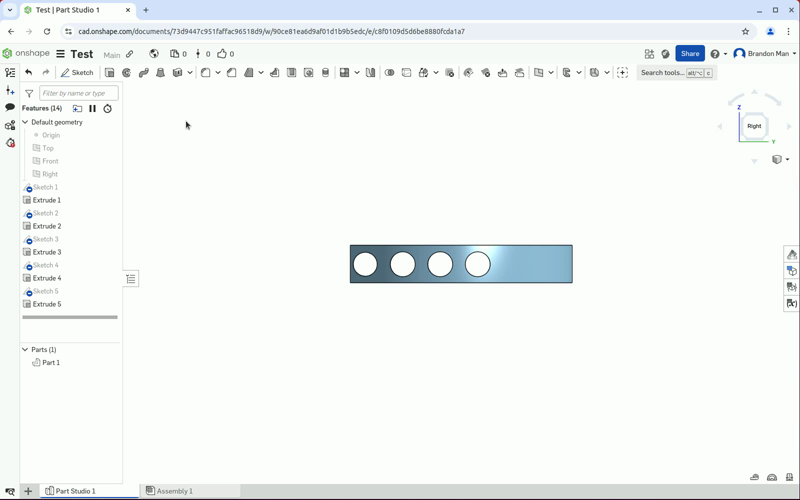
key(shift+h)
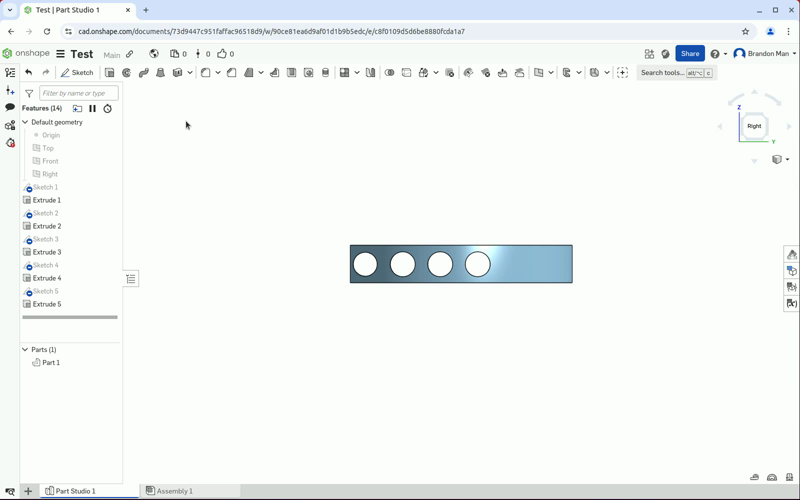
key(shift+h)
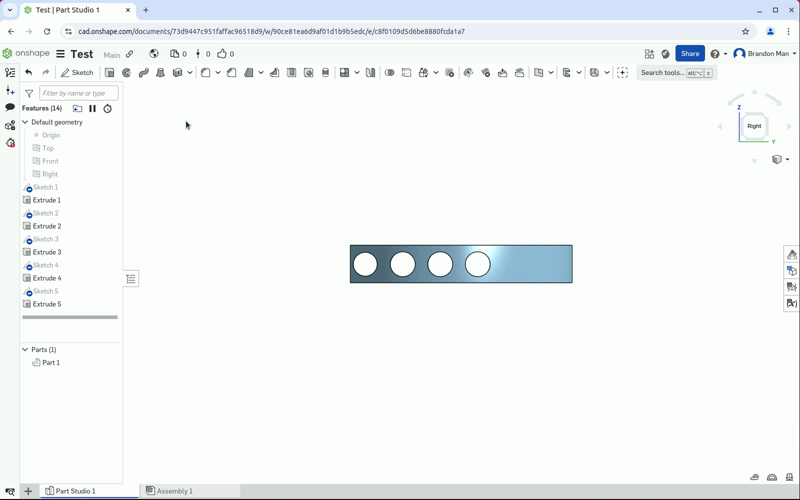
mouse_move(73, 189)
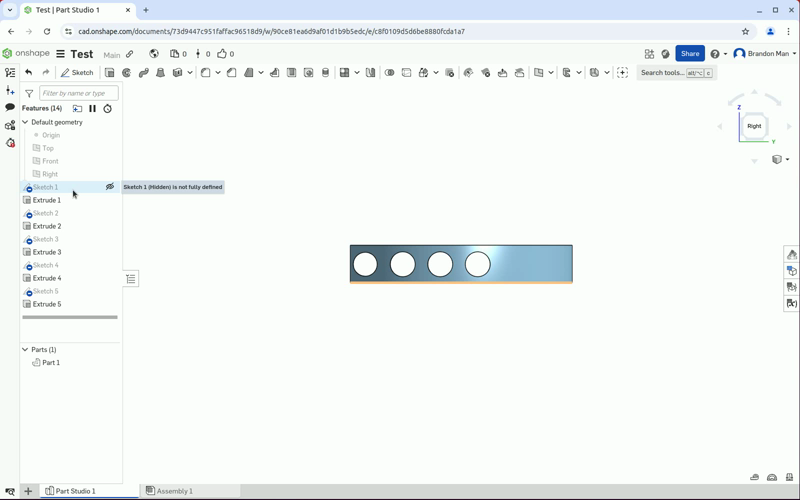
click(73, 189)
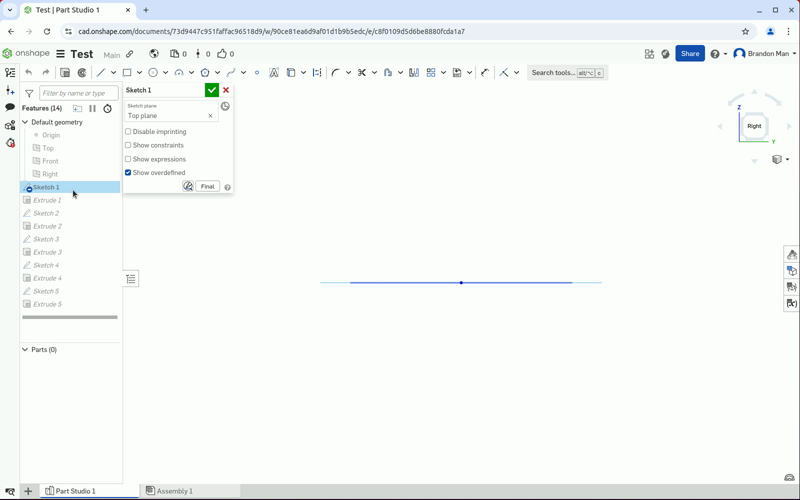
mouse_move(229, 92)
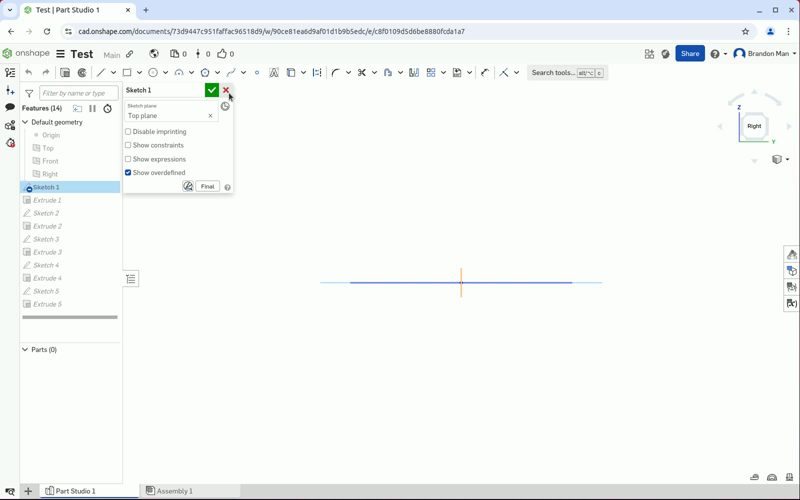
click(229, 92)
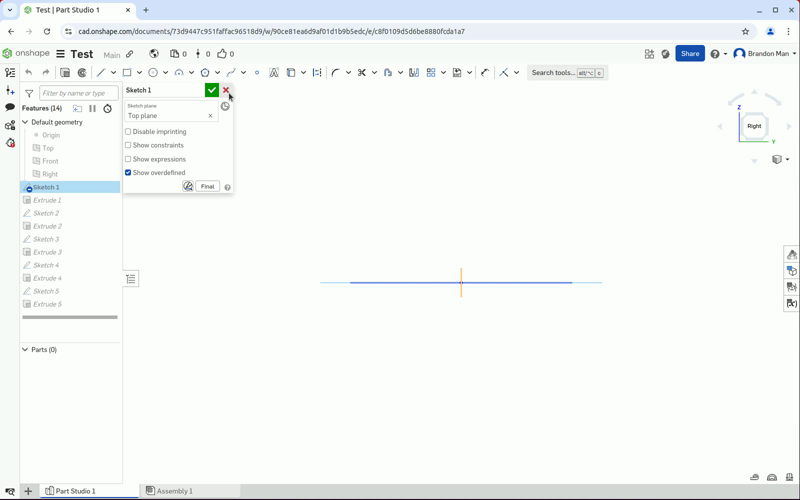
key(shift+s)
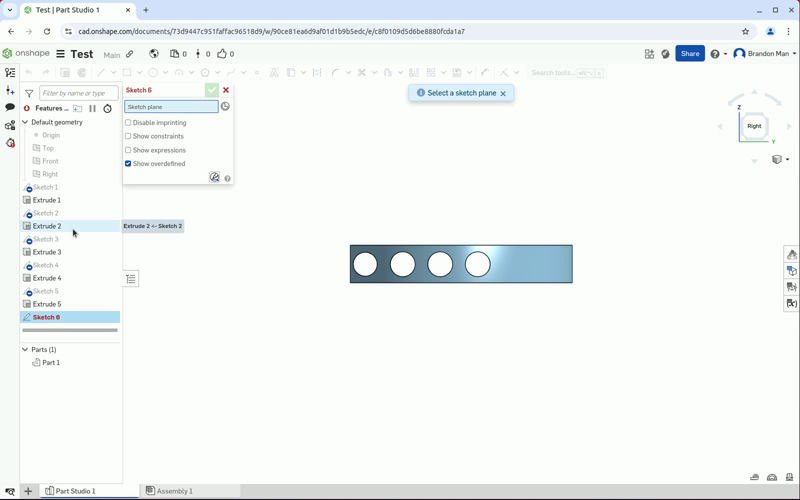
scroll(3)
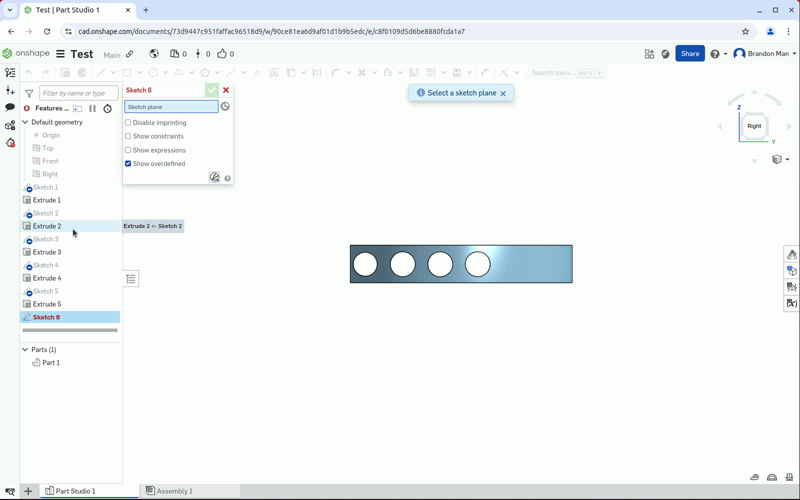
mouse_move(73, 176)
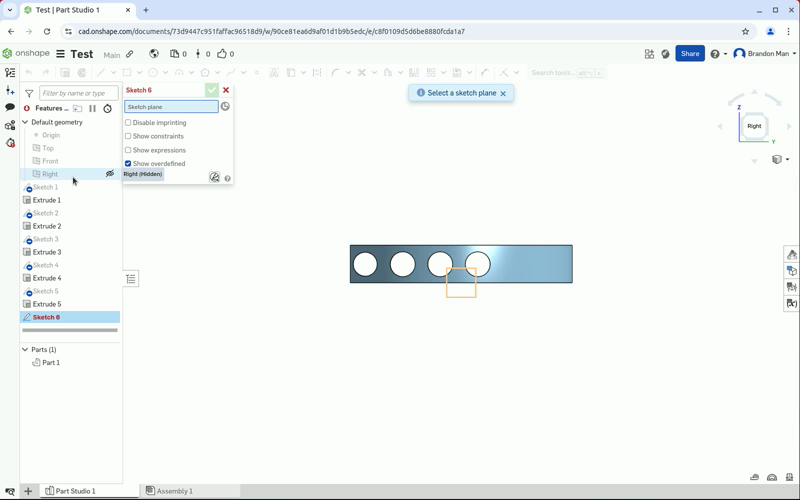
click(73, 176)
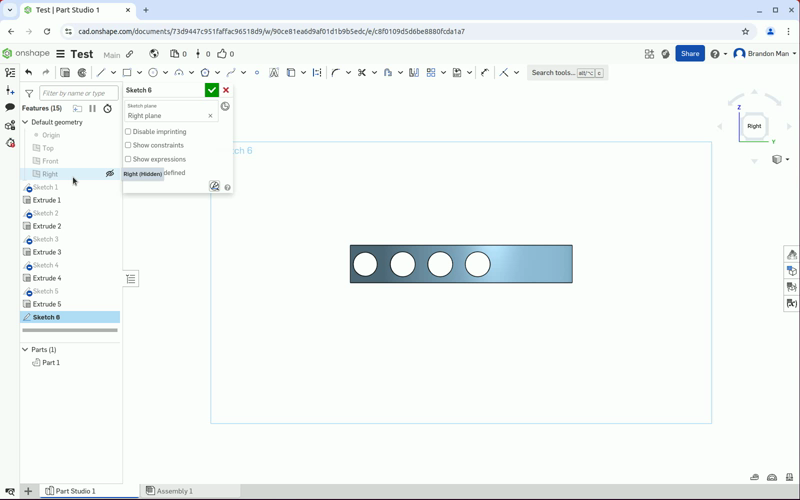
mouse_move(73, 352)
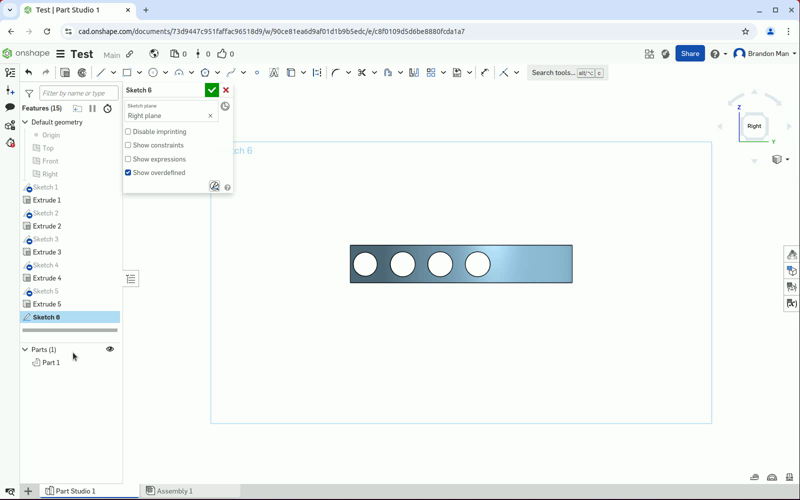
key(y)
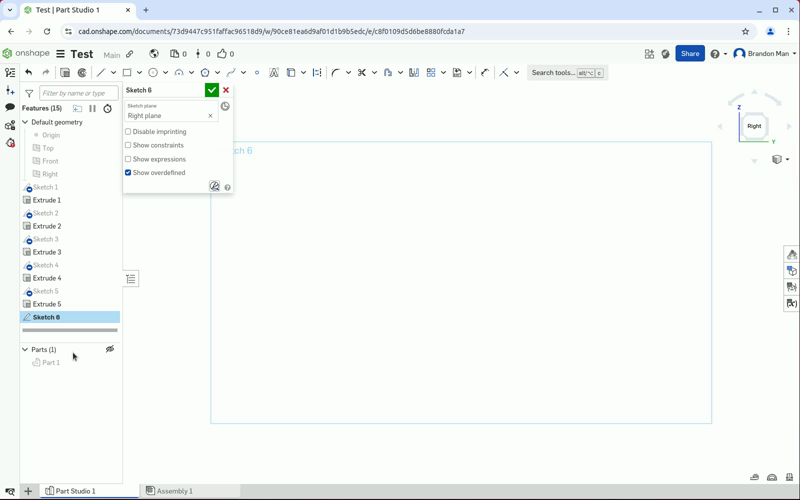
key(c)
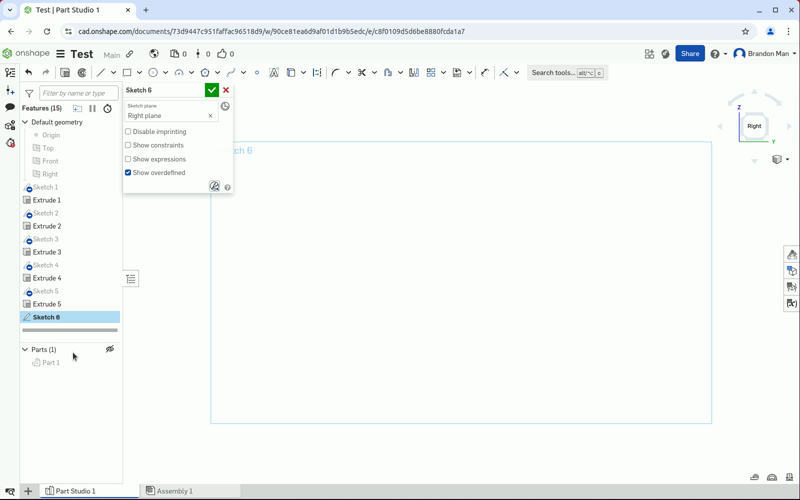
key_down(shift)
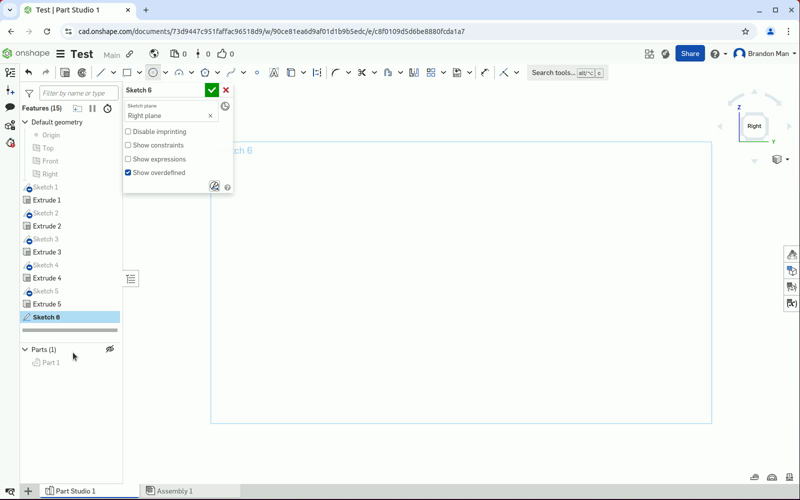
mouse_move(515, 264)
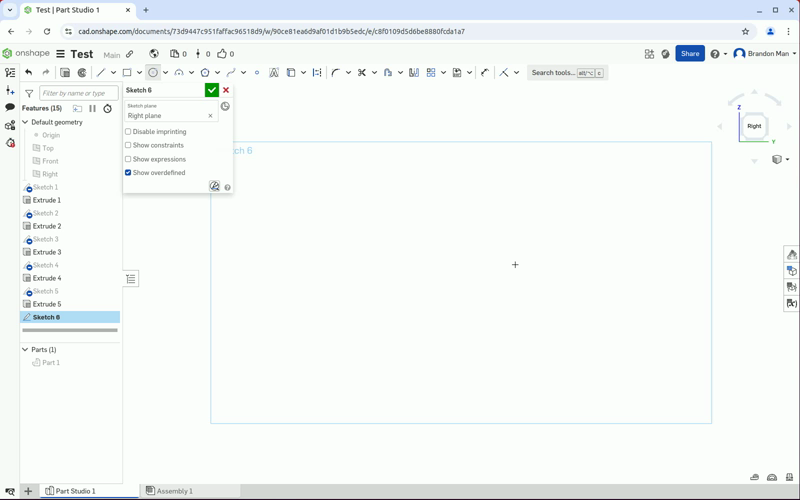
click(515, 264)
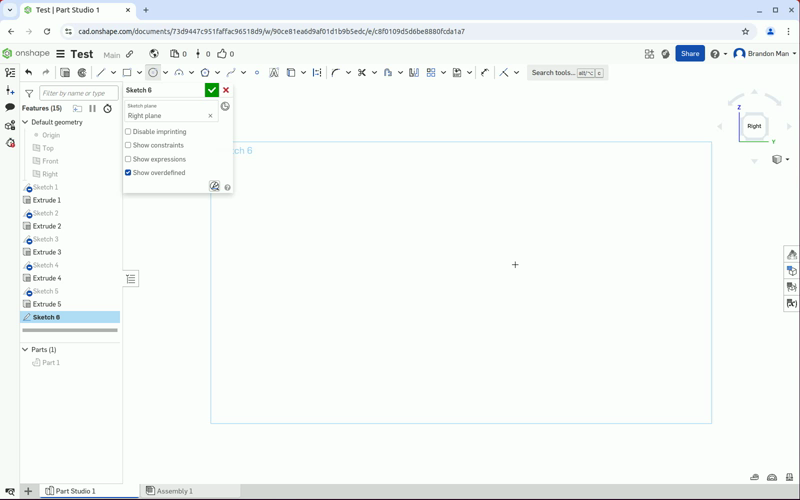
key_up(shift)
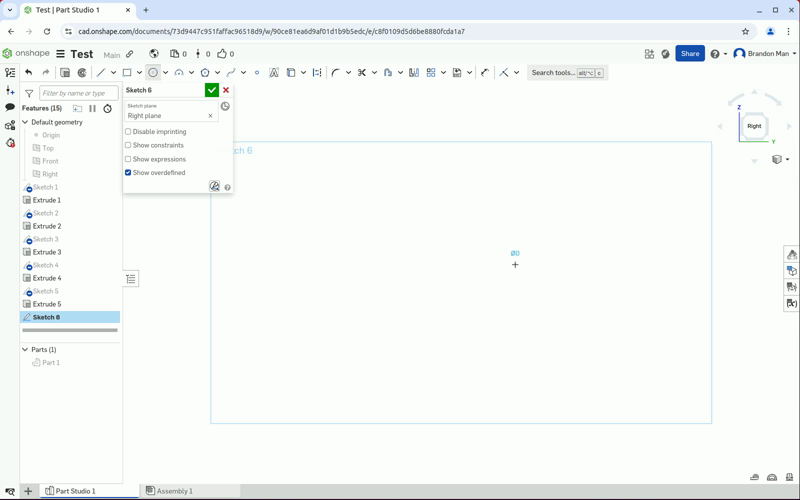
mouse_move(527, 264)
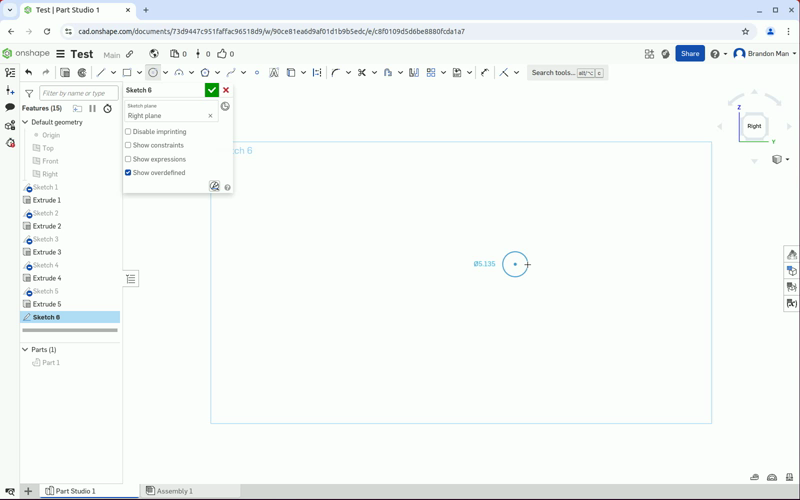
click(527, 264)
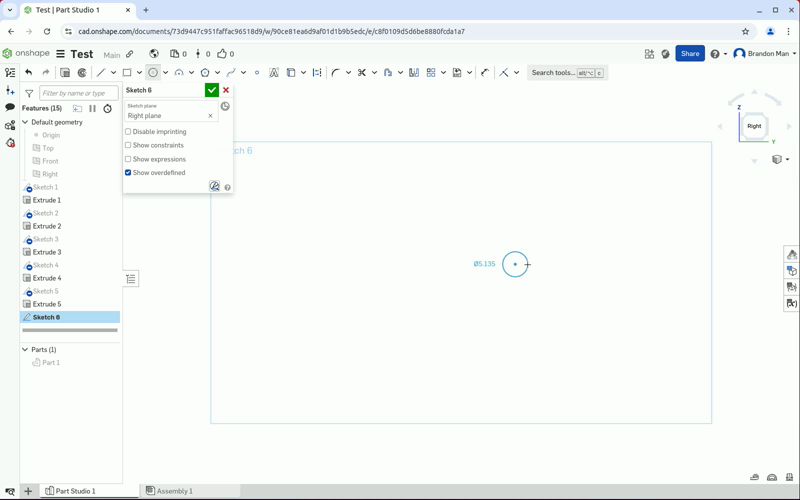
key(esc)
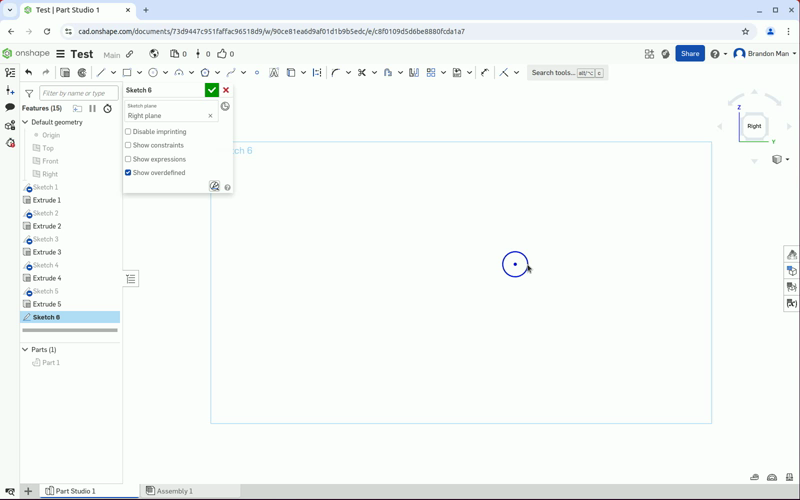
mouse_move(518, 272)
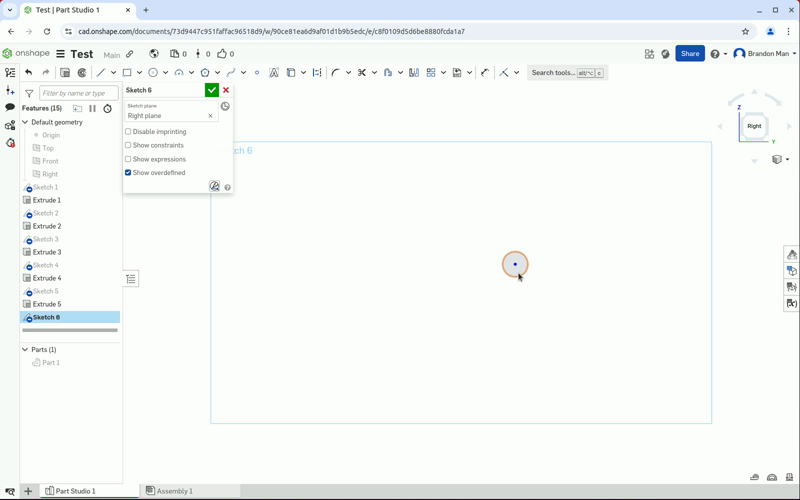
scroll(6)
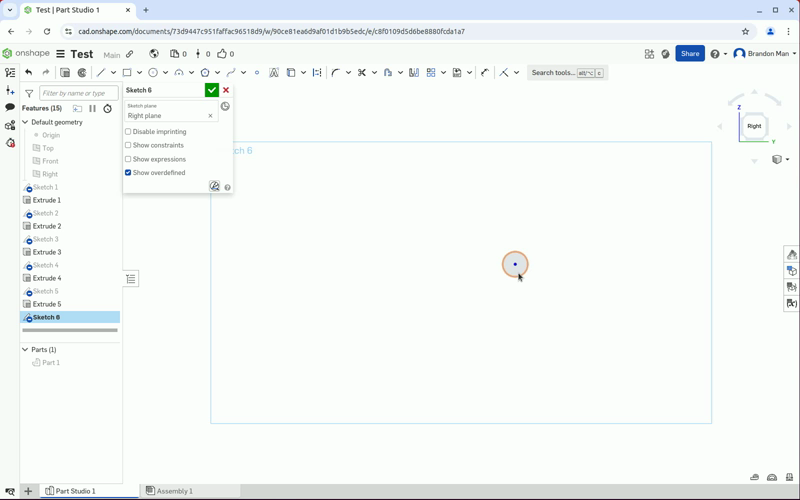
scroll(6)
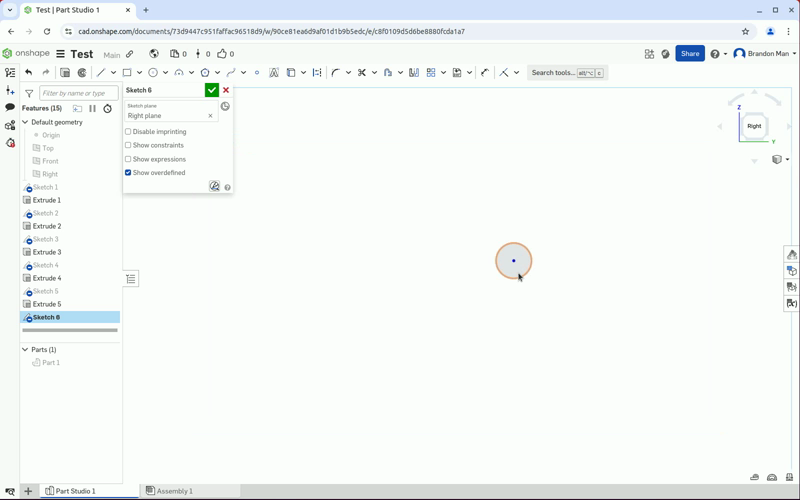
scroll(6)
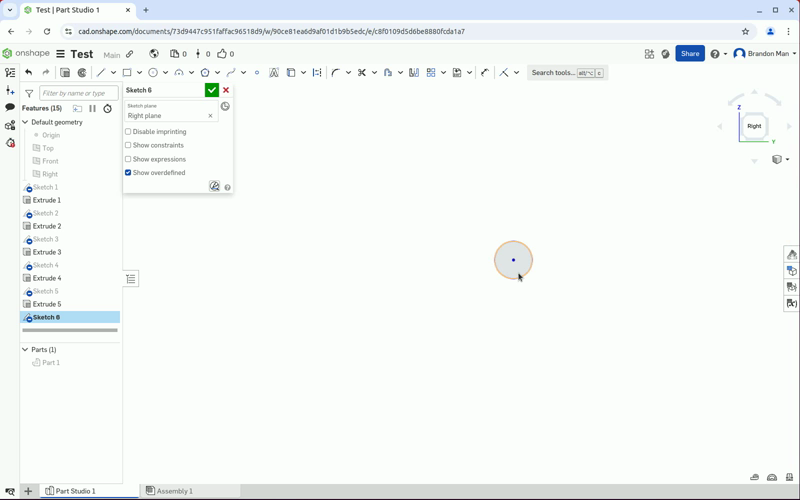
scroll(6)
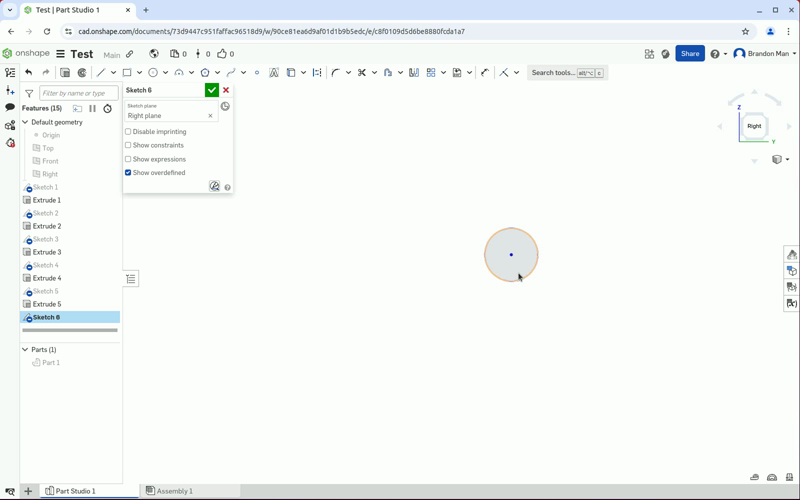
scroll(6)
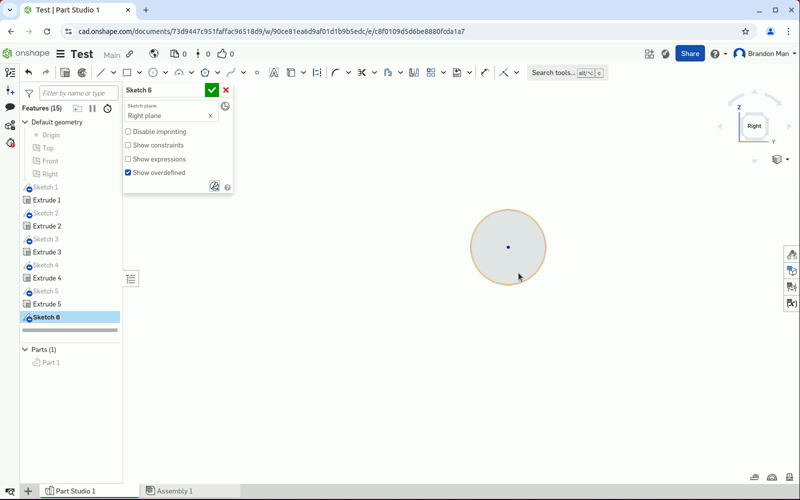
scroll(6)
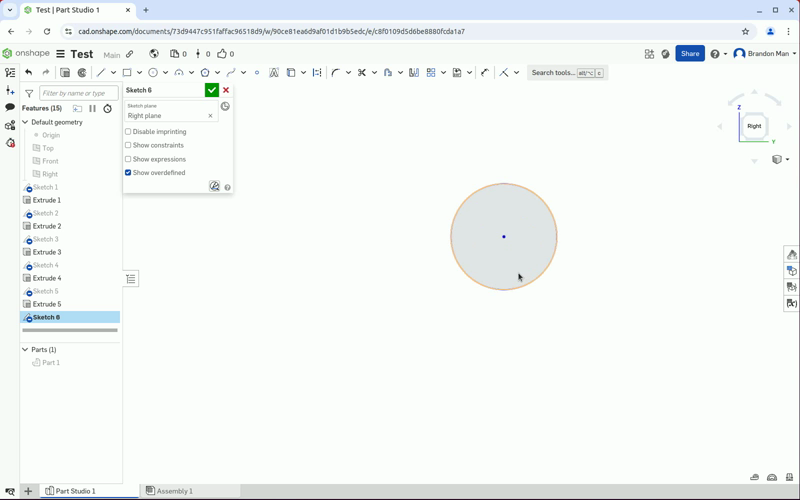
scroll(6)
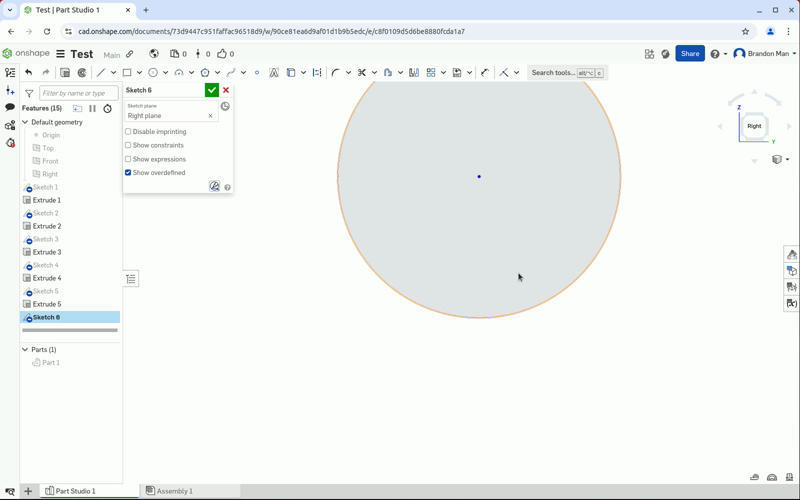
click(518, 272)
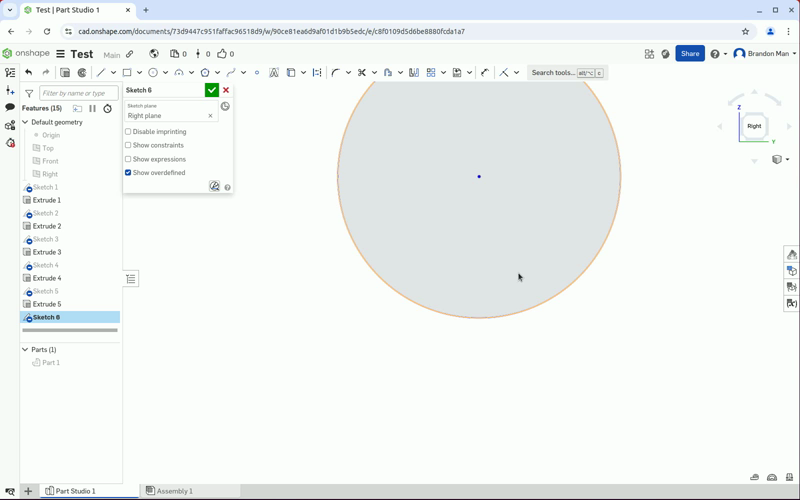
scroll(-6)
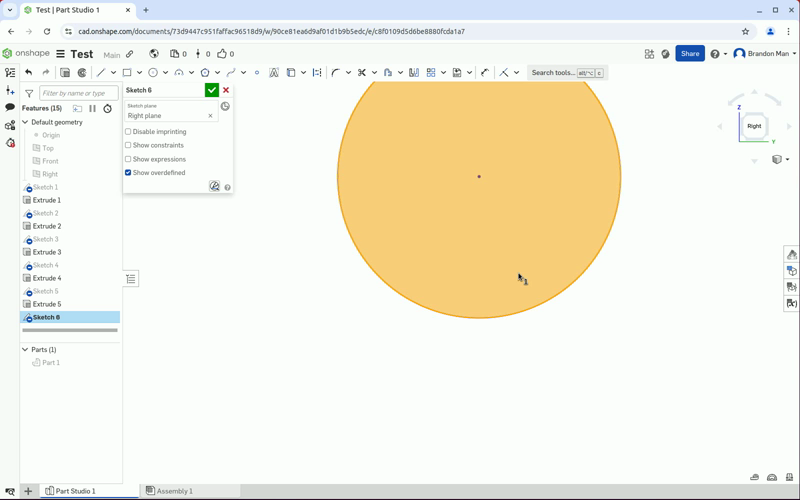
scroll(-6)
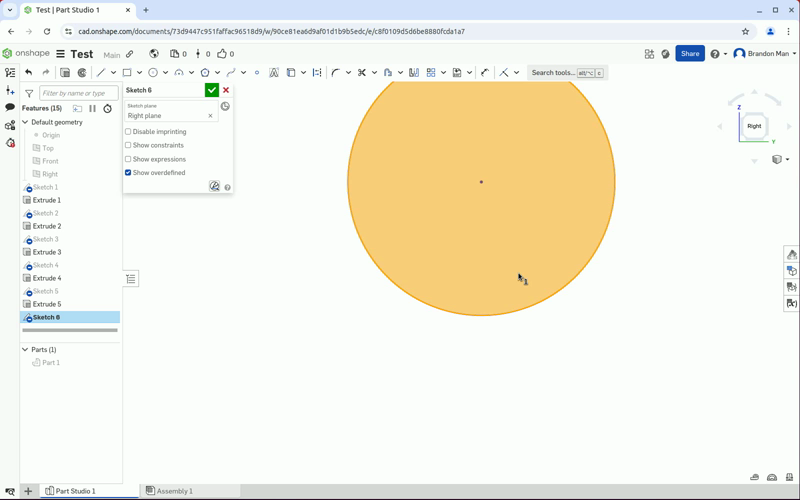
scroll(-6)
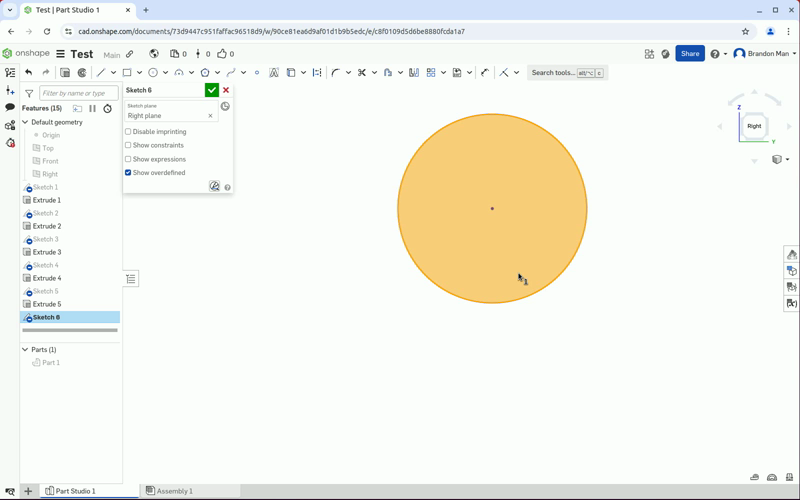
scroll(-6)
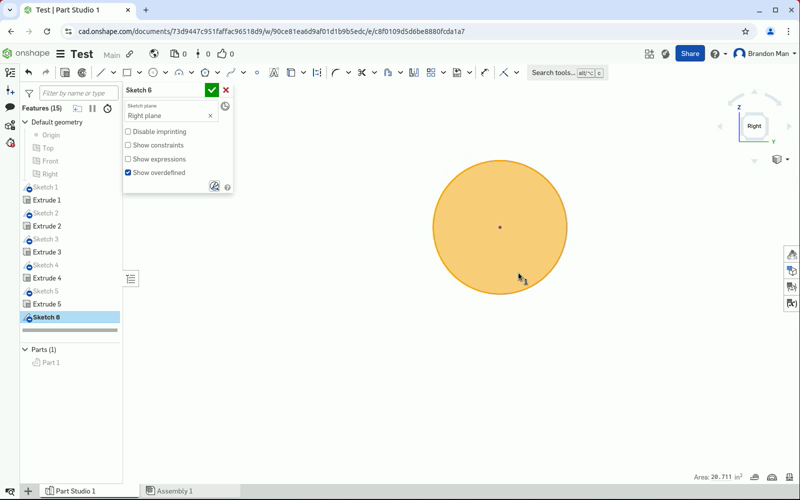
scroll(-6)
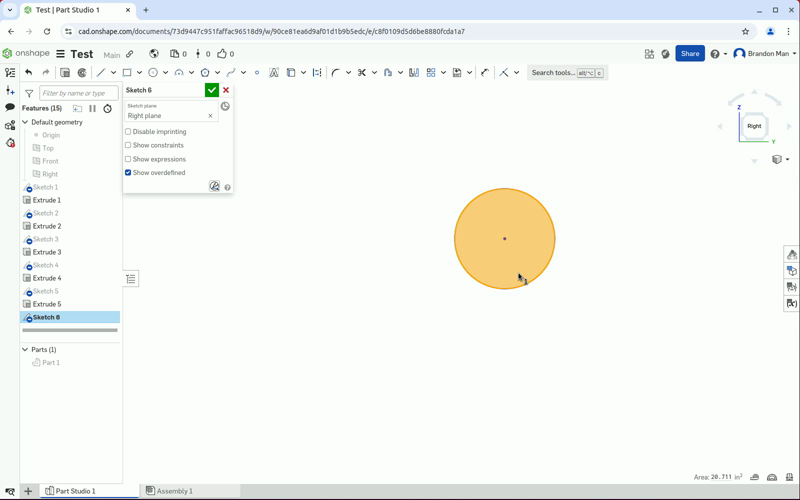
scroll(-6)
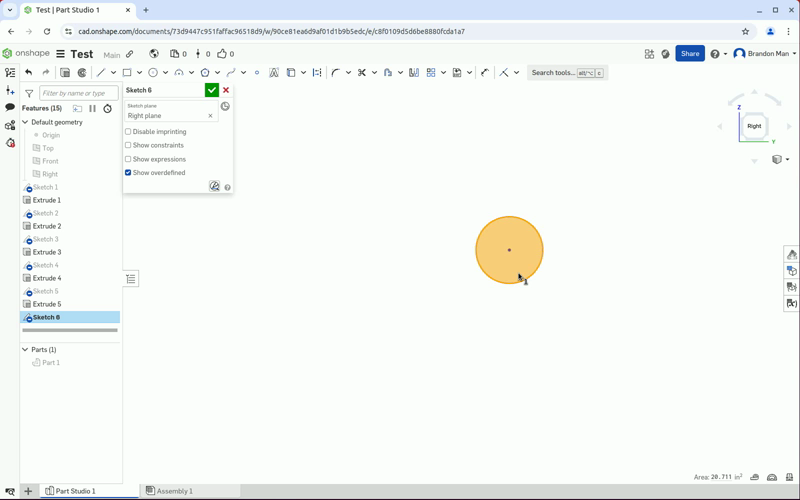
scroll(-6)
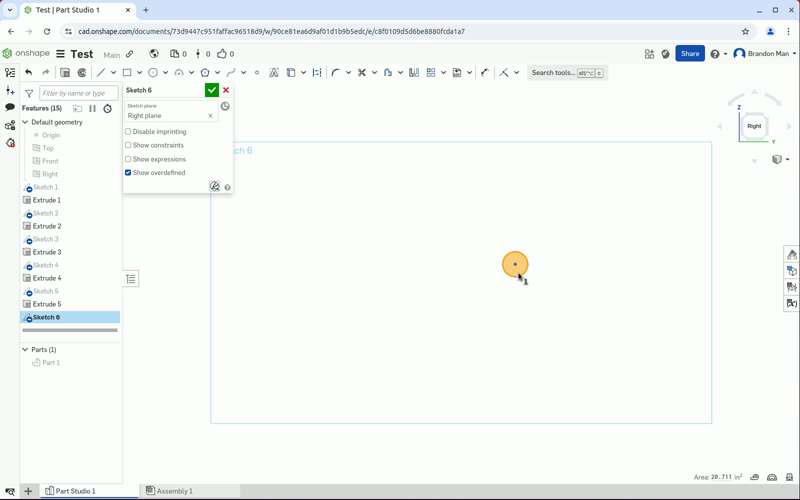
mouse_move(73, 352)
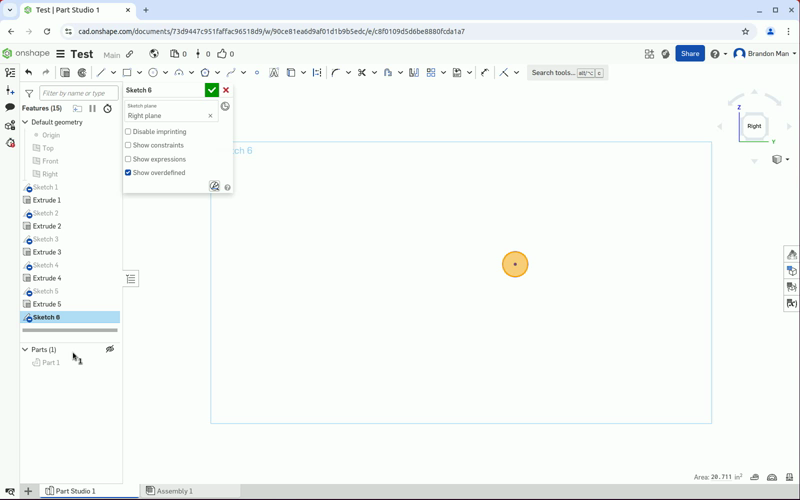
key(shift+y)
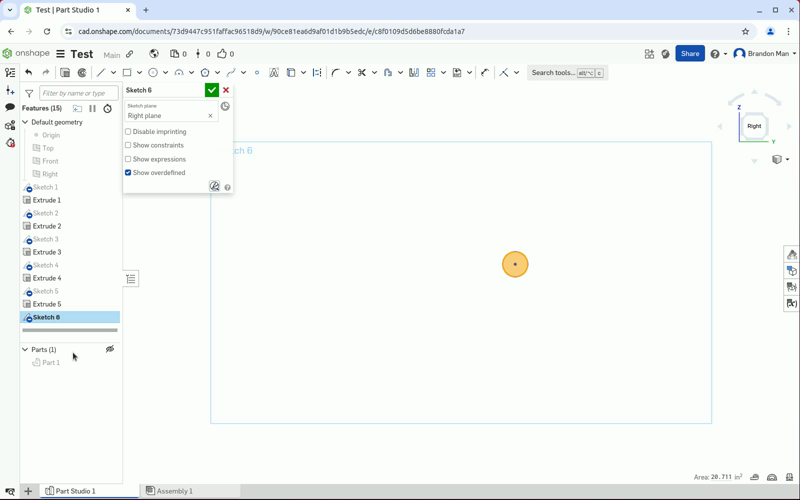
key(shift+e)
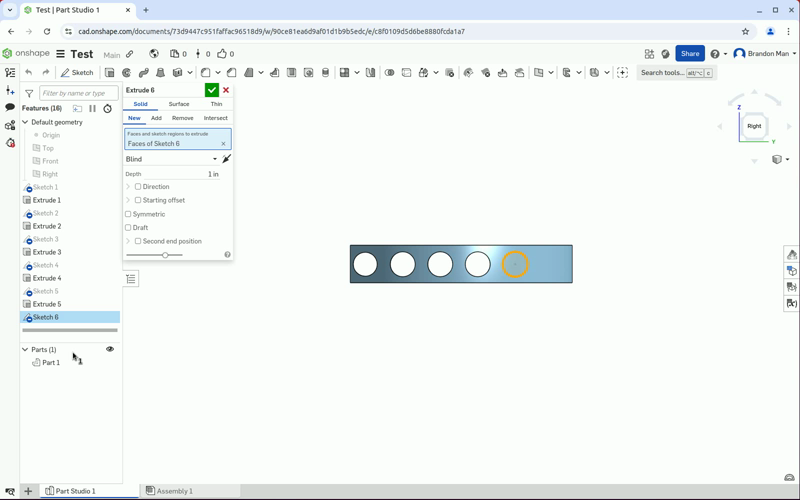
mouse_move(143, 106)
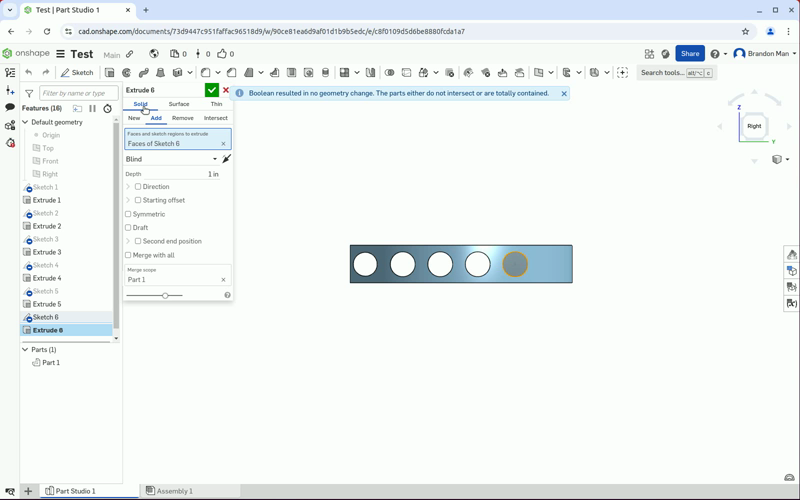
click(143, 106)
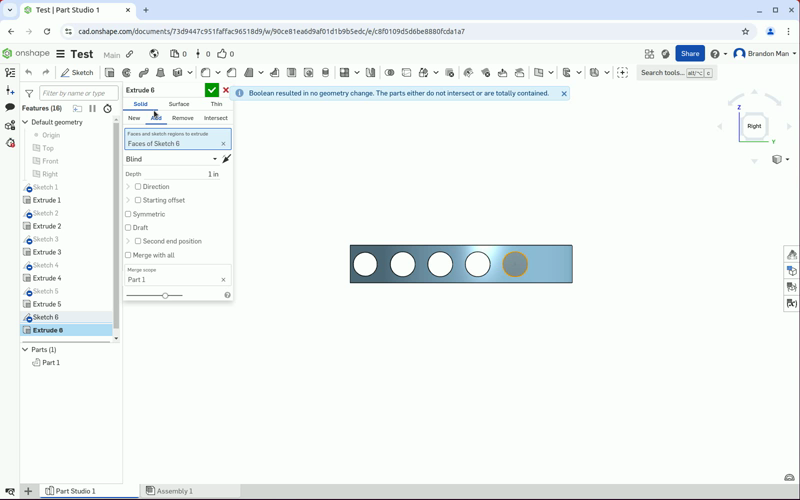
mouse_move(186, 120)
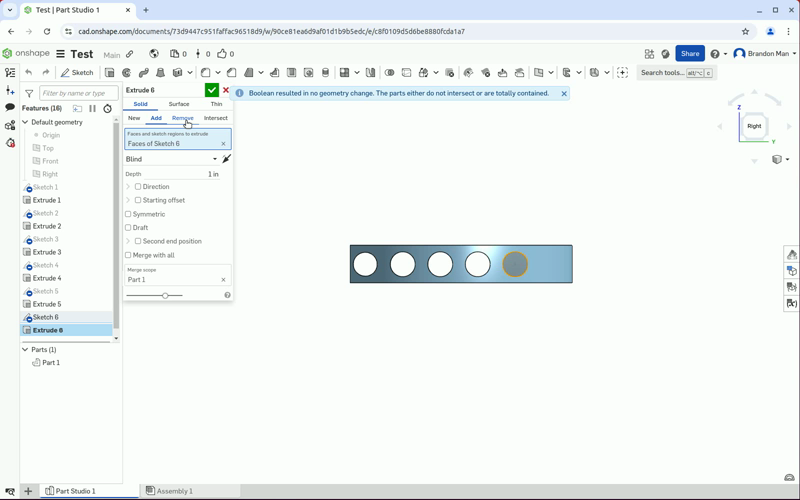
click(186, 120)
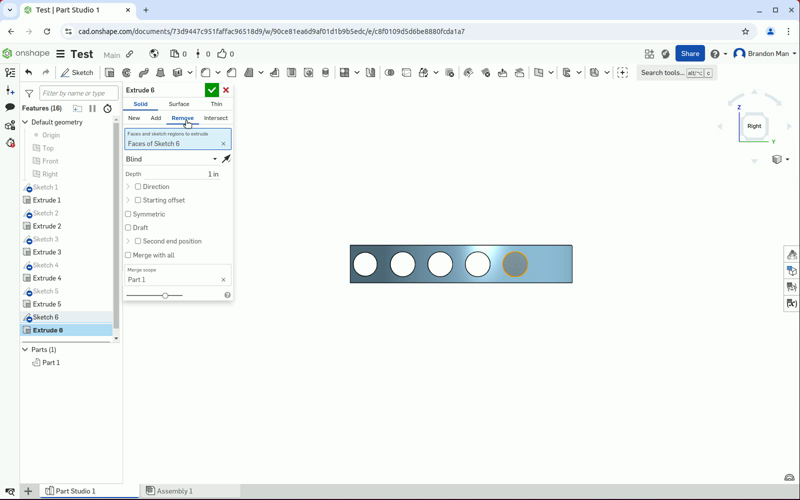
key(tab, 4)
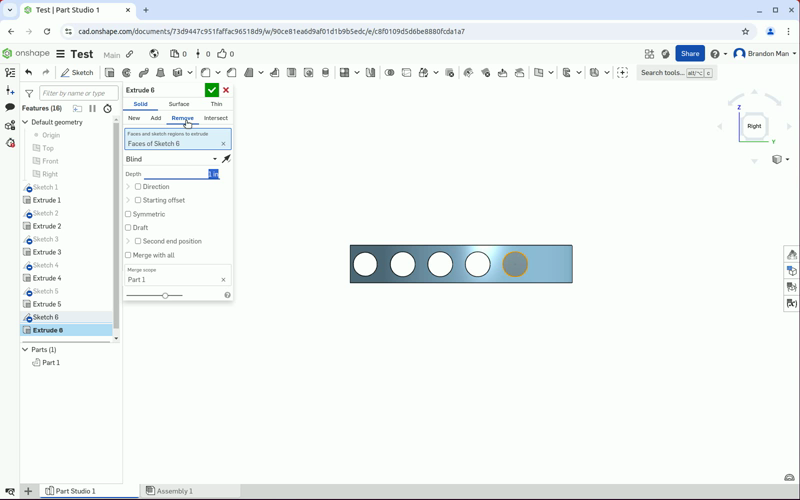
text(60.66)
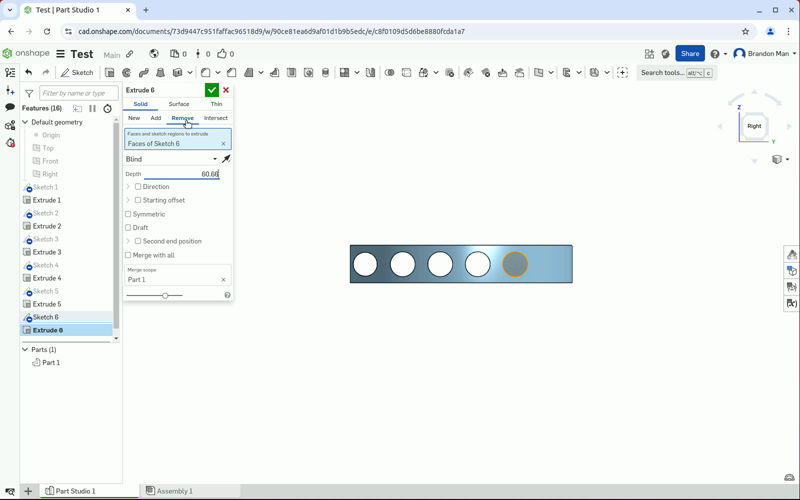
key(tab, 3)
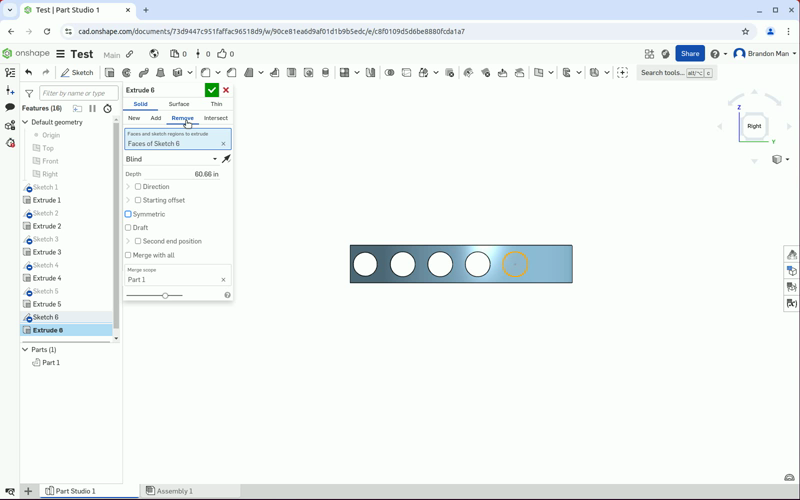
key(space)
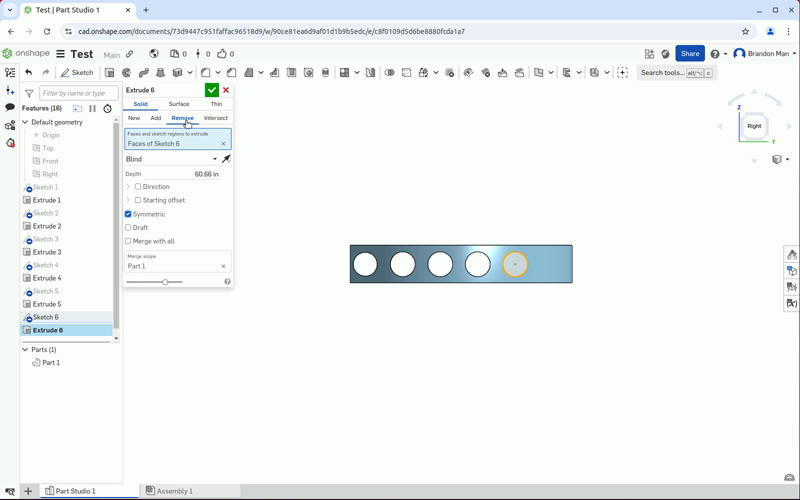
key(tab, 2)
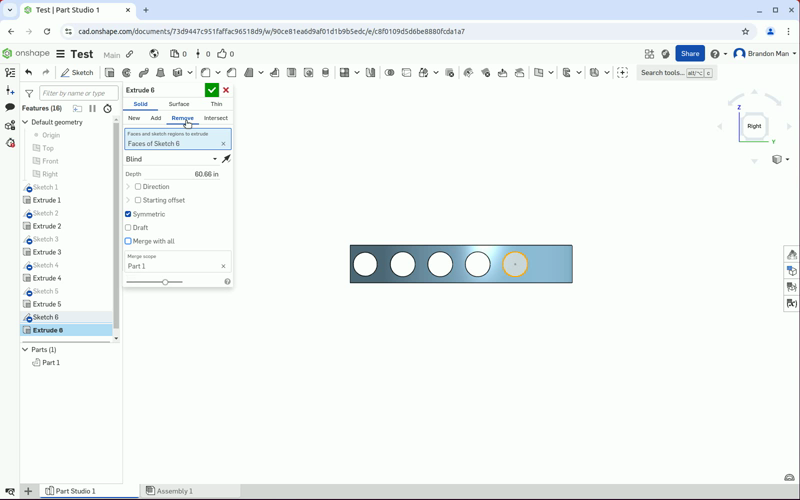
key(space)
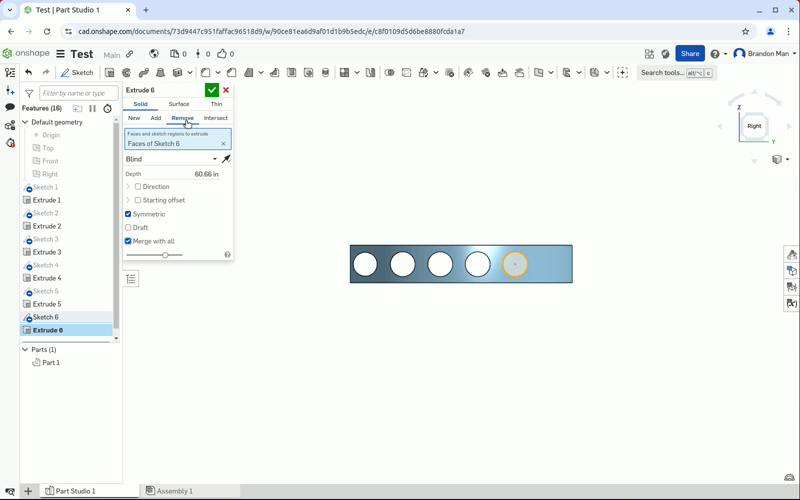
key(enter)
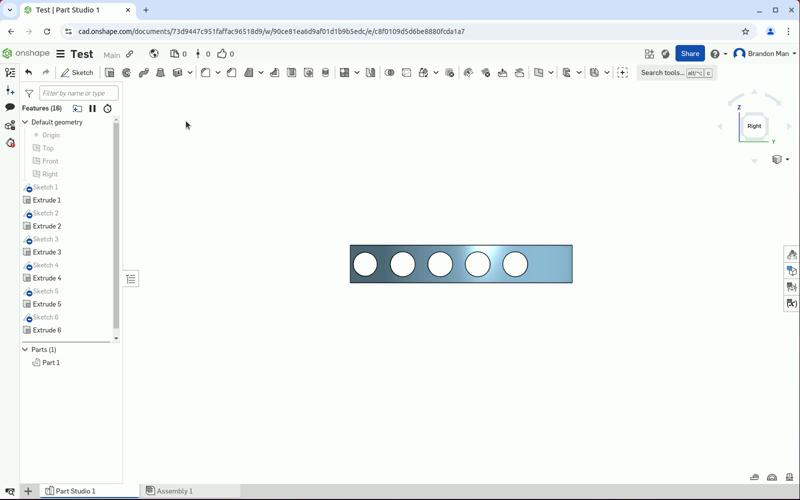
key(shift+h)
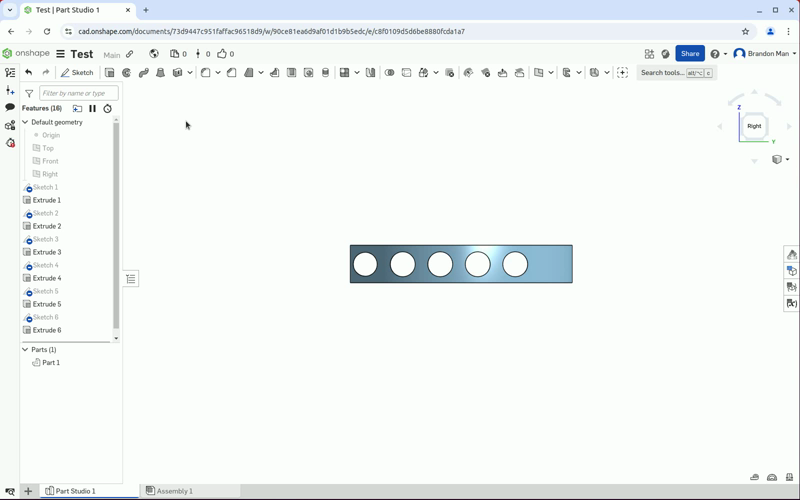
key(shift+h)
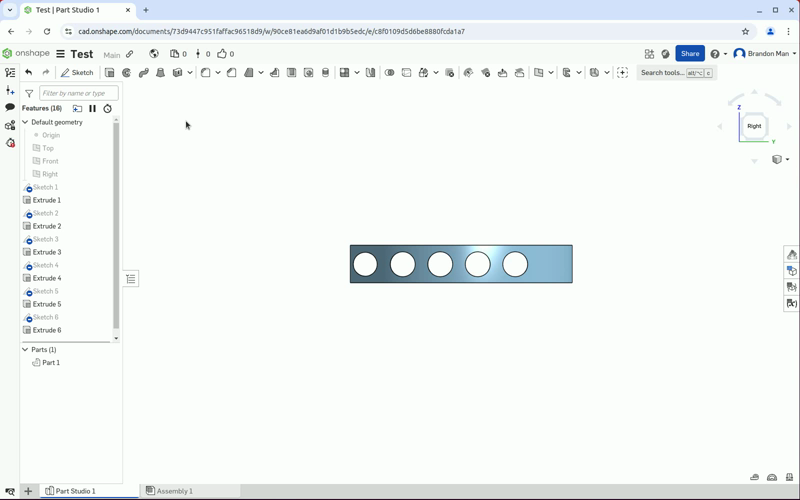
mouse_move(69, 189)
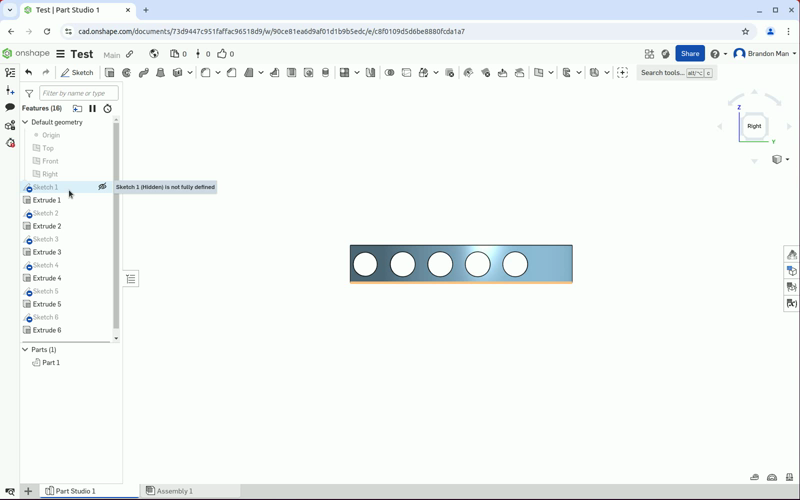
click(69, 189)
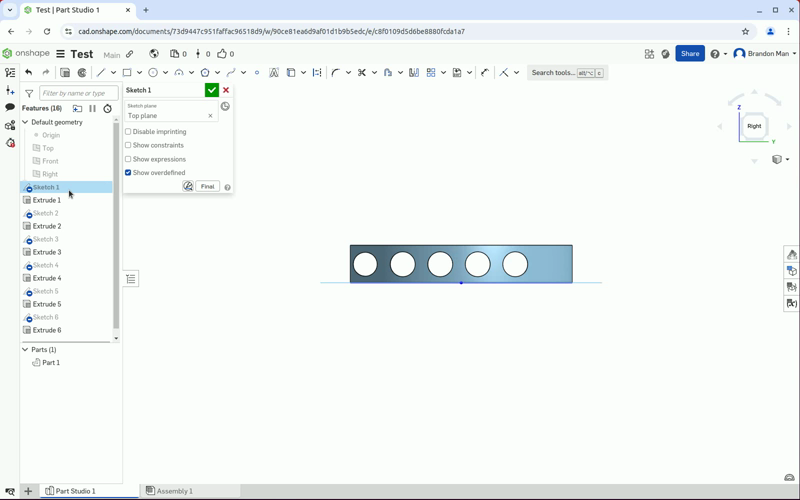
mouse_move(229, 92)
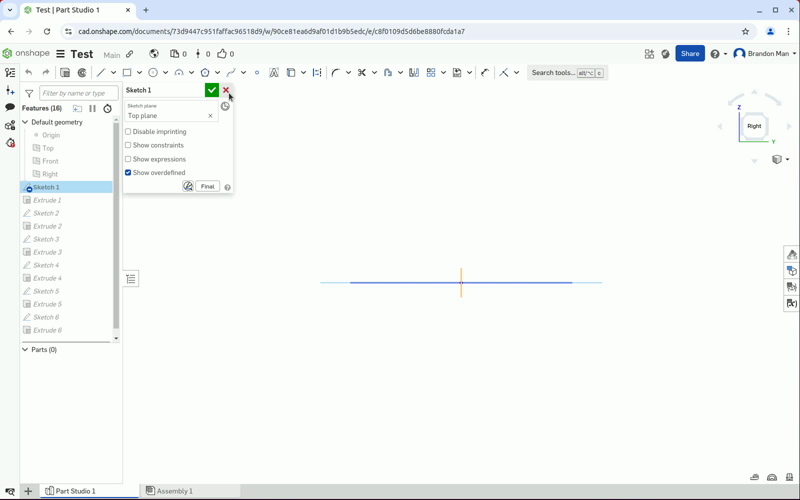
click(229, 92)
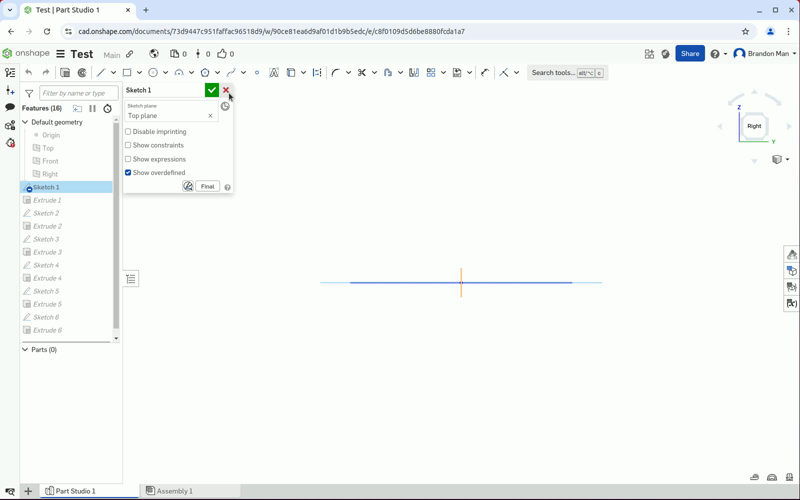
key(shift+s)
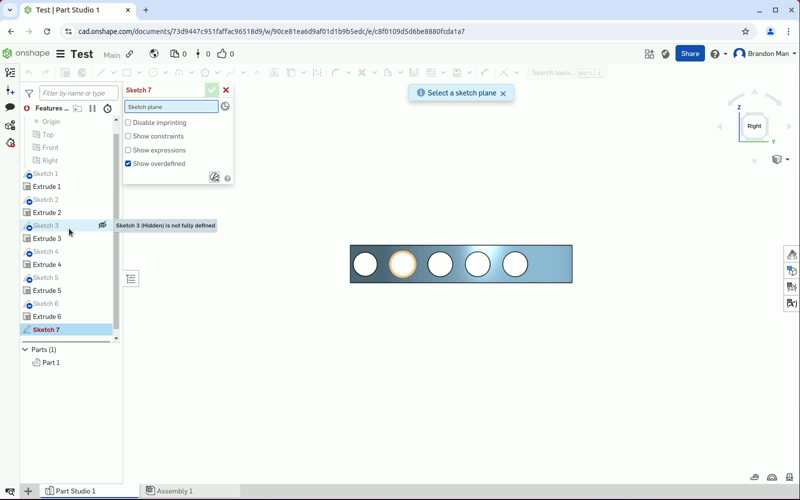
scroll(3)
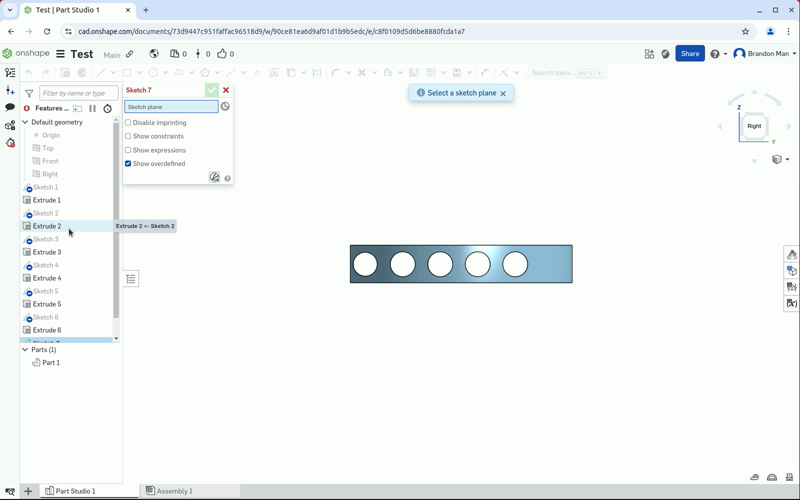
mouse_move(69, 176)
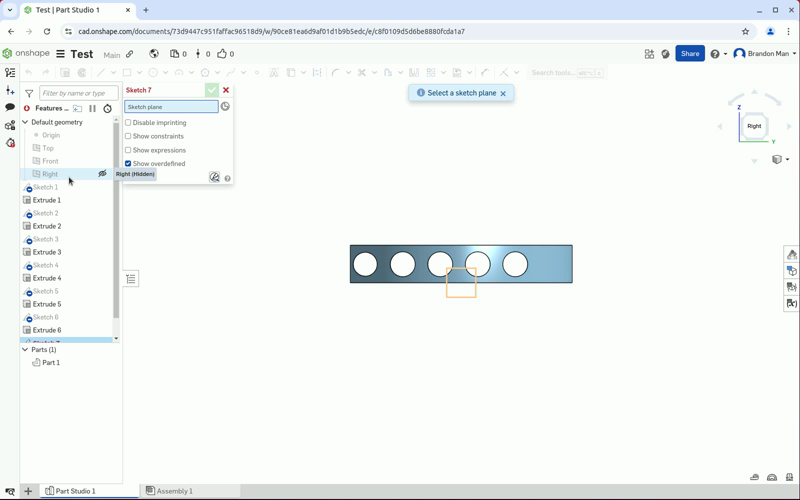
click(69, 176)
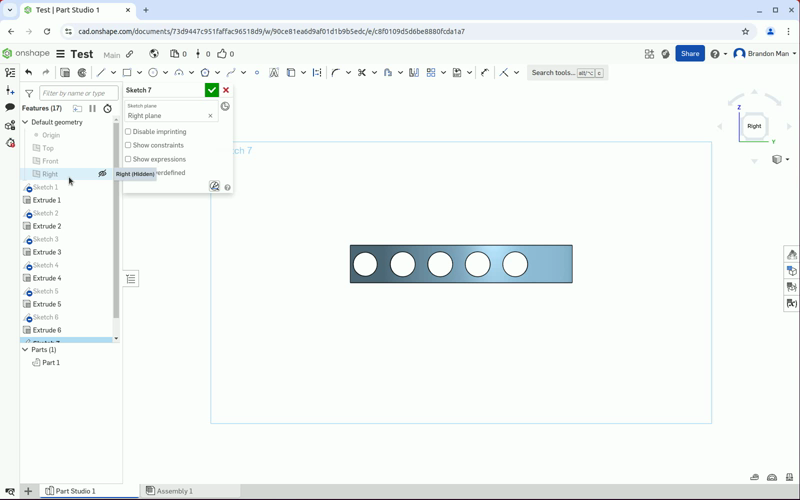
mouse_move(73, 352)
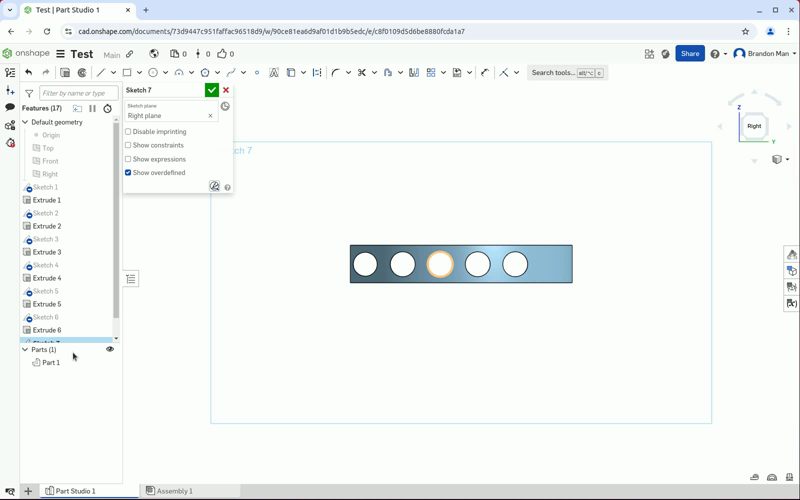
key(y)
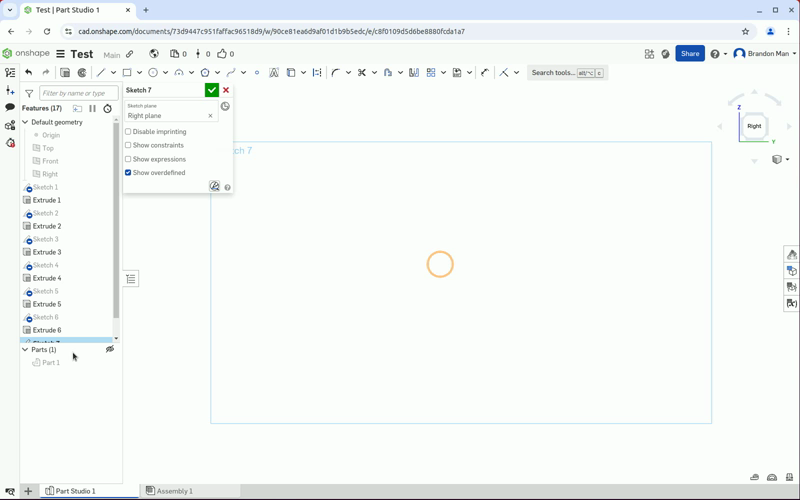
key(c)
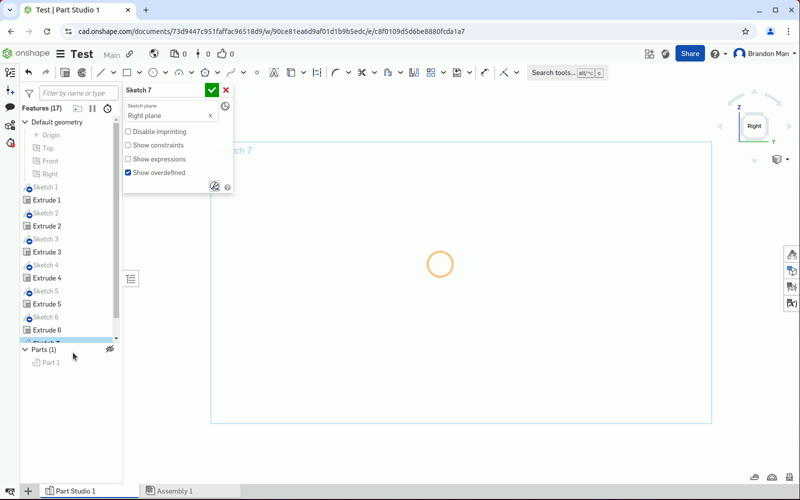
key_down(shift)
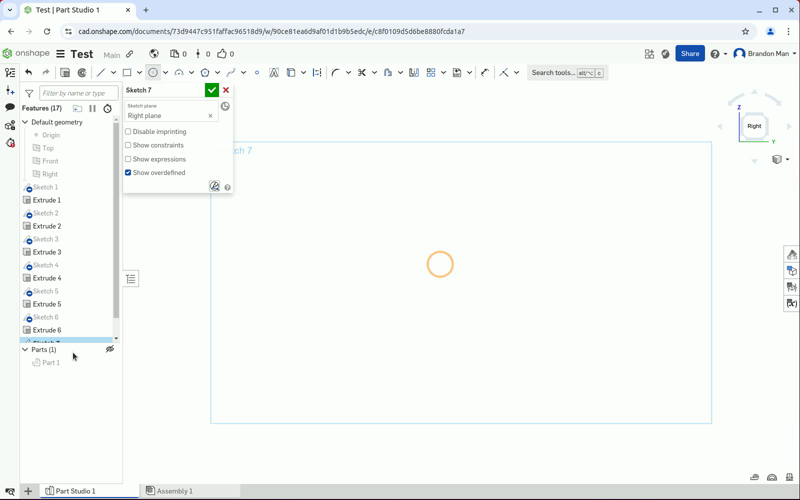
mouse_move(552, 264)
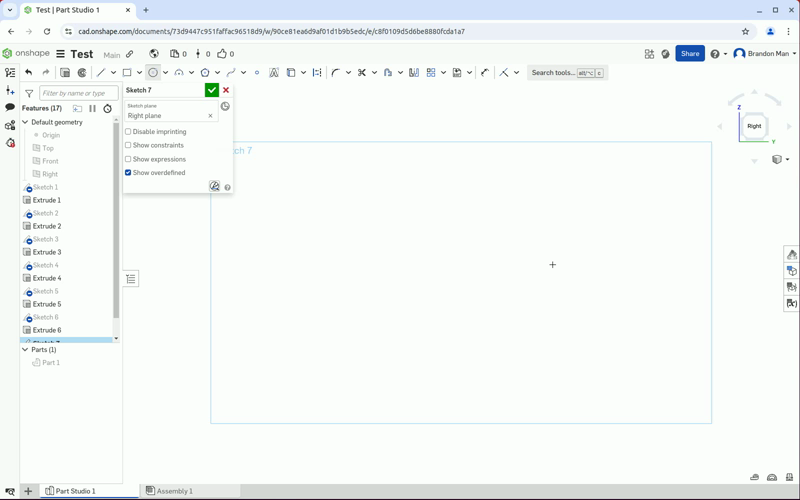
click(552, 264)
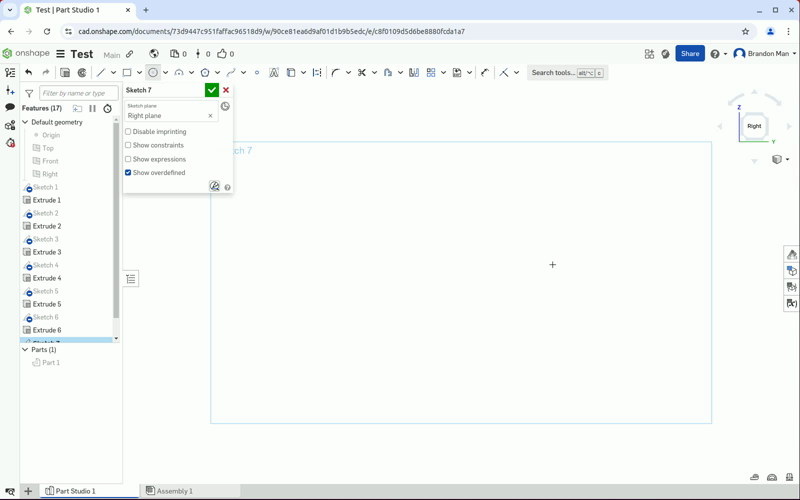
key_up(shift)
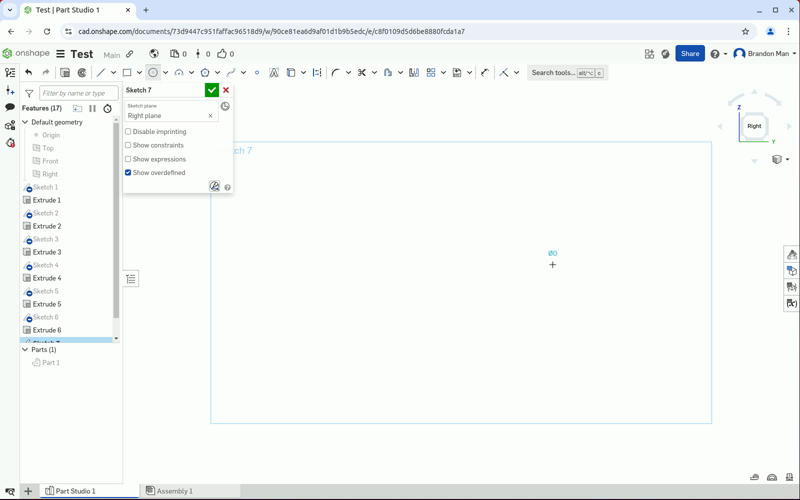
mouse_move(565, 264)
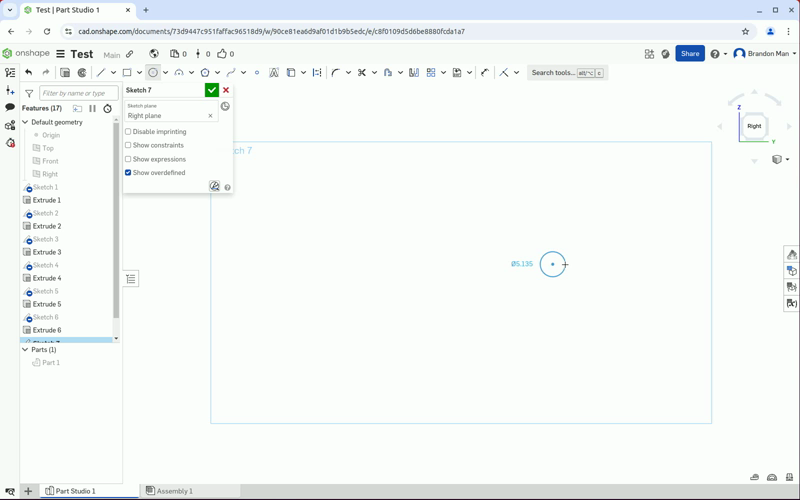
click(565, 264)
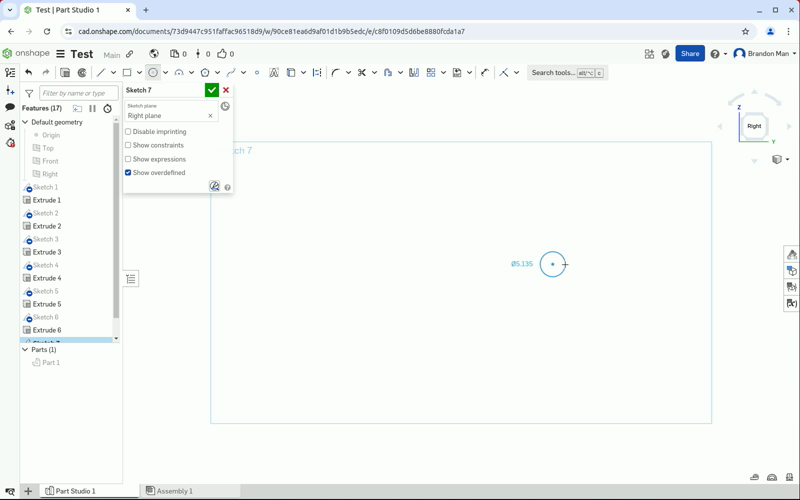
key(esc)
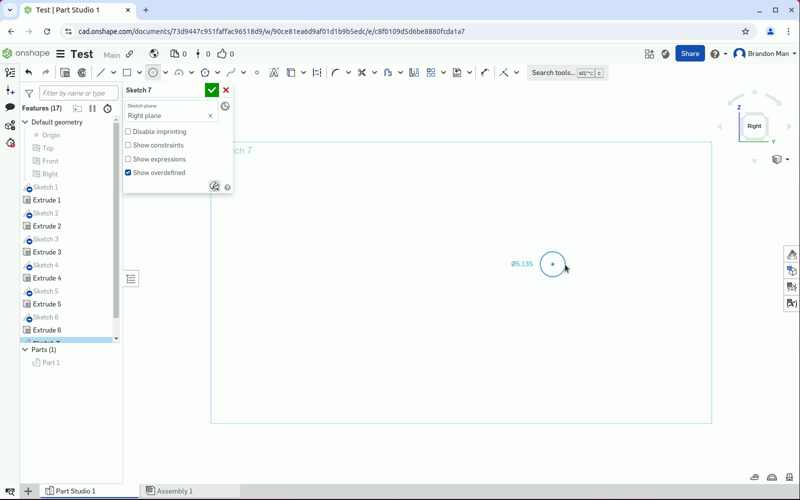
mouse_move(551, 266)
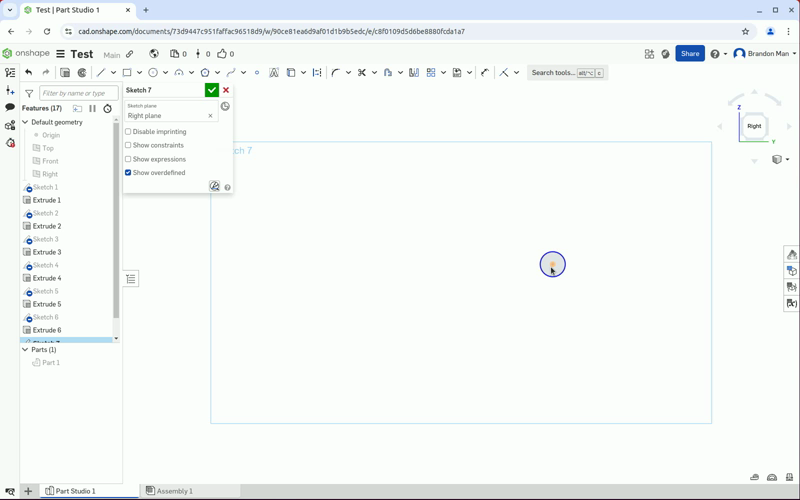
scroll(6)
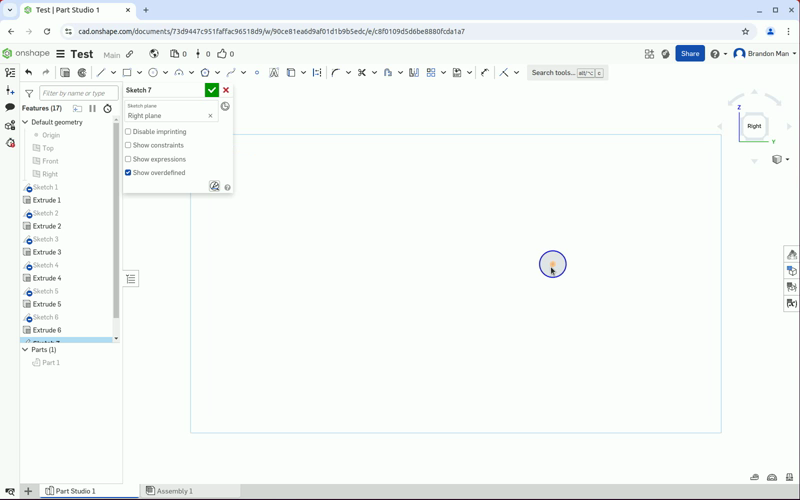
scroll(6)
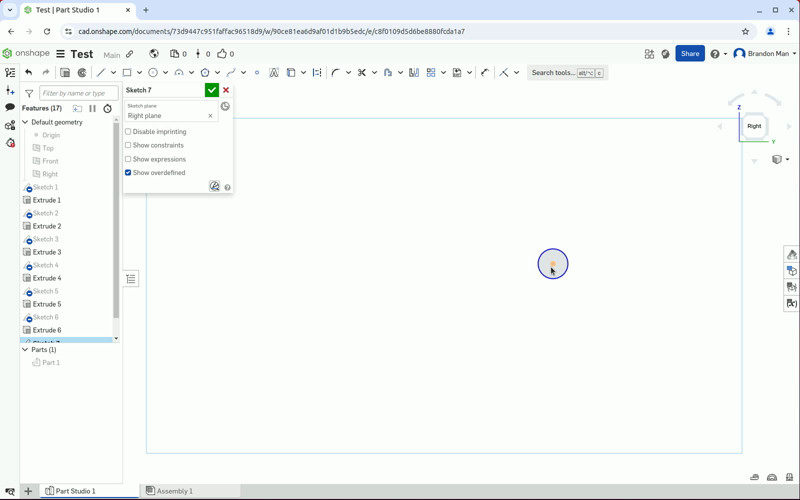
scroll(6)
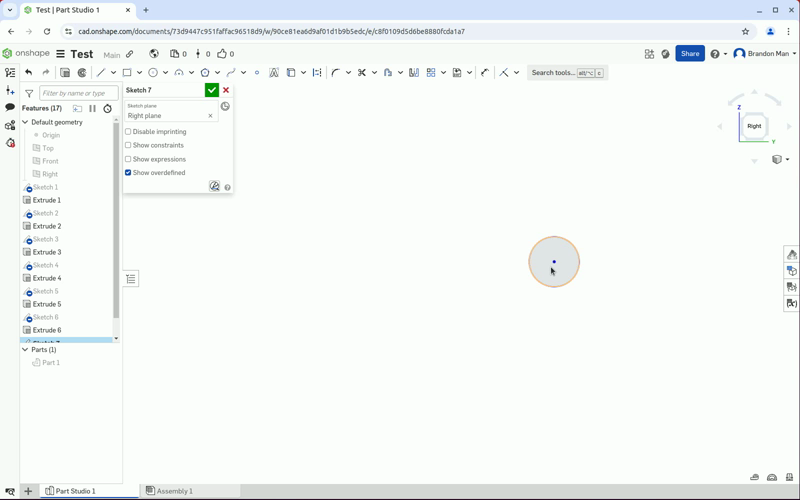
scroll(6)
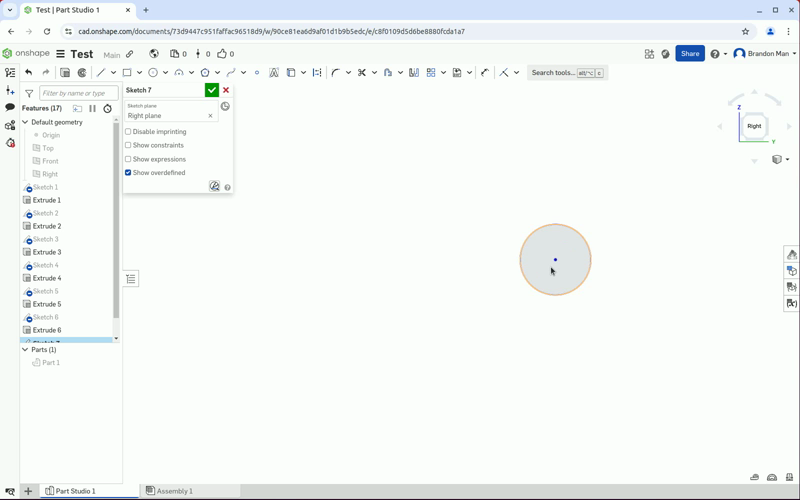
scroll(6)
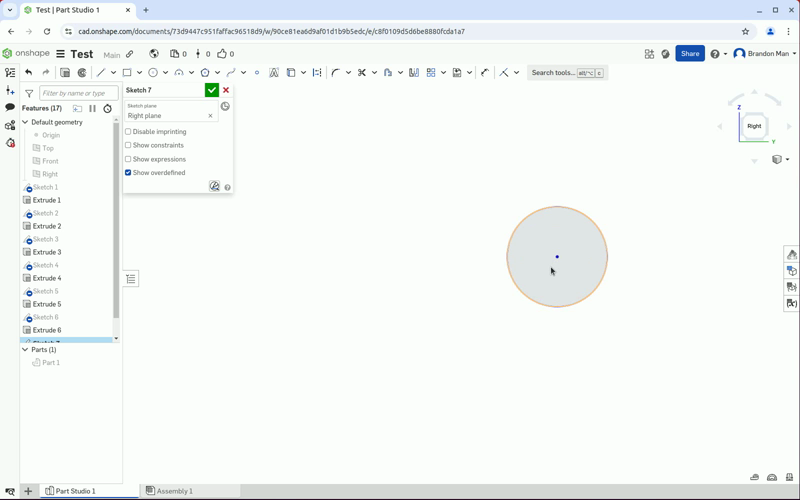
scroll(6)
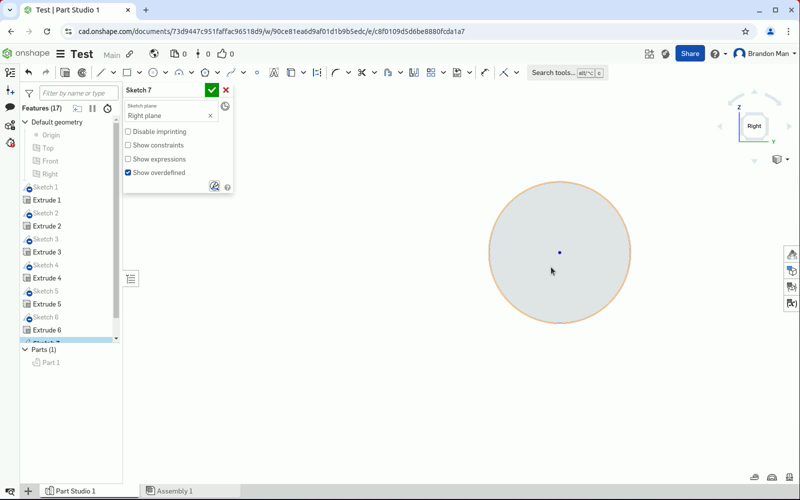
scroll(6)
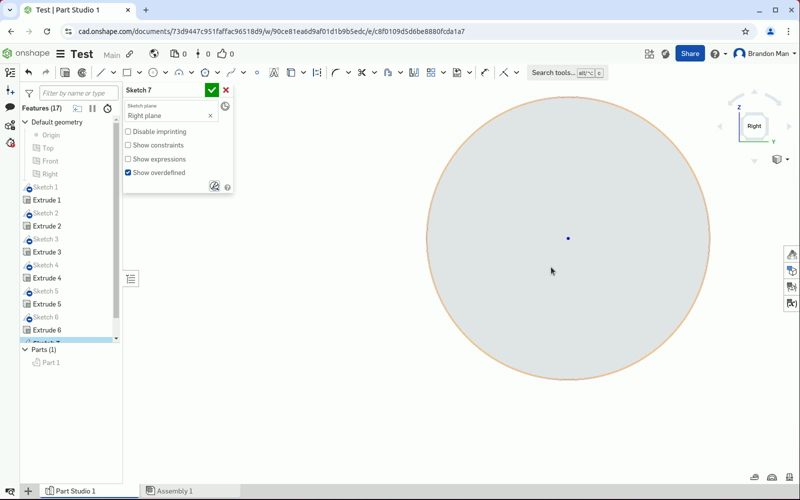
click(551, 266)
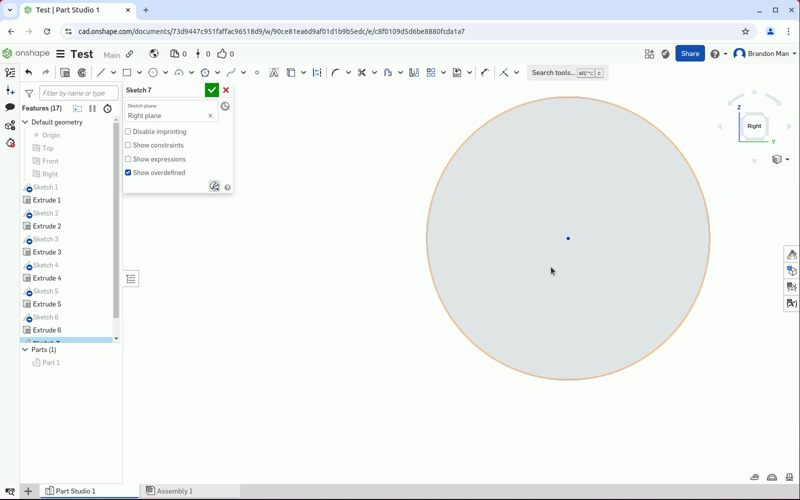
scroll(-6)
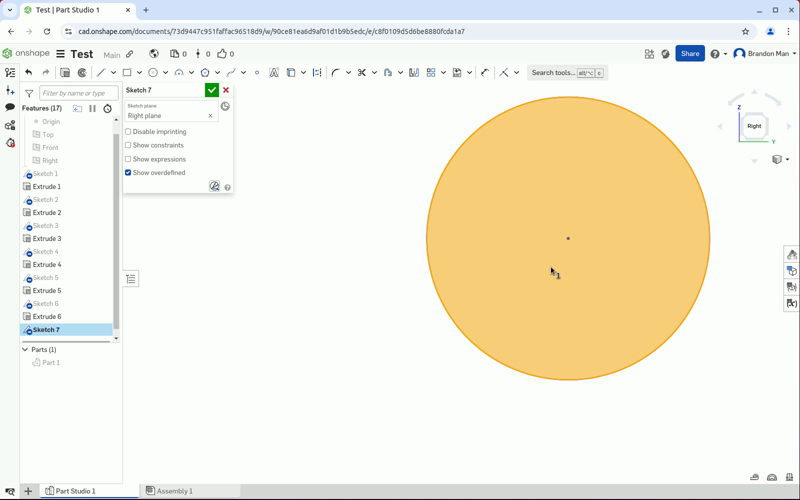
scroll(-6)
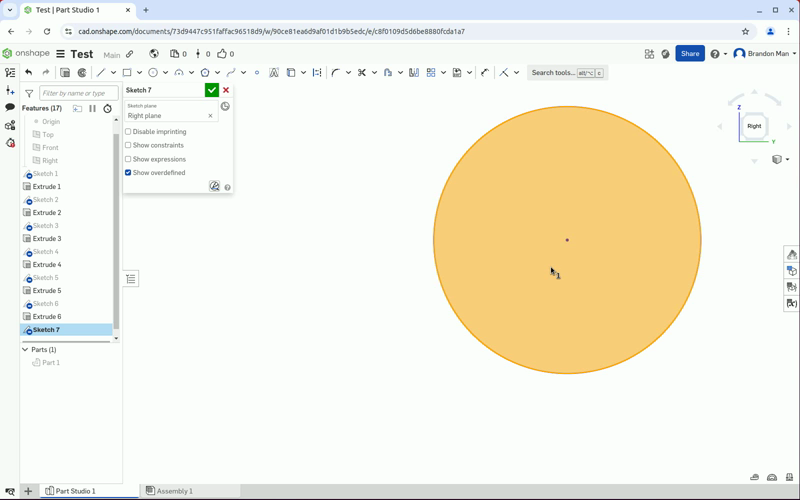
scroll(-6)
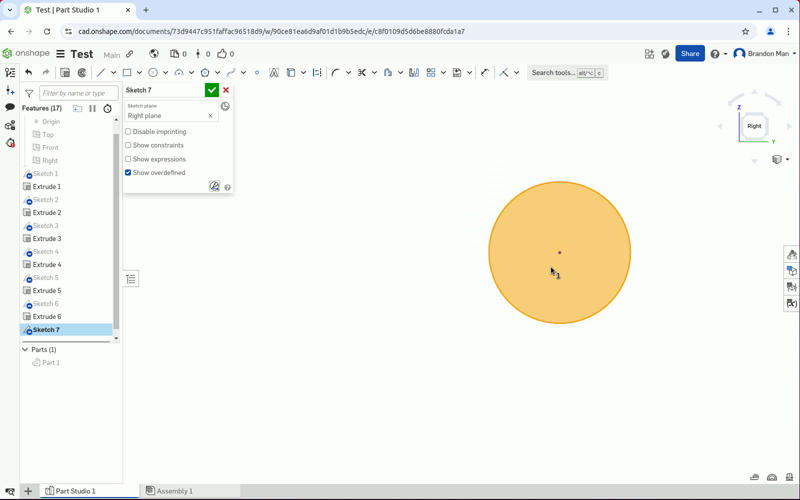
scroll(-6)
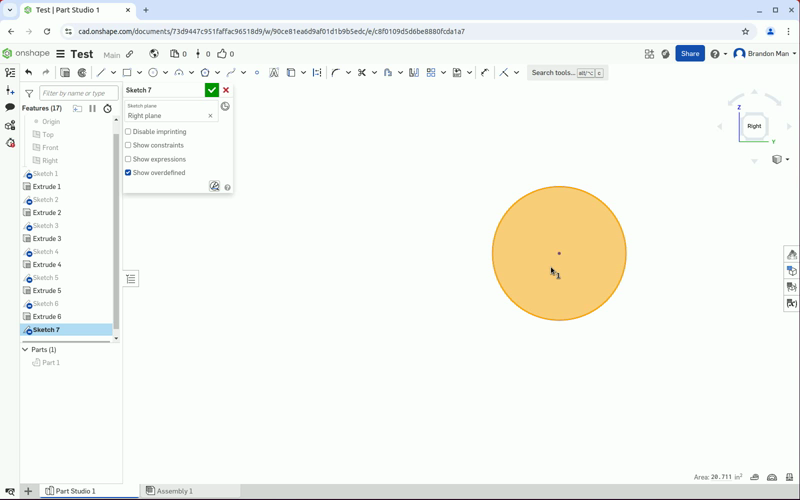
scroll(-6)
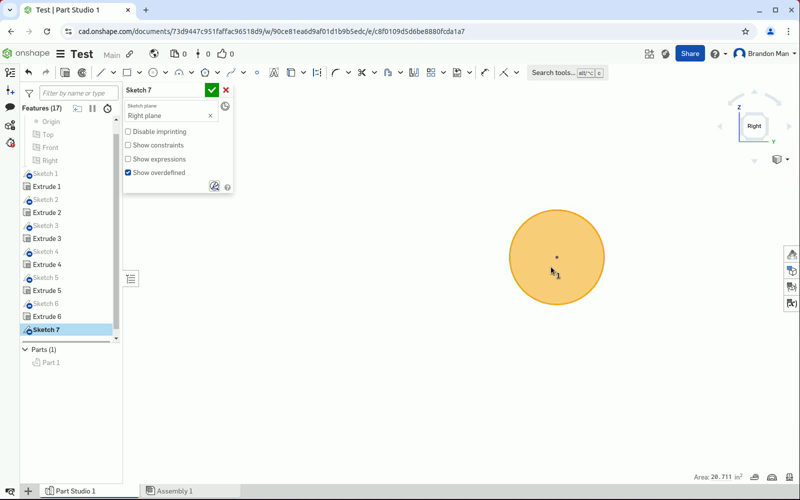
scroll(-6)
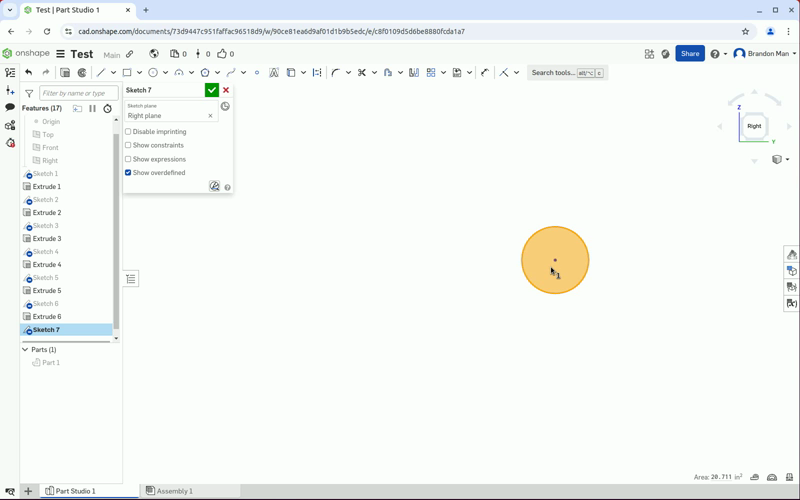
scroll(-6)
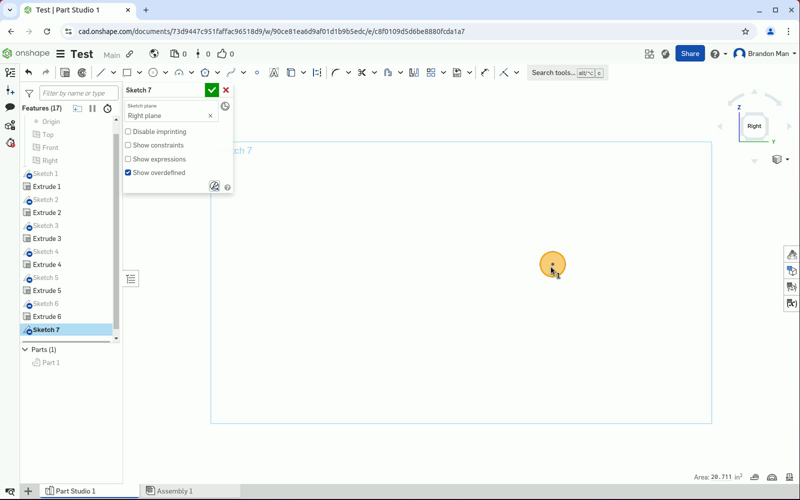
mouse_move(73, 352)
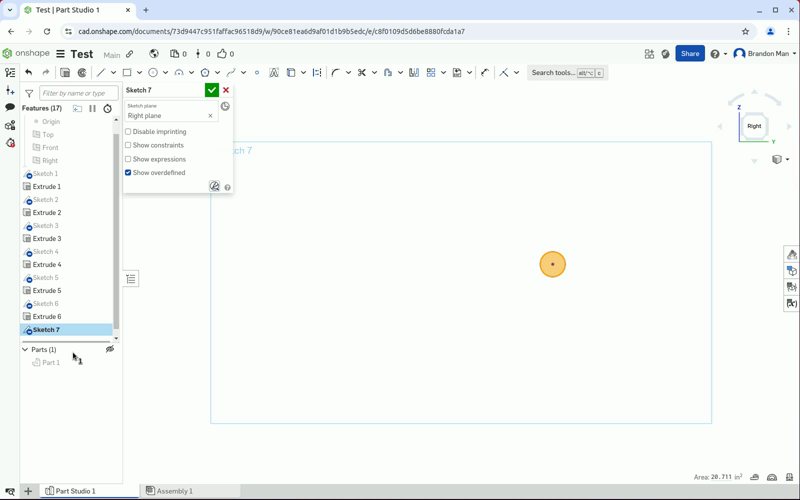
key(shift+y)
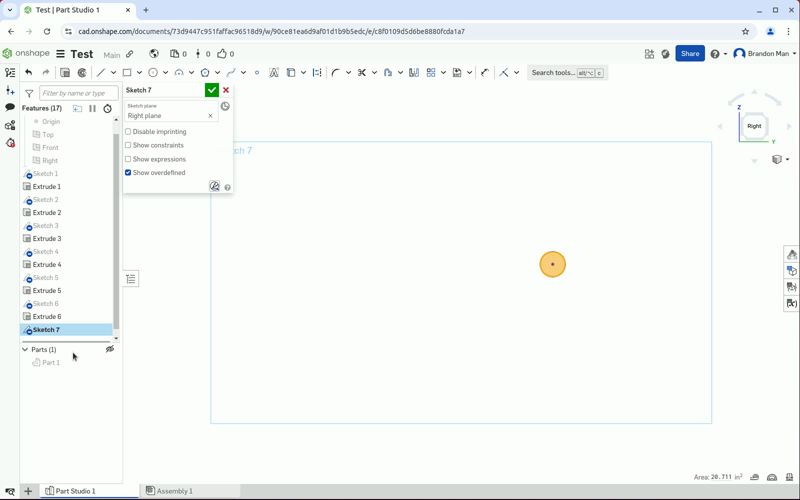
key(shift+e)
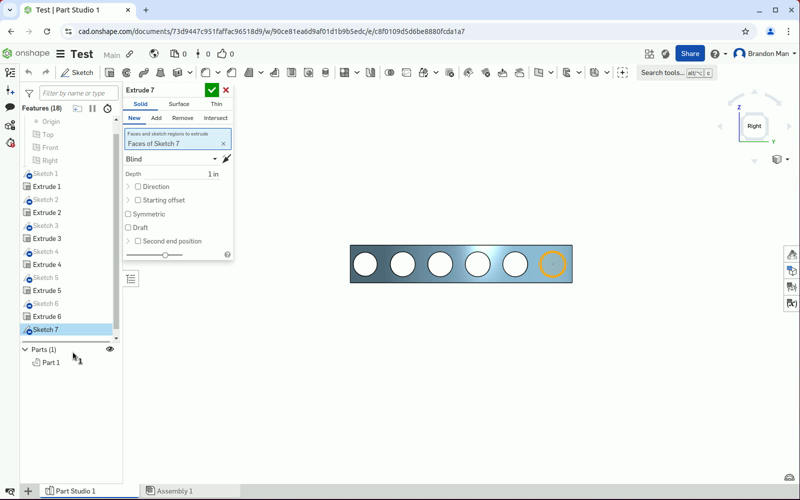
mouse_move(143, 106)
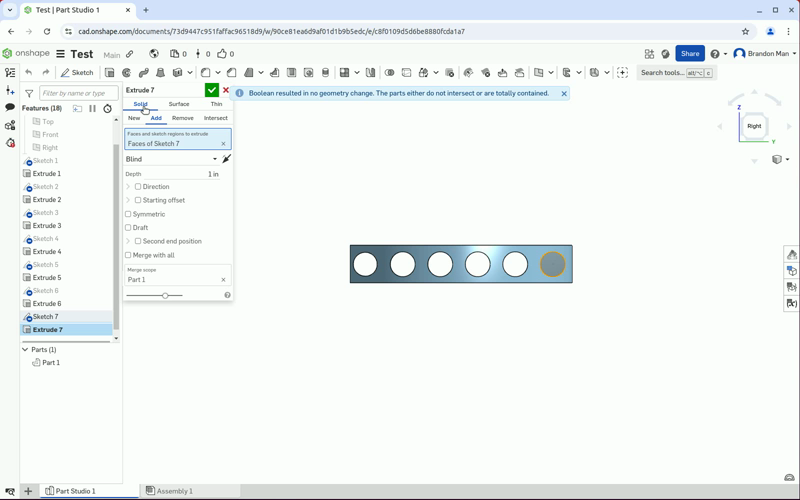
click(143, 106)
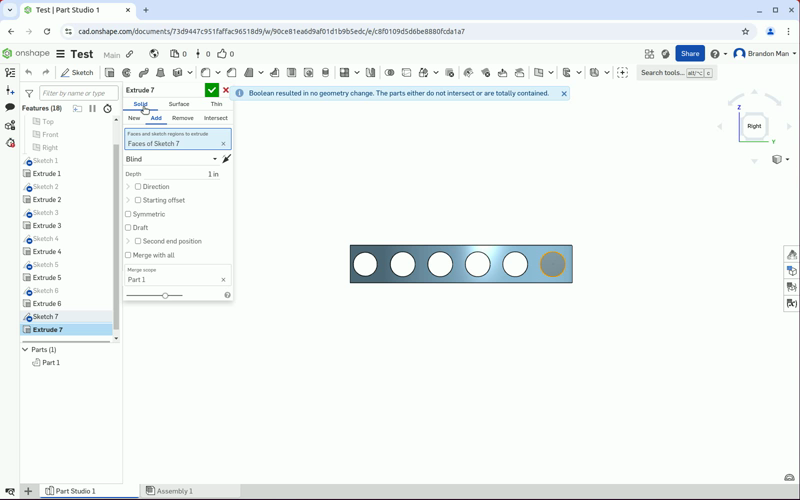
mouse_move(186, 120)
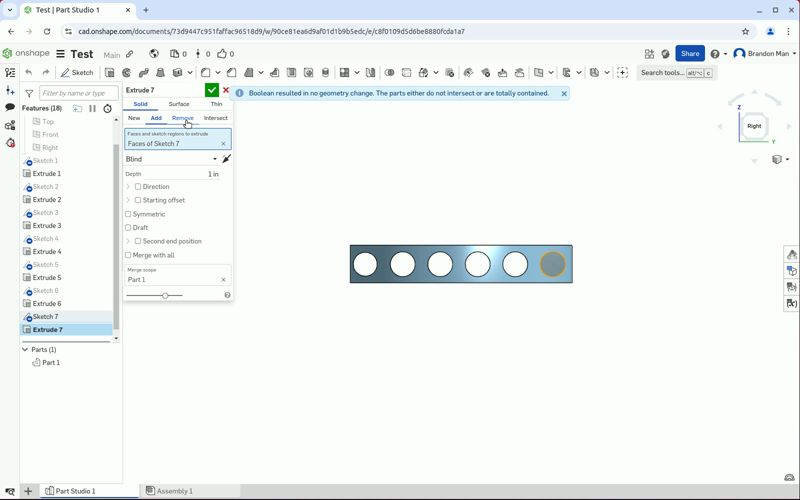
click(186, 120)
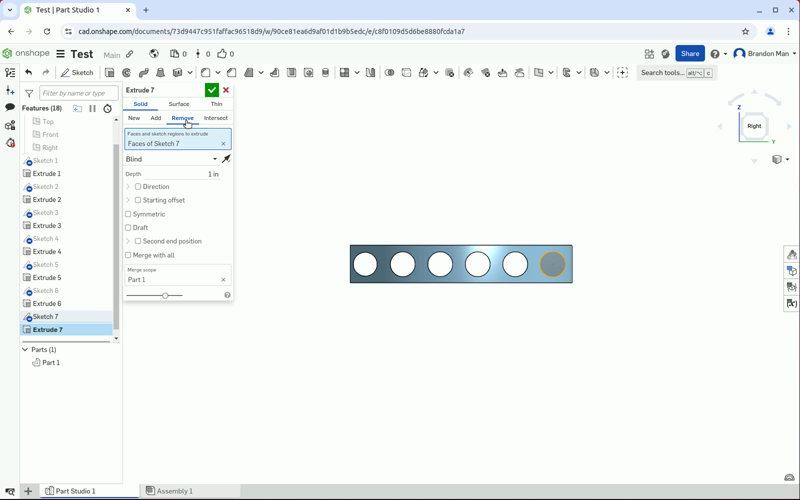
key(tab, 4)
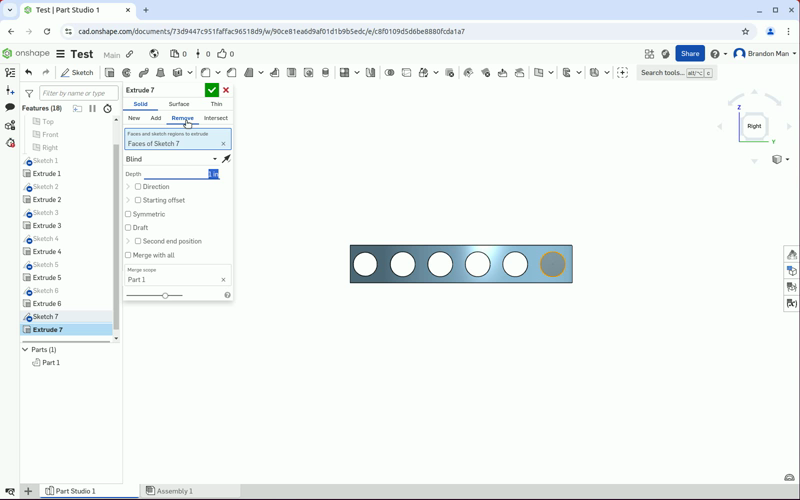
text(60.66)
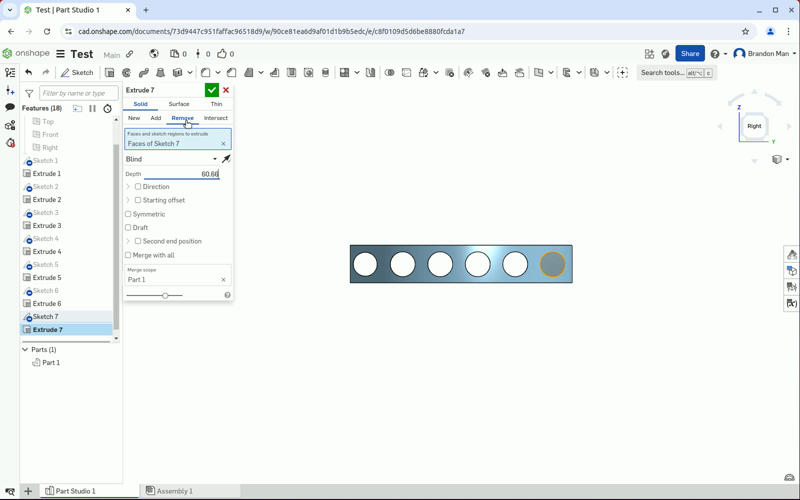
key(tab, 3)
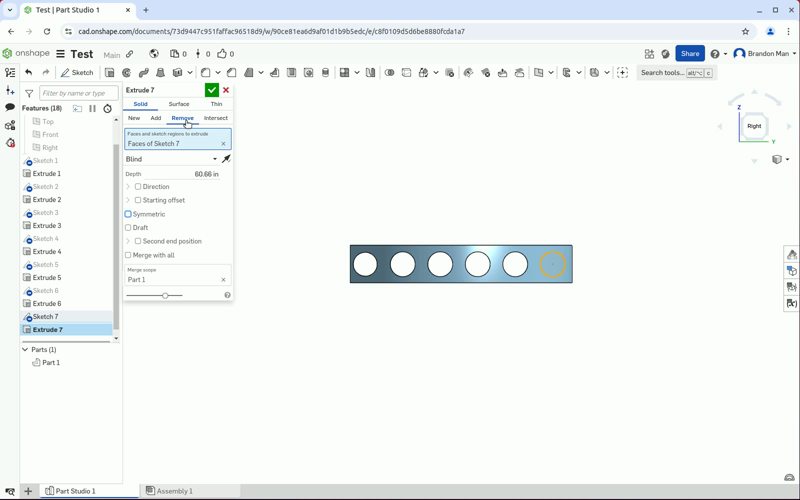
key(space)
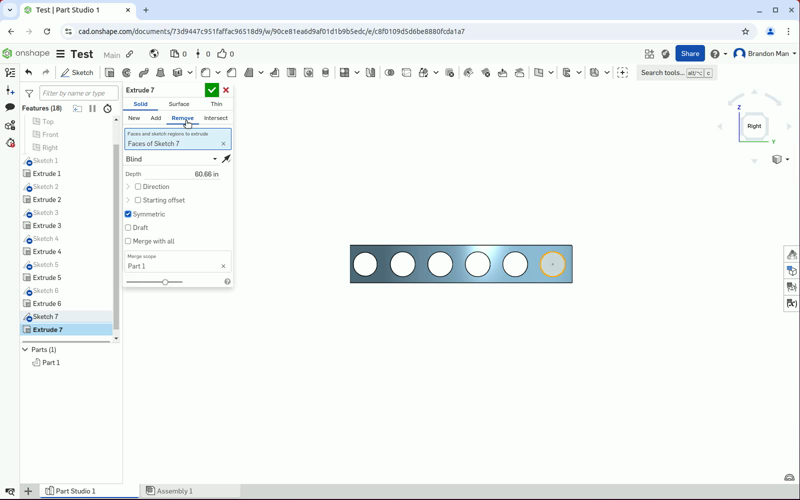
key(tab, 2)
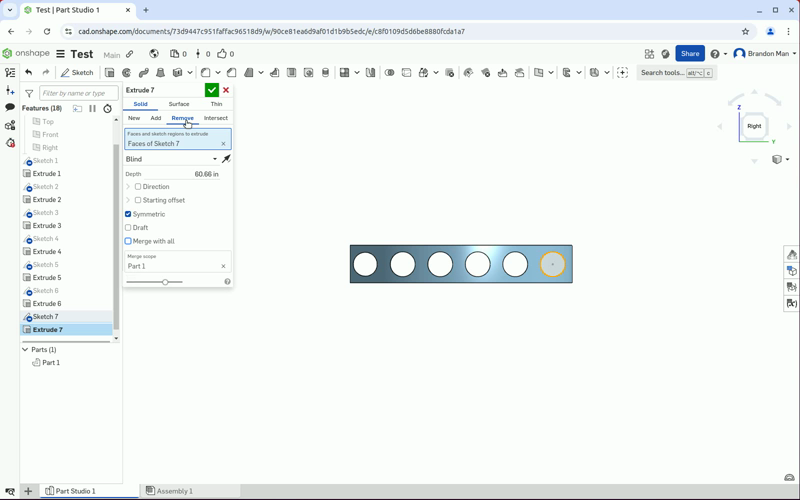
key(space)
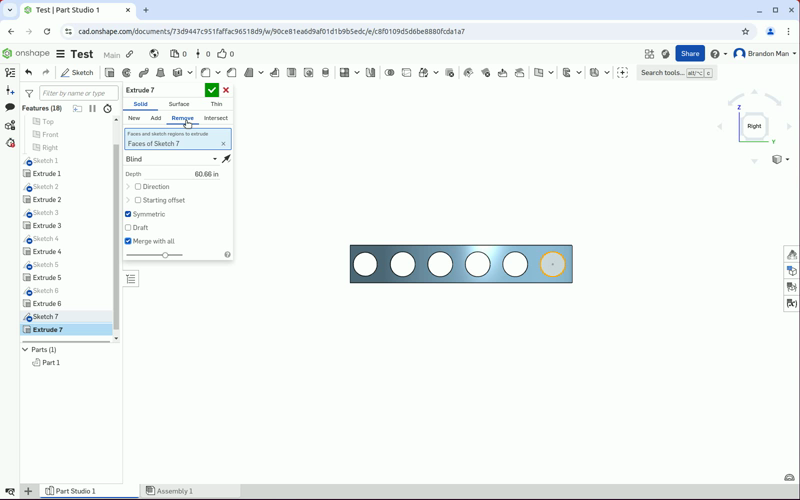
key(enter)
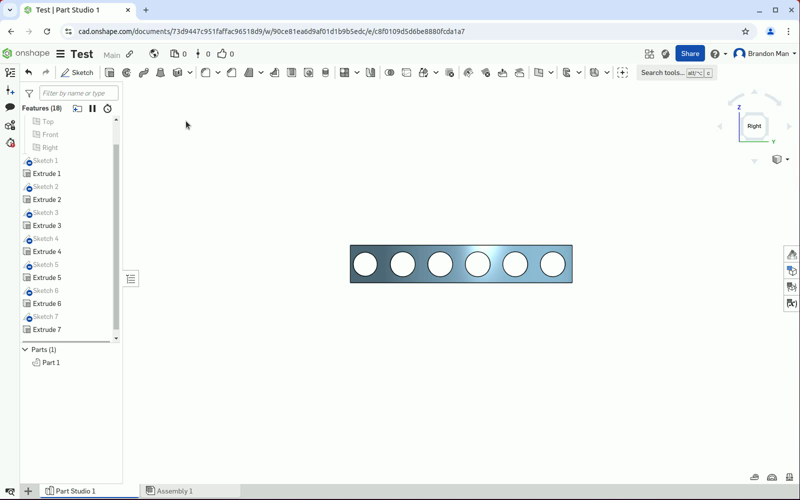
key(shift+h)
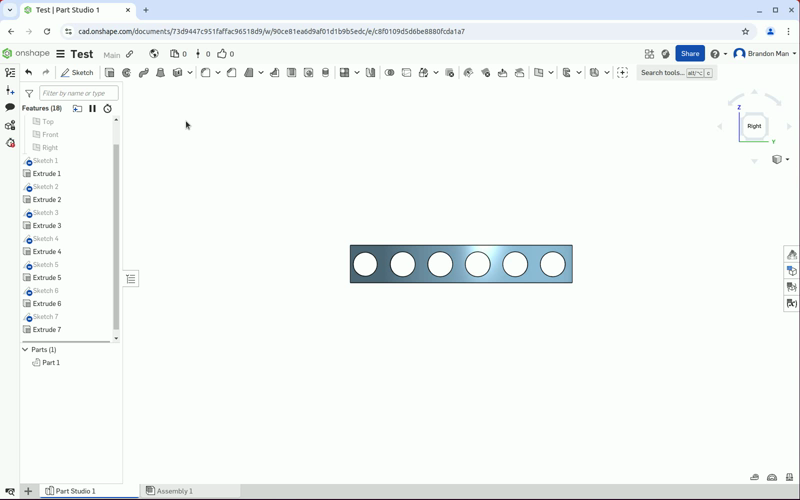
key(shift+h)
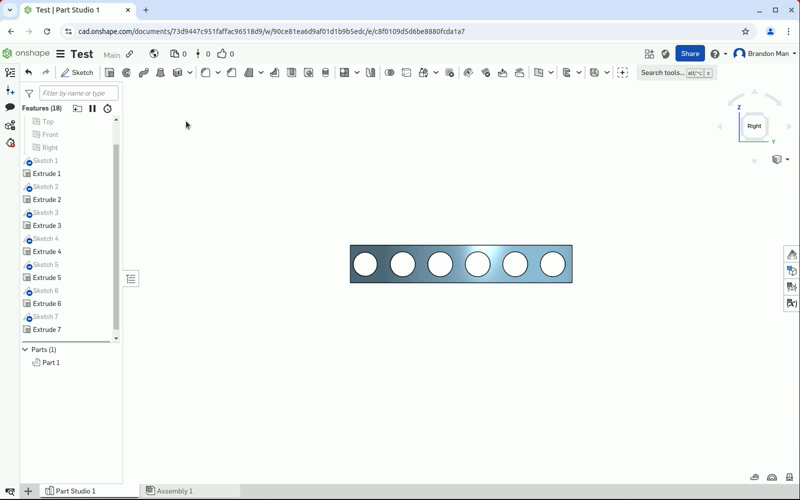
key(shift+7)
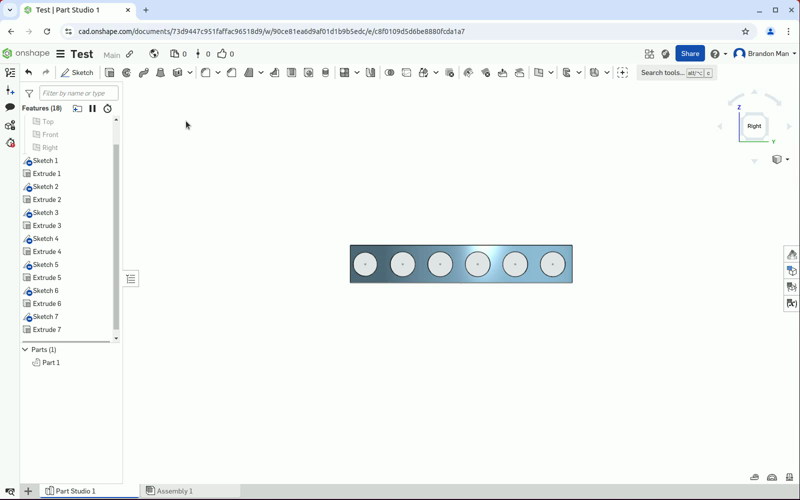
key(right, 2)
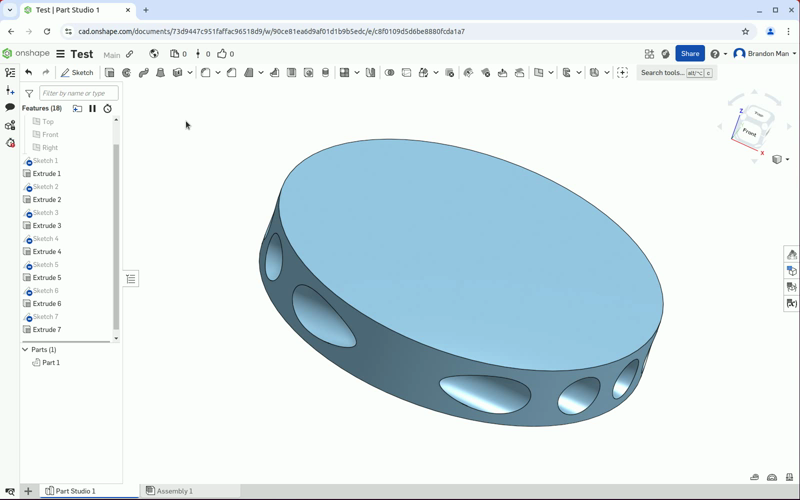
key(down, 2)
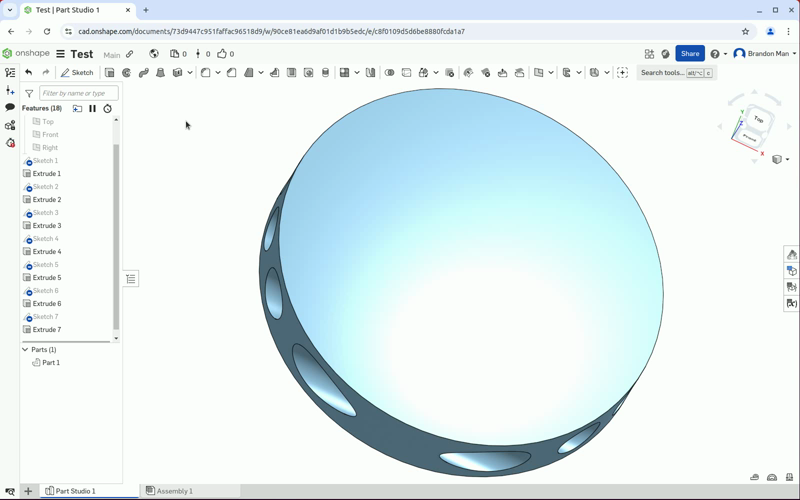
key(up, 2)
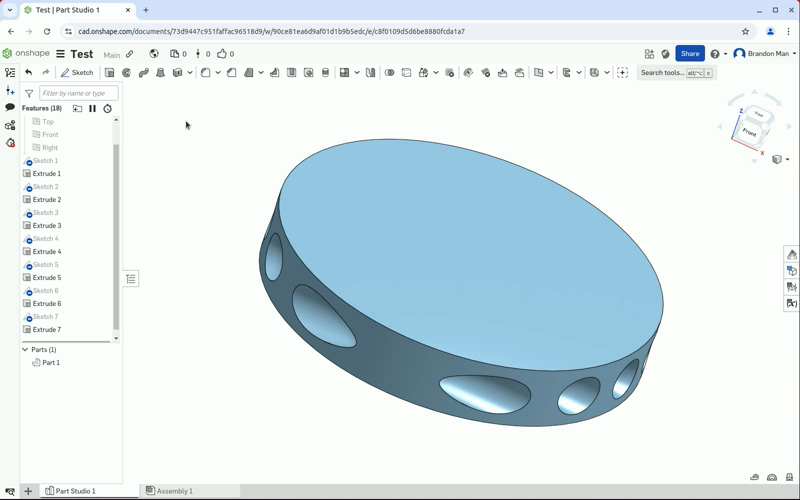
key(left, 2)
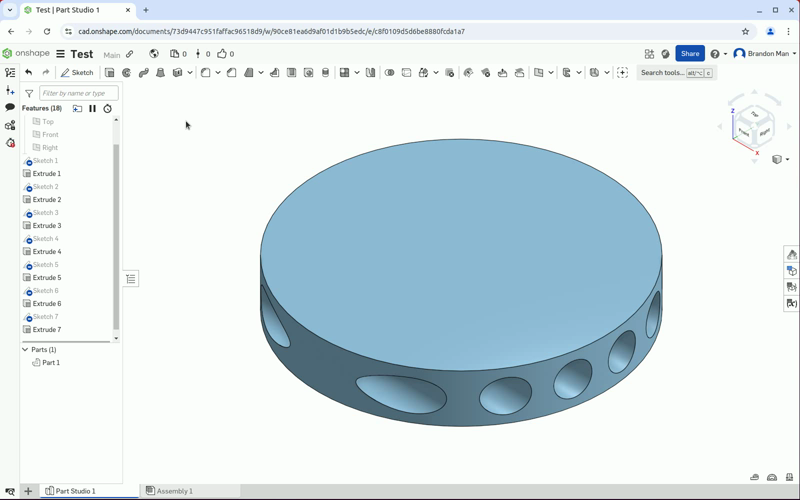
mouse_move(69, 163)
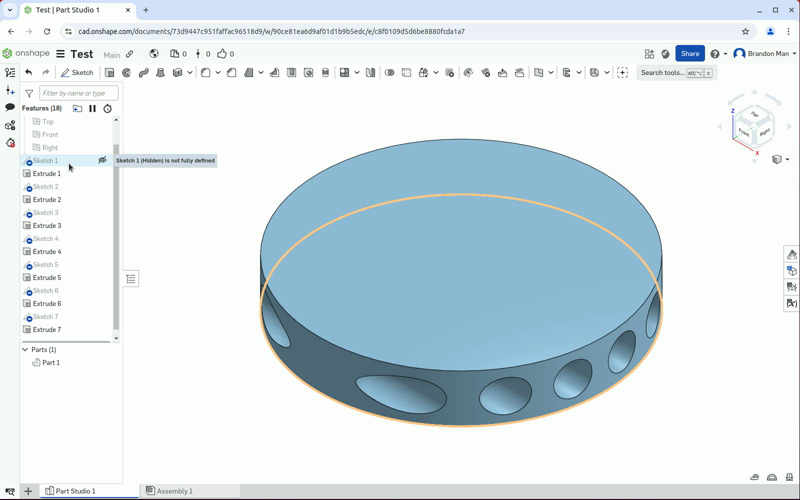
click(69, 163)